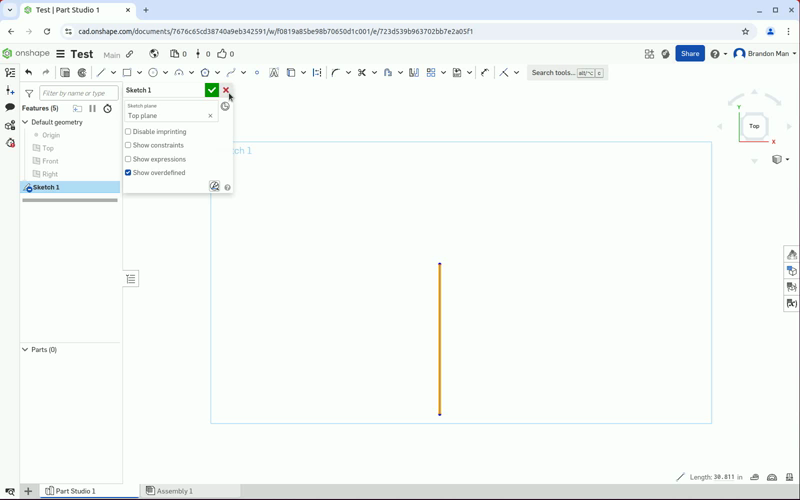
key(shift+h)
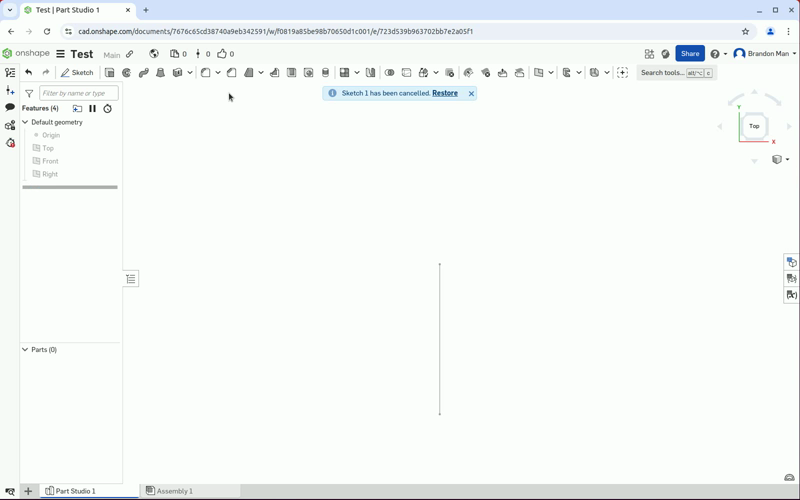
mouse_move(73, 352)
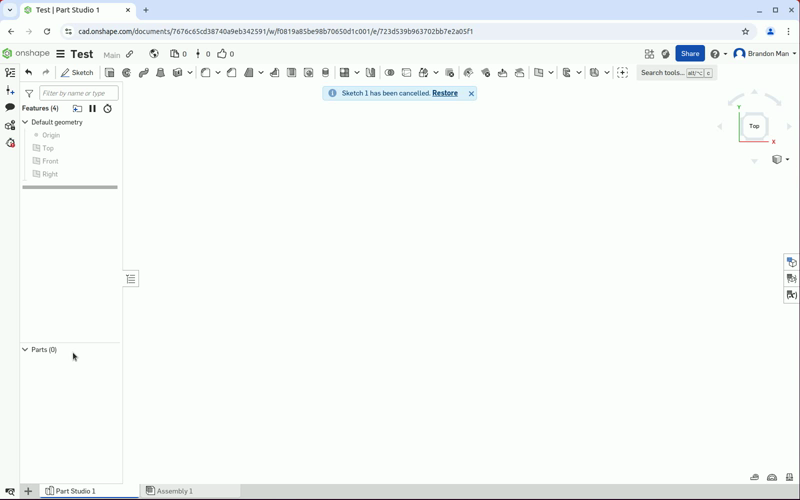
key(y)
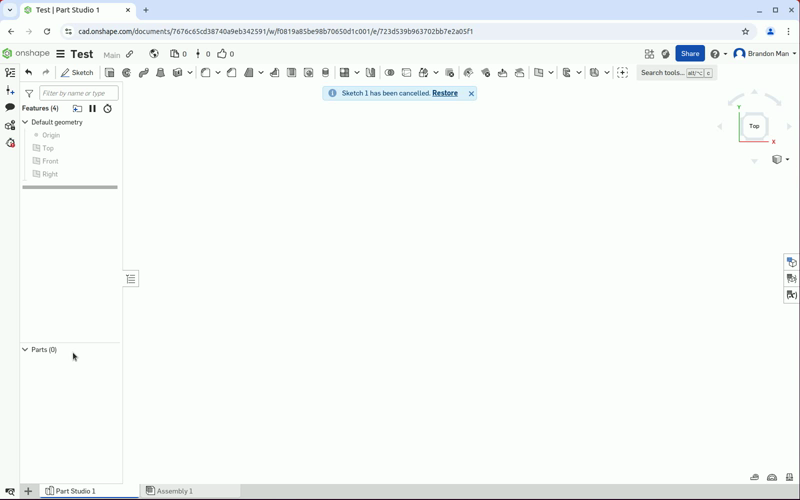
key(shift+p)
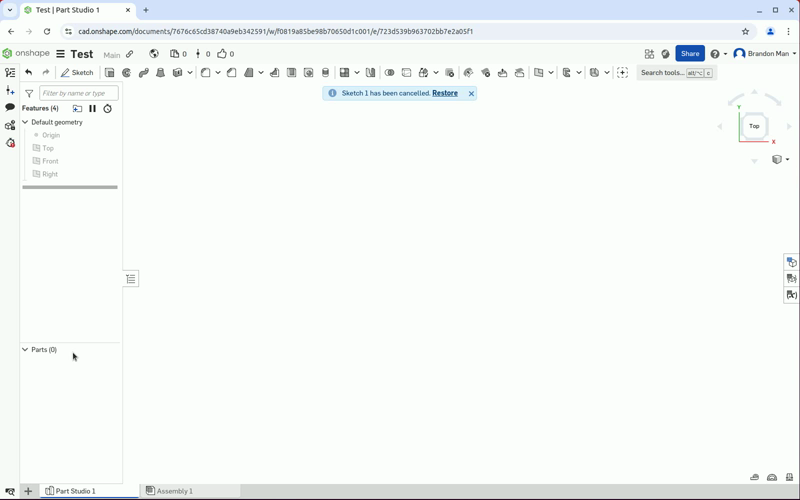
key(space)
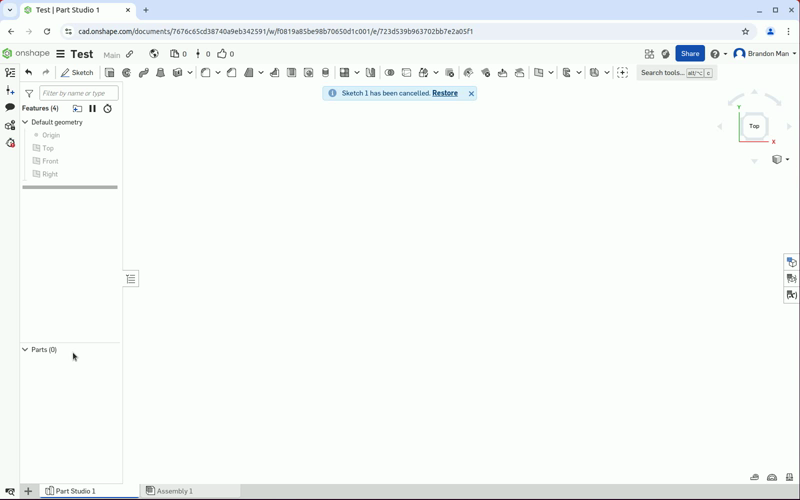
key_down(shift)
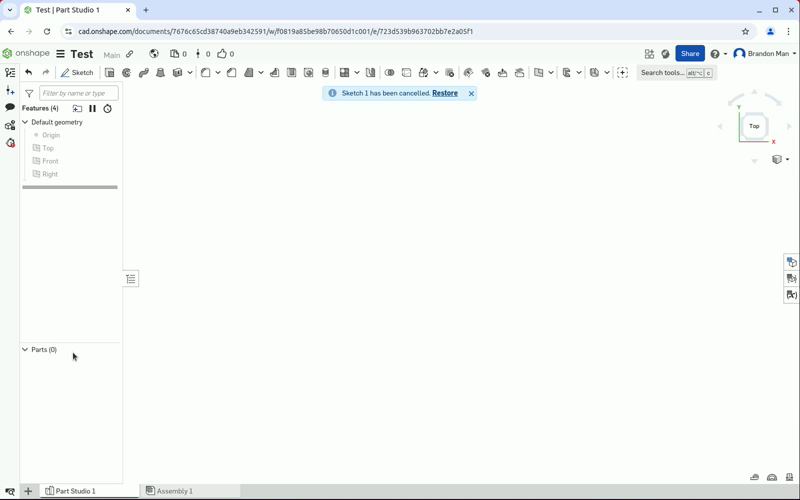
key(up)
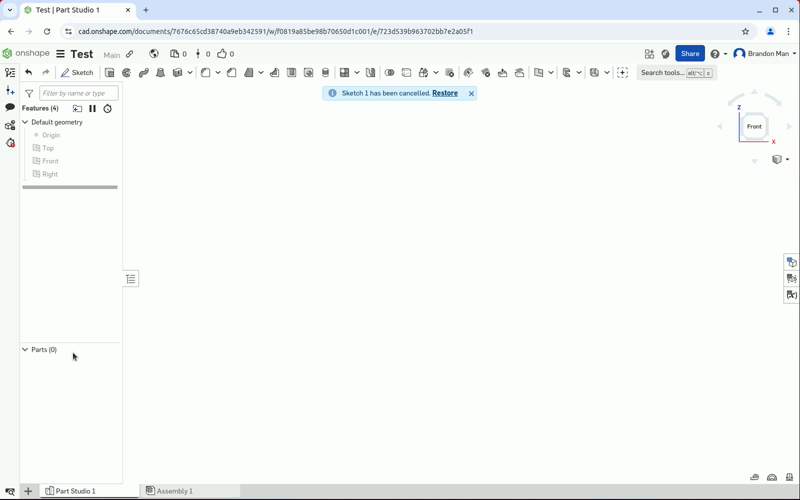
key_up(shift)
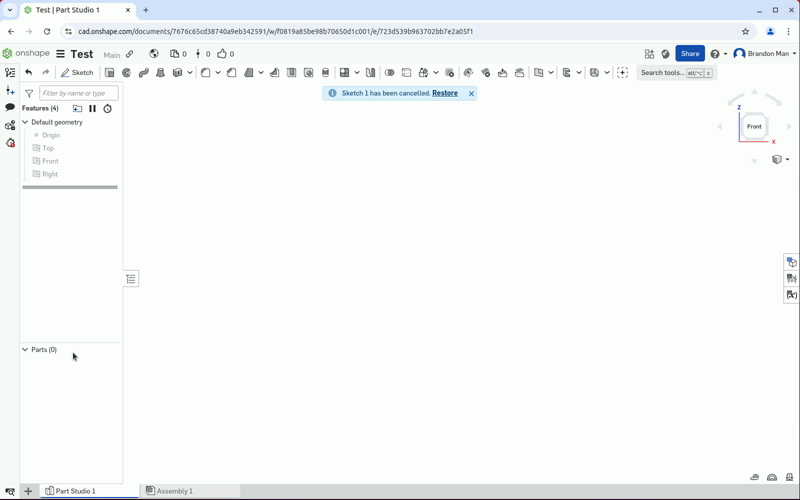
mouse_move(73, 352)
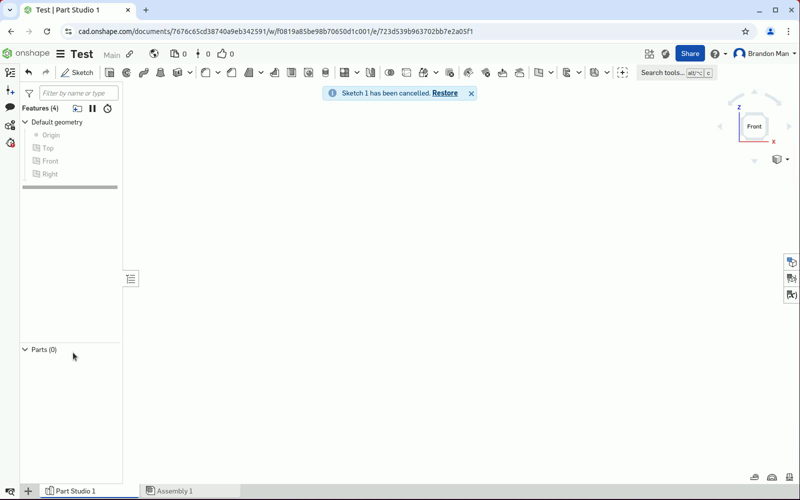
key(shift+y)
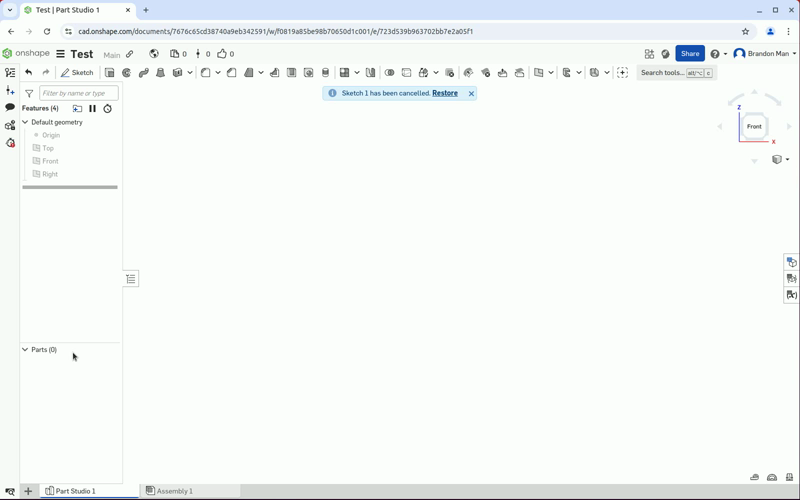
key(shift+s)
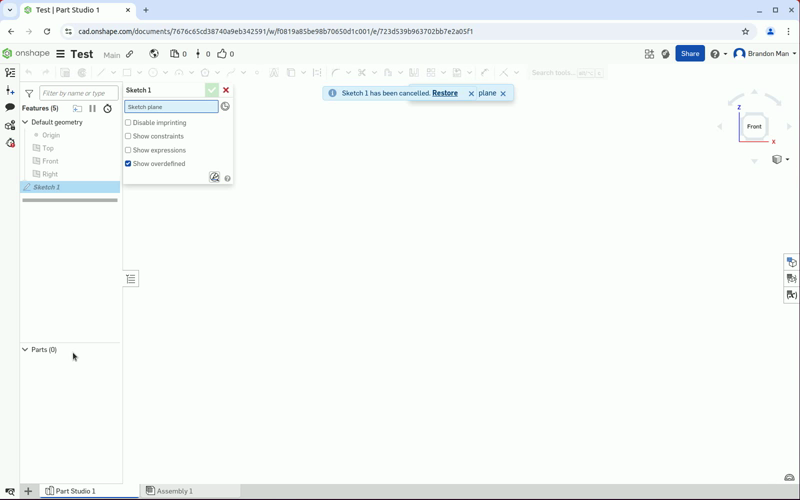
mouse_move(73, 163)
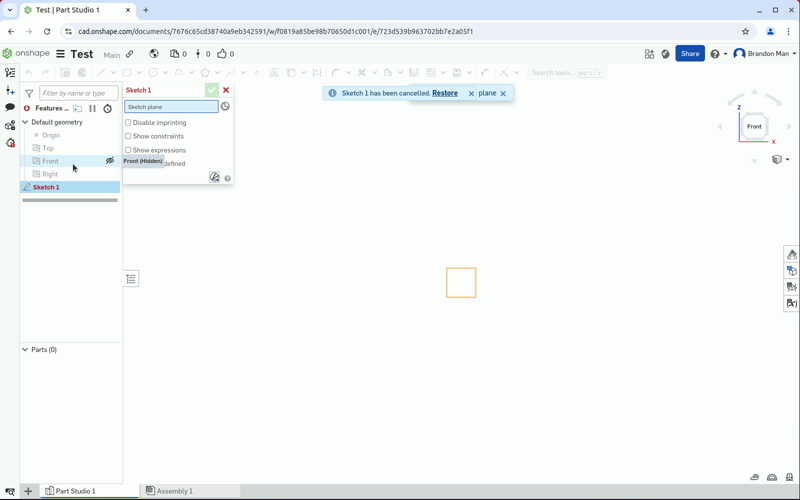
click(73, 163)
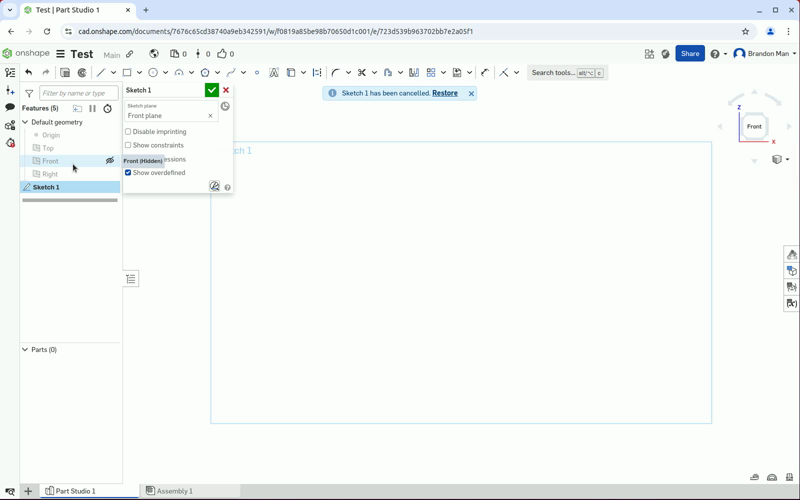
mouse_move(73, 352)
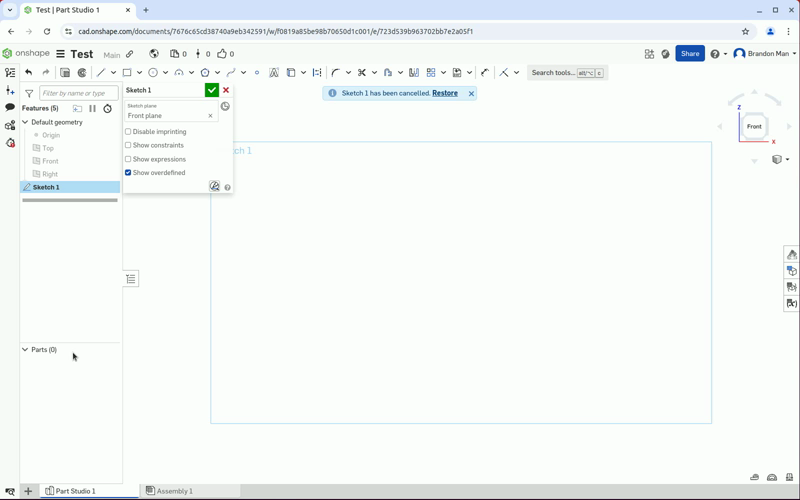
key(y)
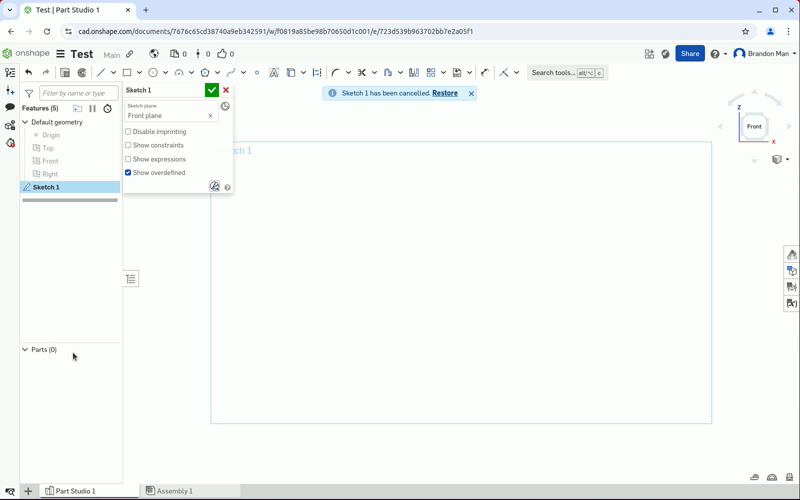
key(c)
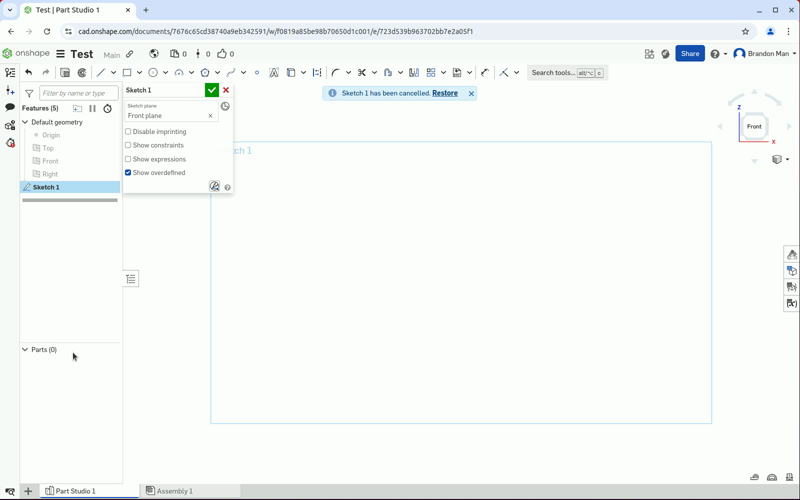
key_down(shift)
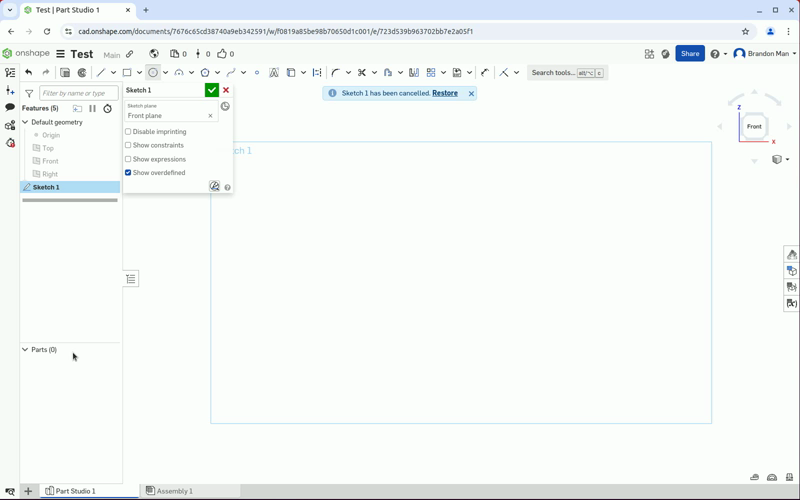
mouse_move(461, 282)
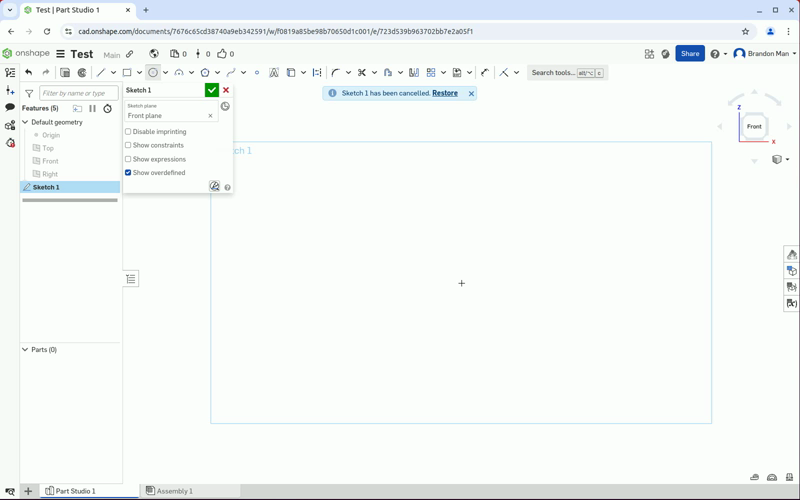
click(461, 282)
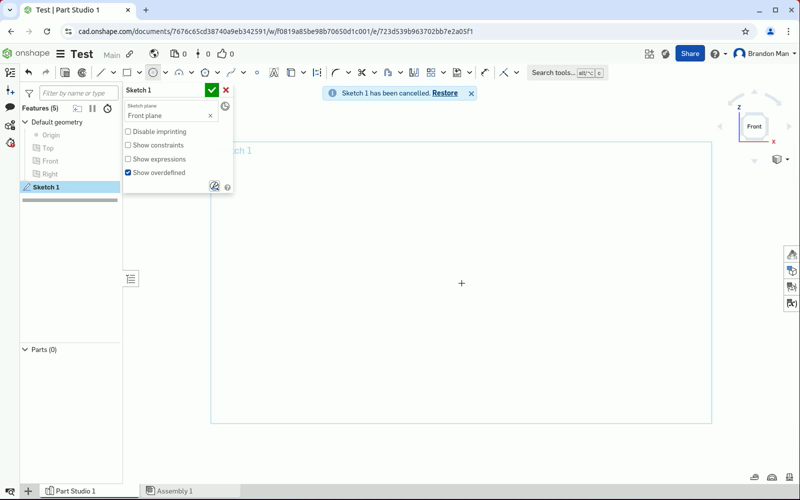
key_up(shift)
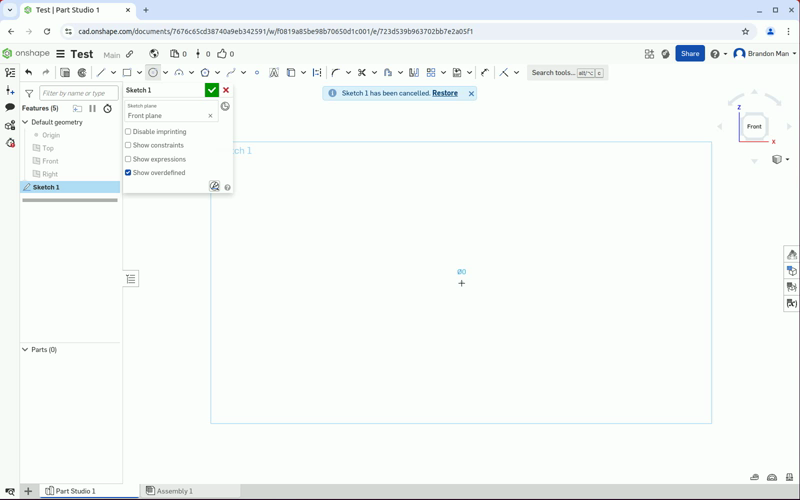
mouse_move(464, 282)
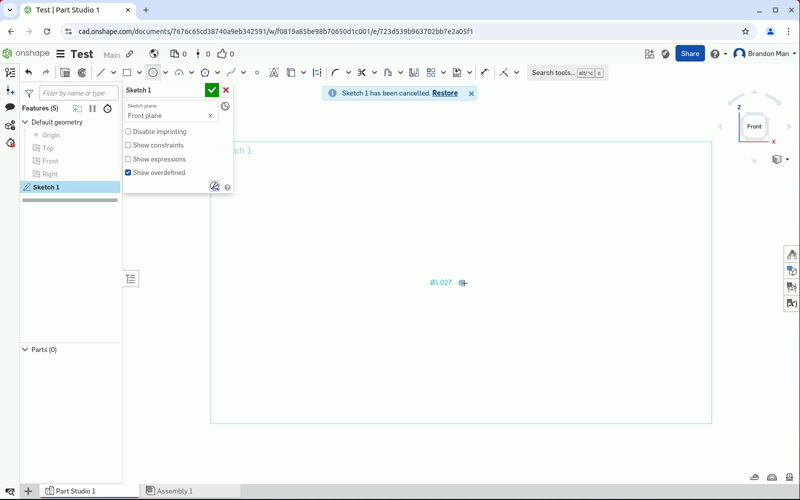
scroll(6)
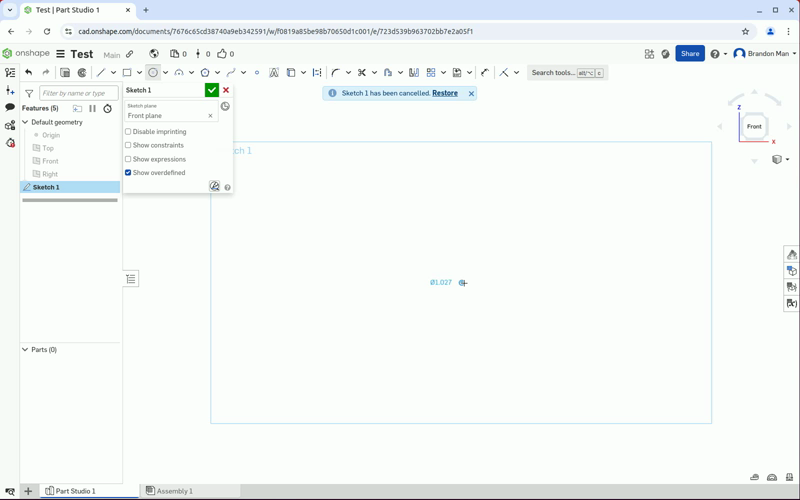
scroll(6)
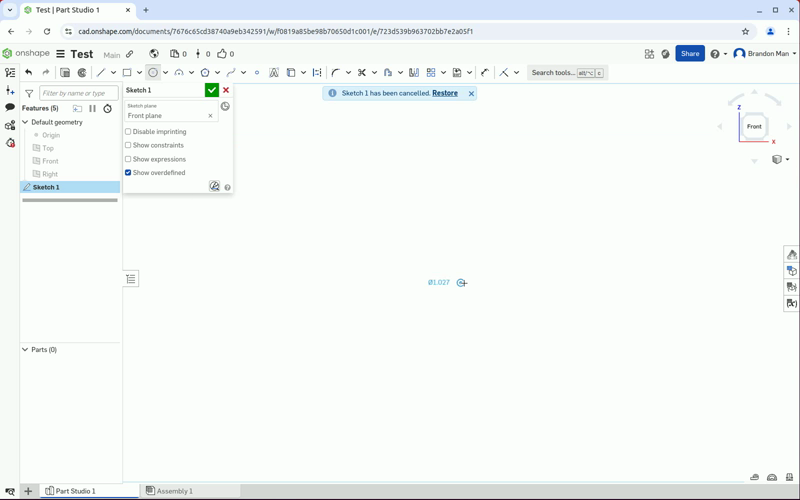
scroll(6)
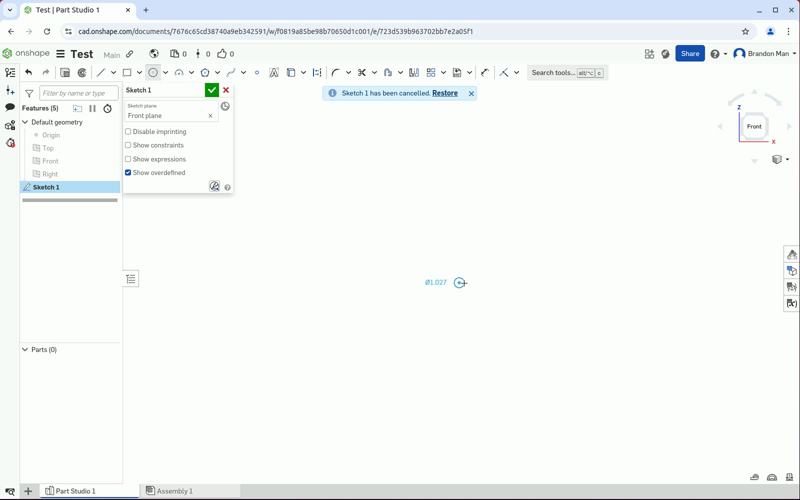
scroll(6)
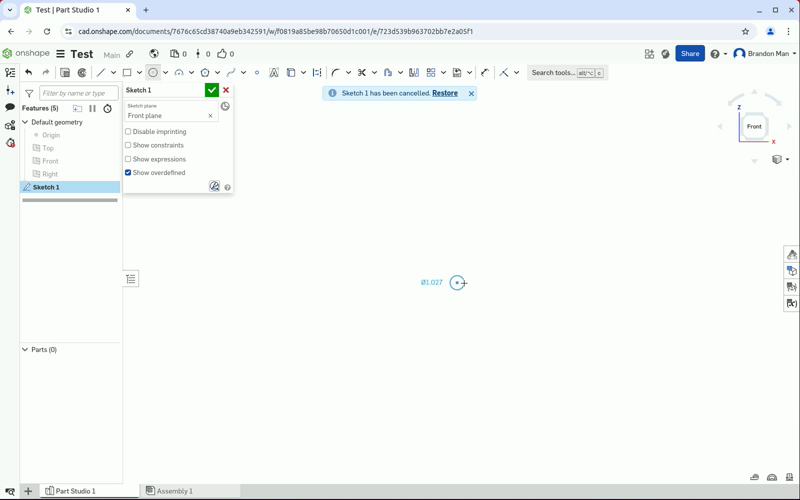
scroll(6)
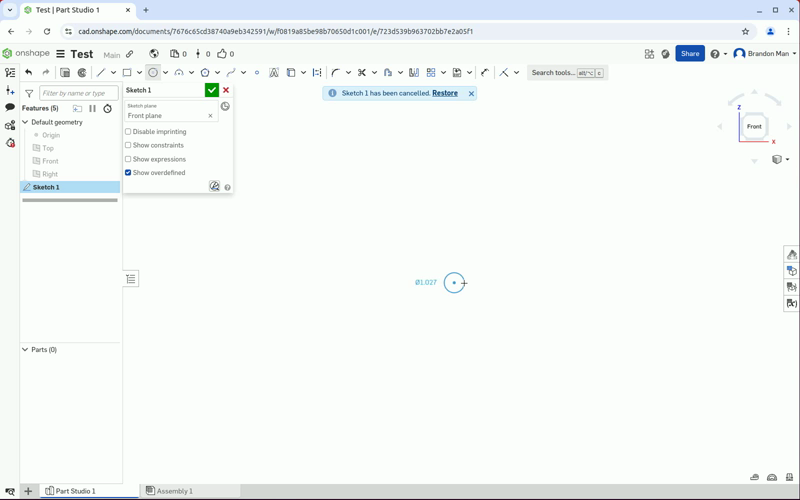
scroll(6)
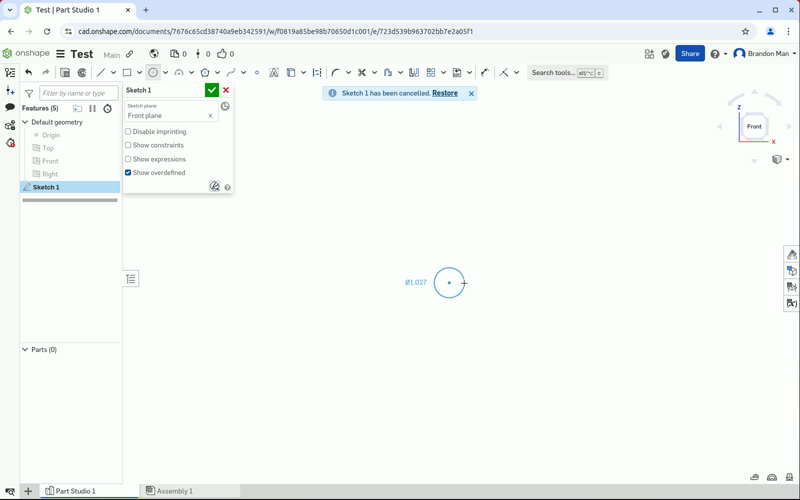
scroll(6)
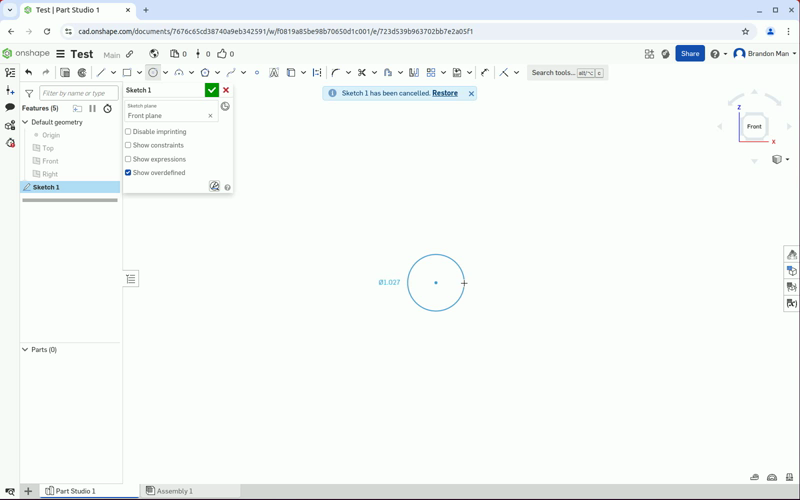
click(464, 282)
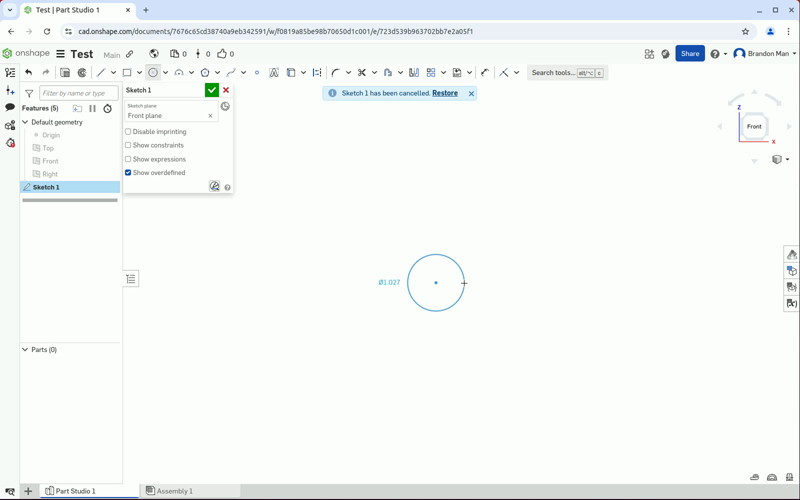
scroll(-6)
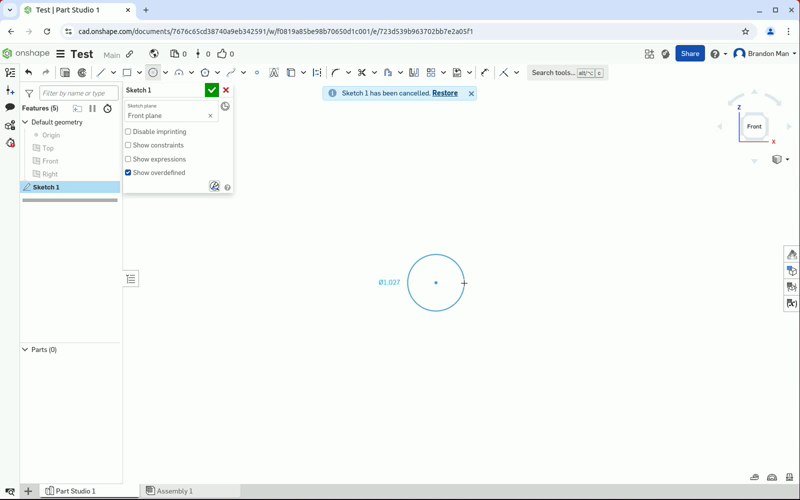
scroll(-6)
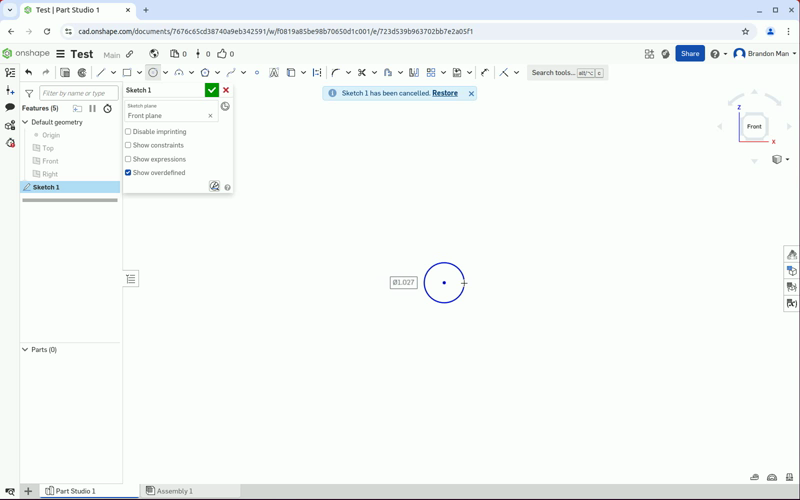
scroll(-6)
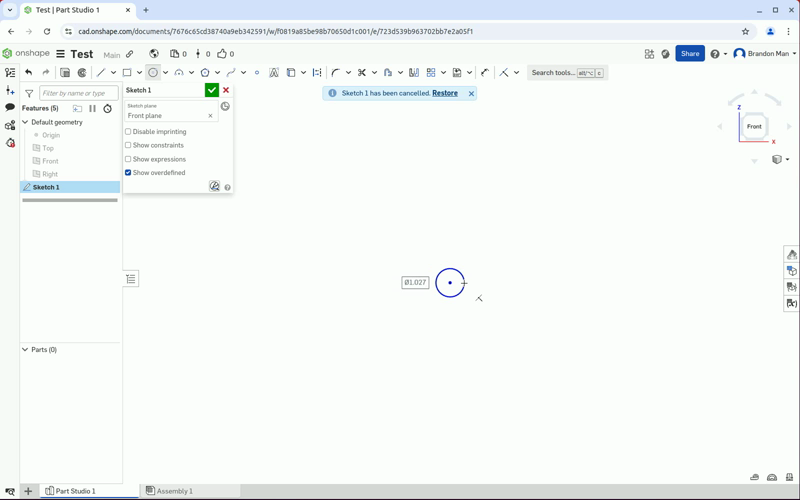
scroll(-6)
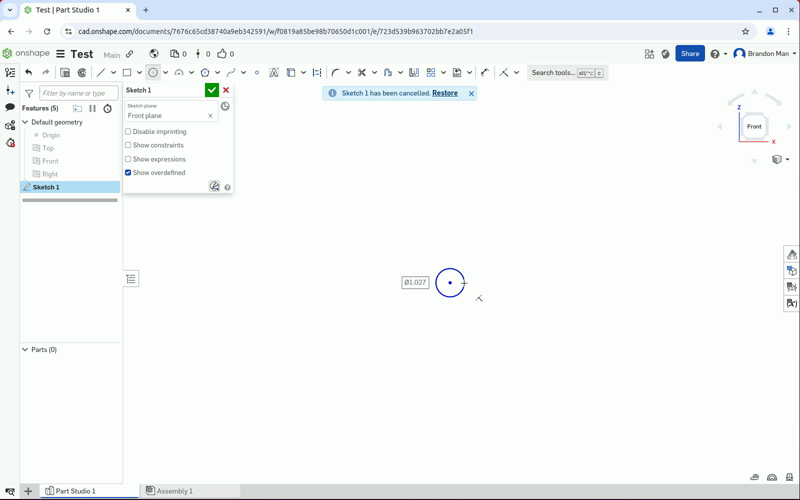
scroll(-6)
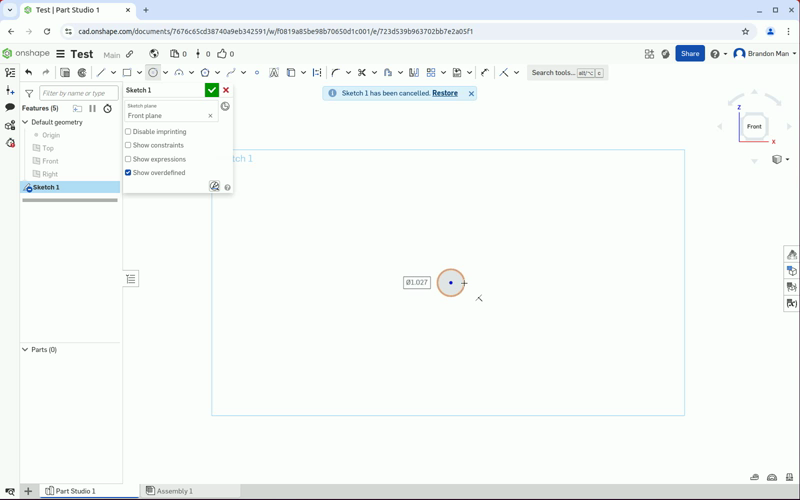
scroll(-6)
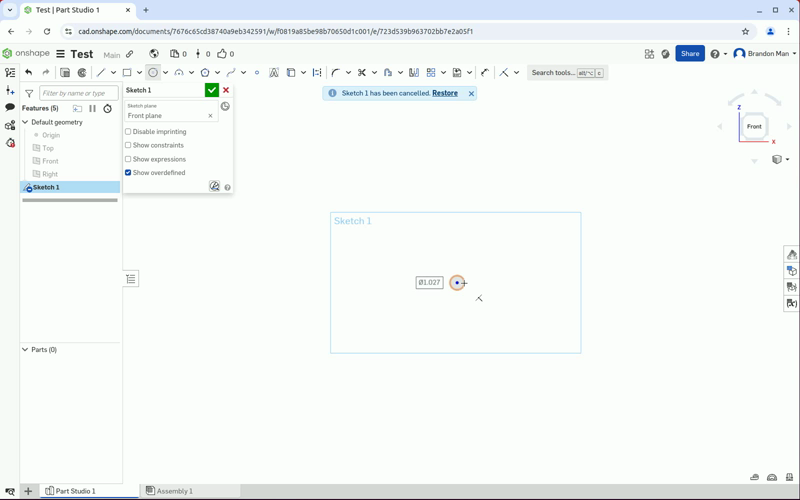
scroll(-6)
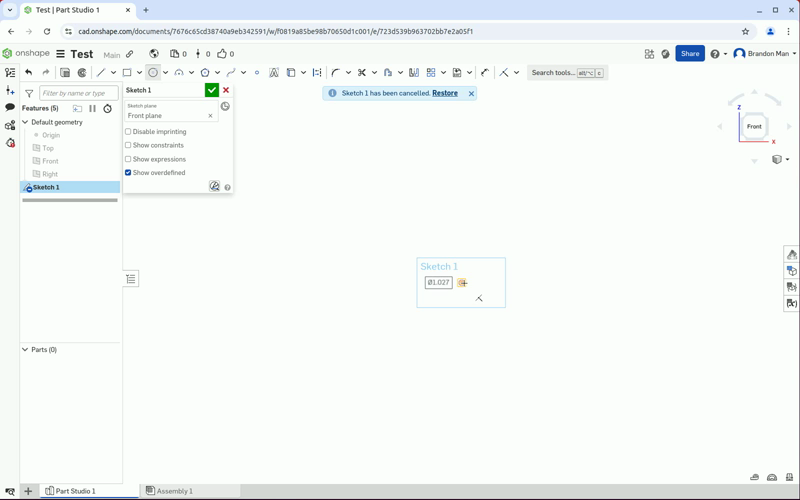
key(esc)
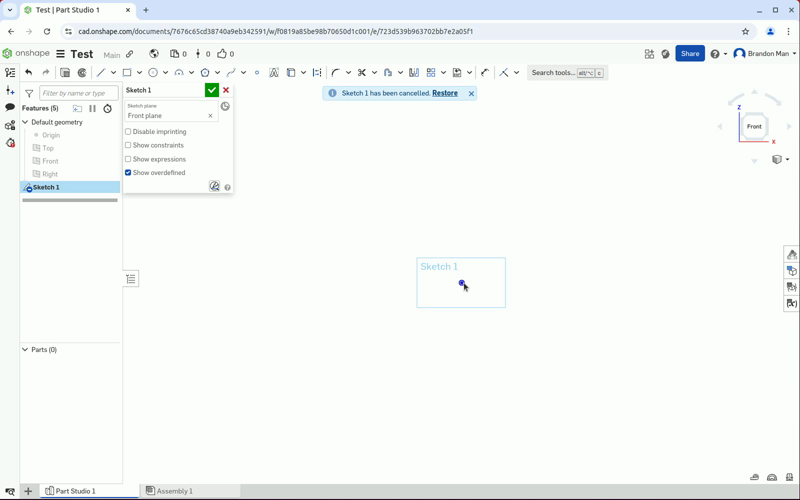
key(c)
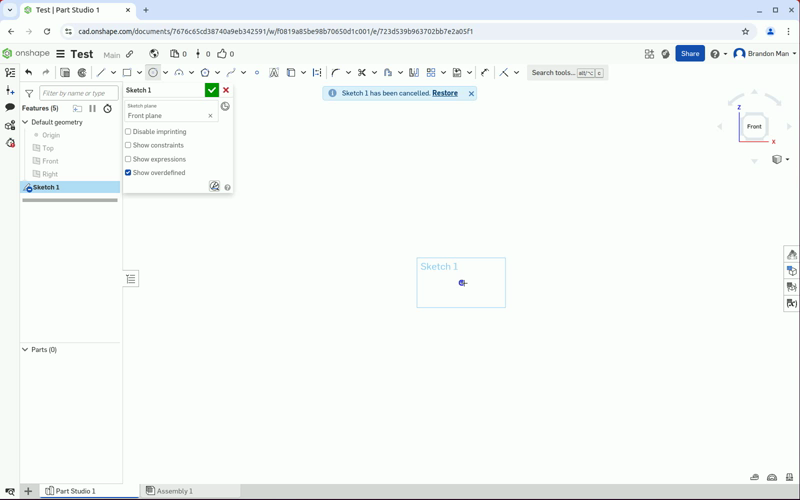
key_down(shift)
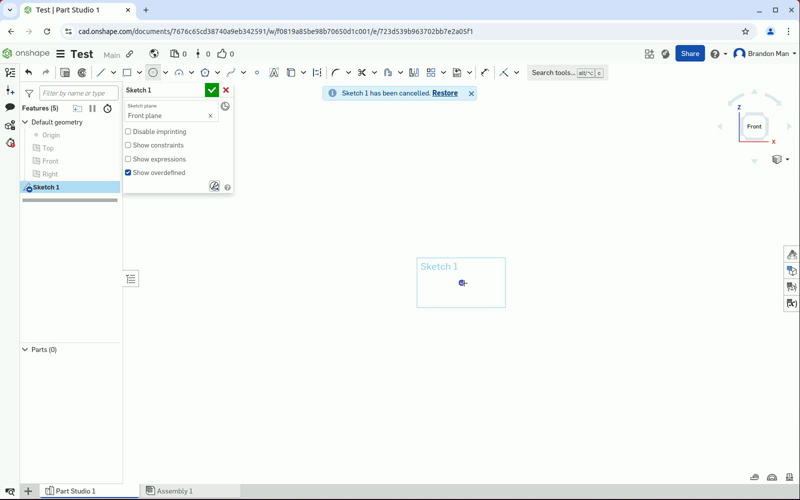
mouse_move(461, 282)
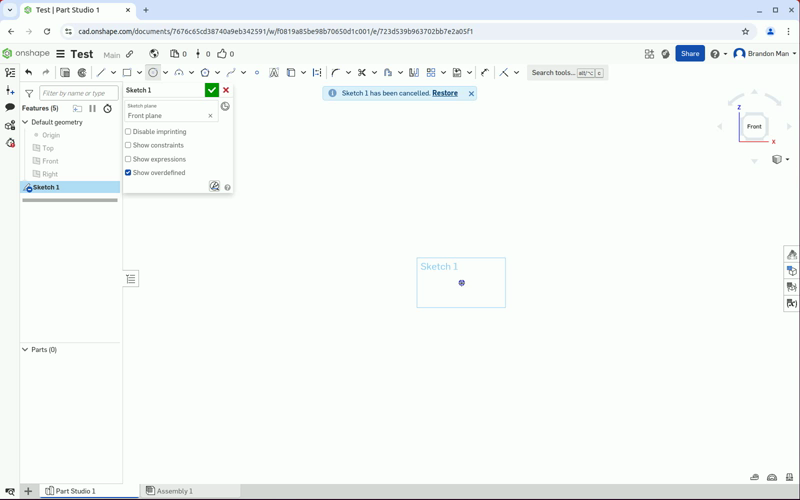
scroll(6)
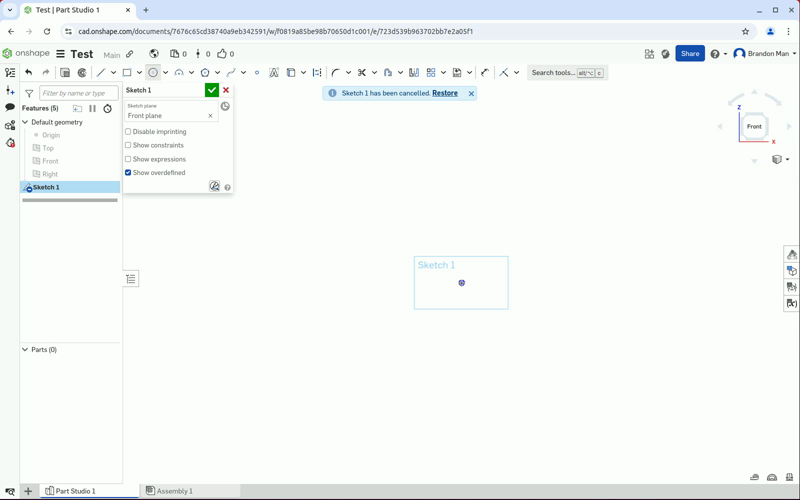
scroll(6)
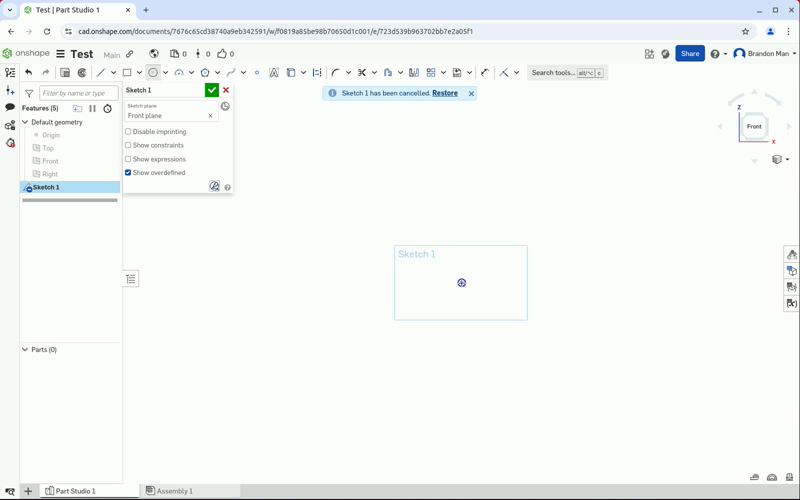
scroll(6)
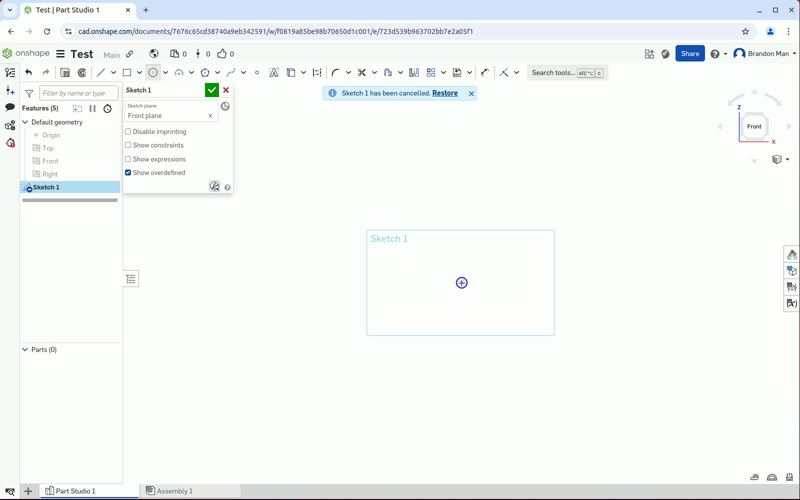
scroll(6)
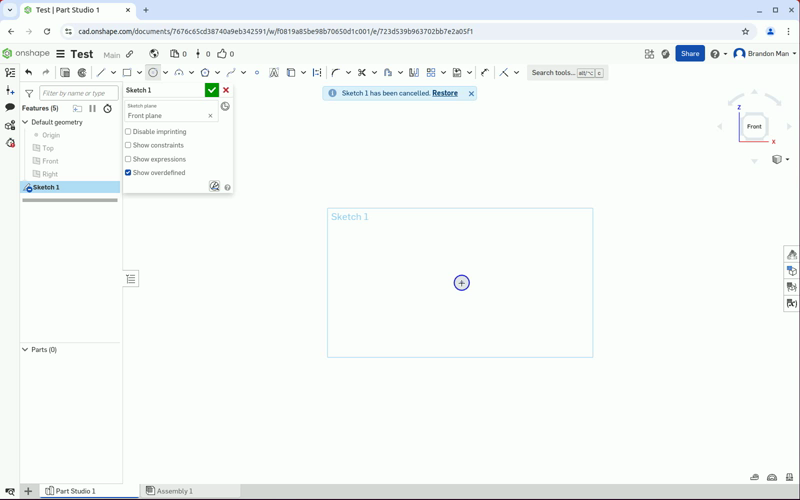
scroll(6)
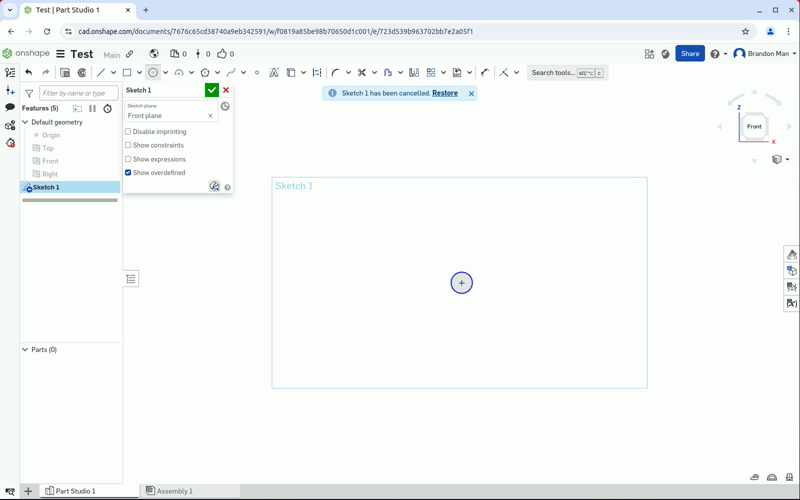
scroll(6)
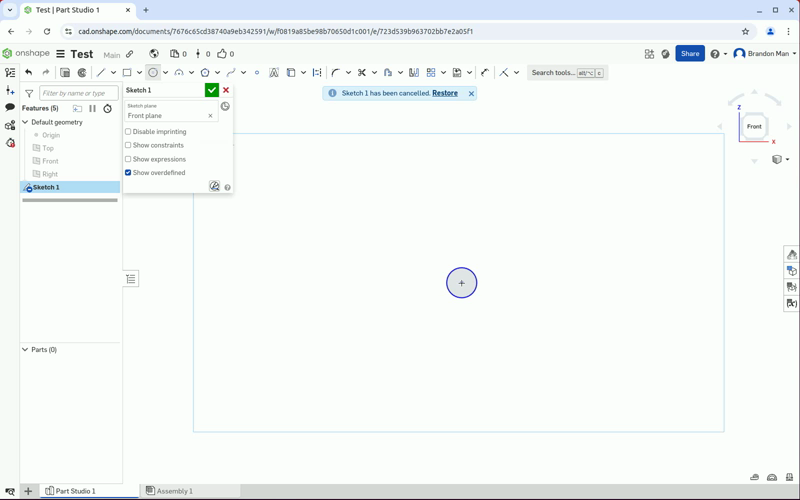
scroll(6)
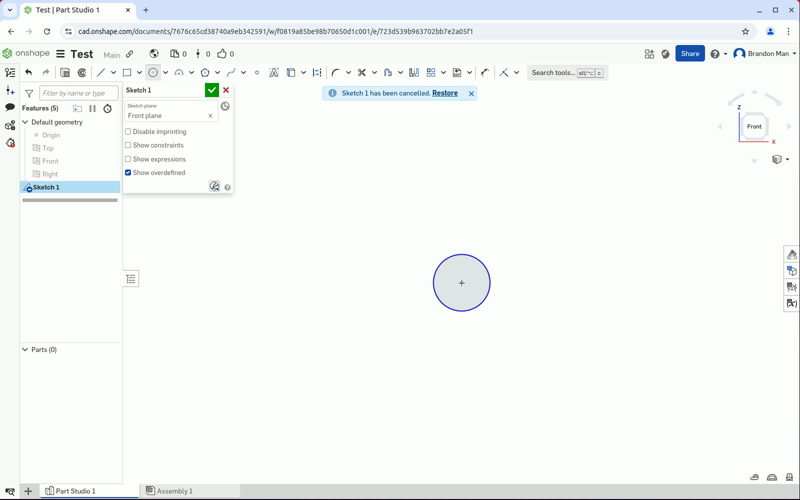
click(461, 282)
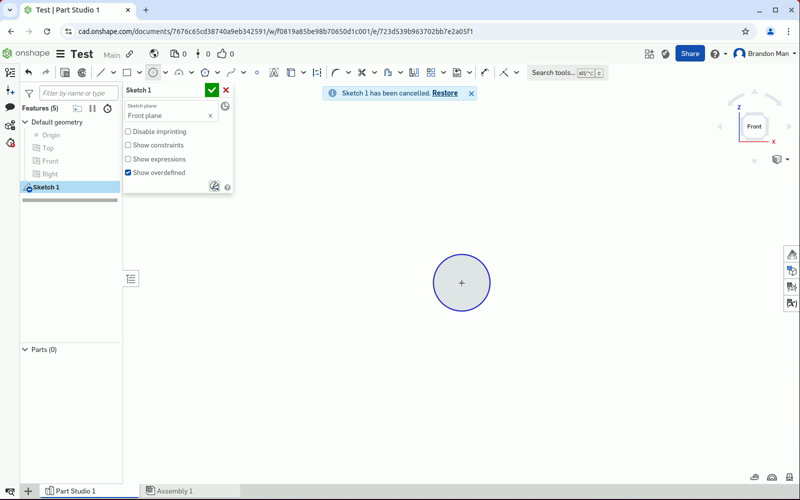
scroll(-6)
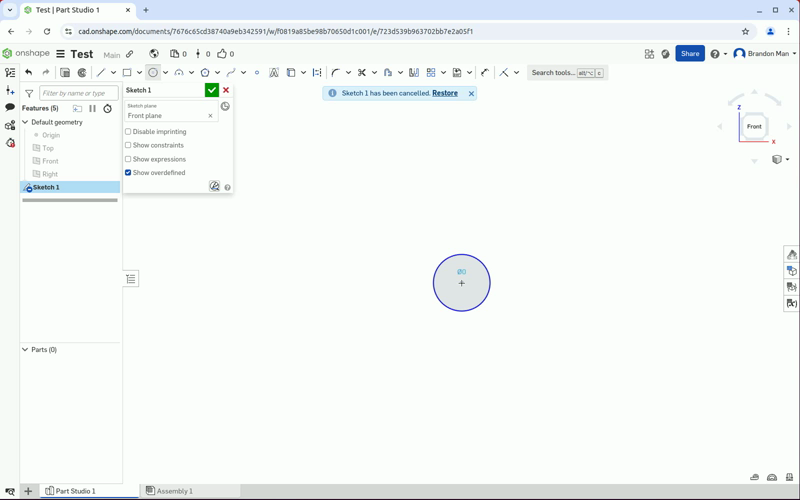
scroll(-6)
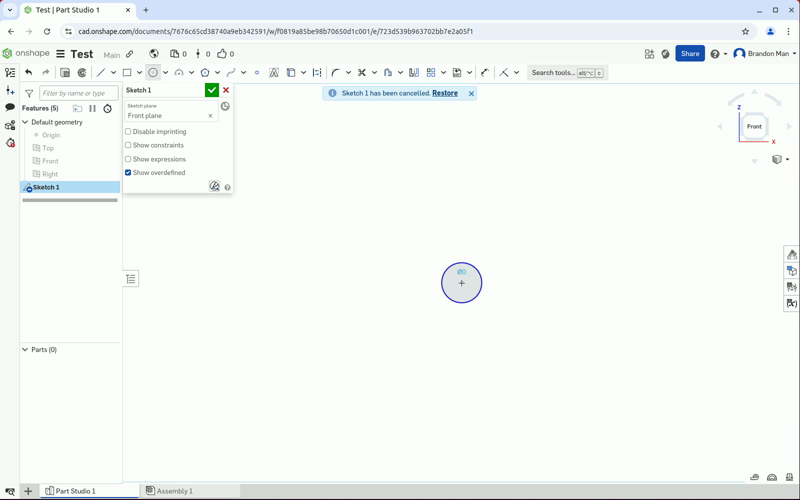
scroll(-6)
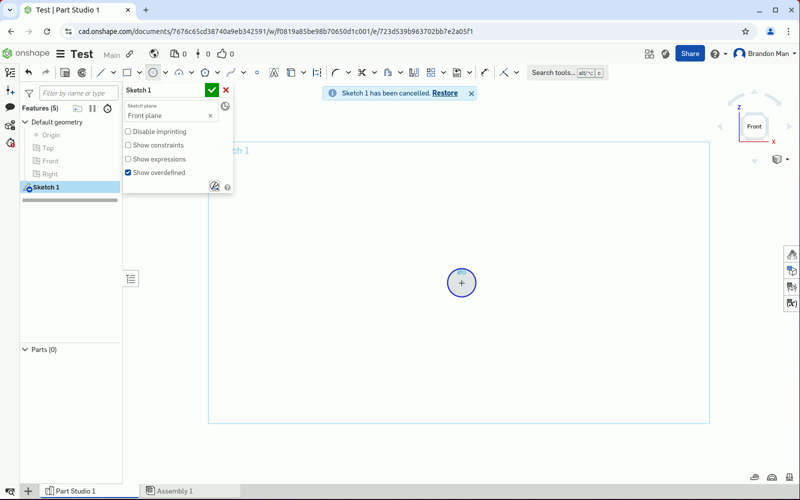
scroll(-6)
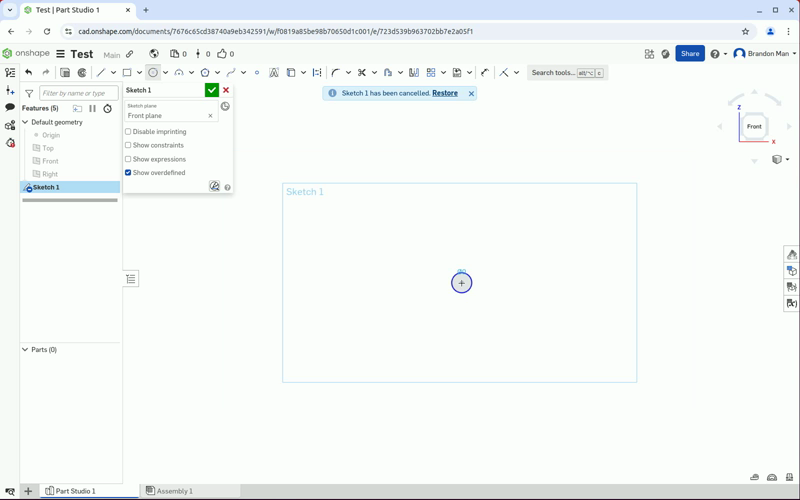
scroll(-6)
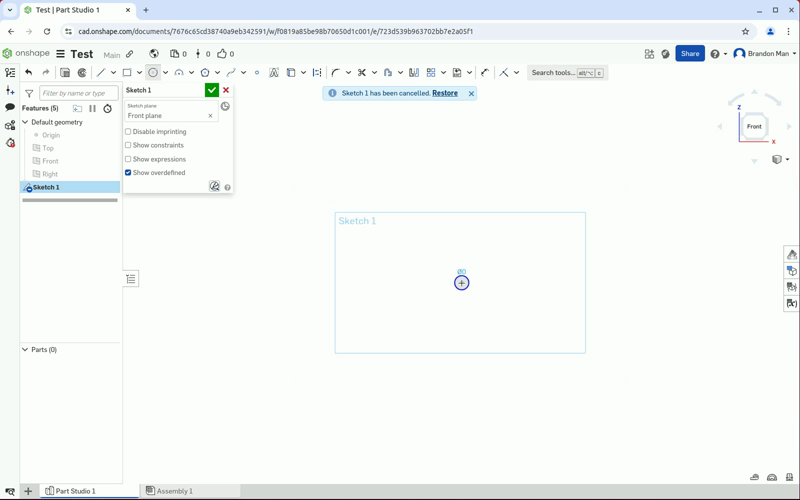
scroll(-6)
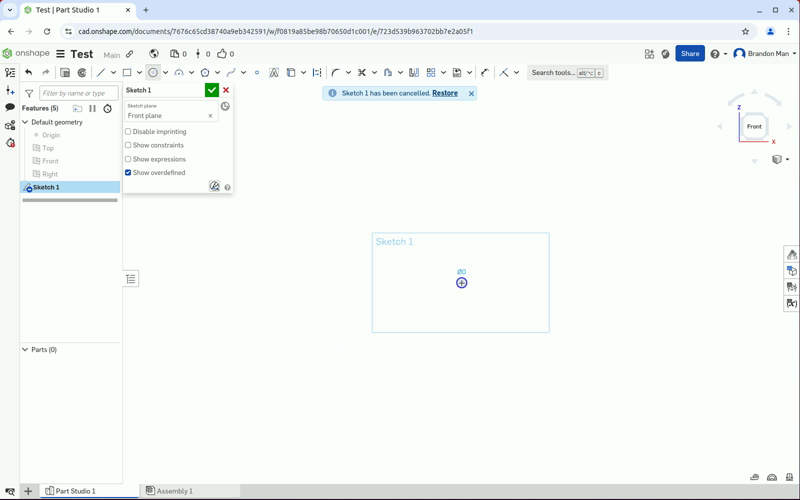
scroll(-6)
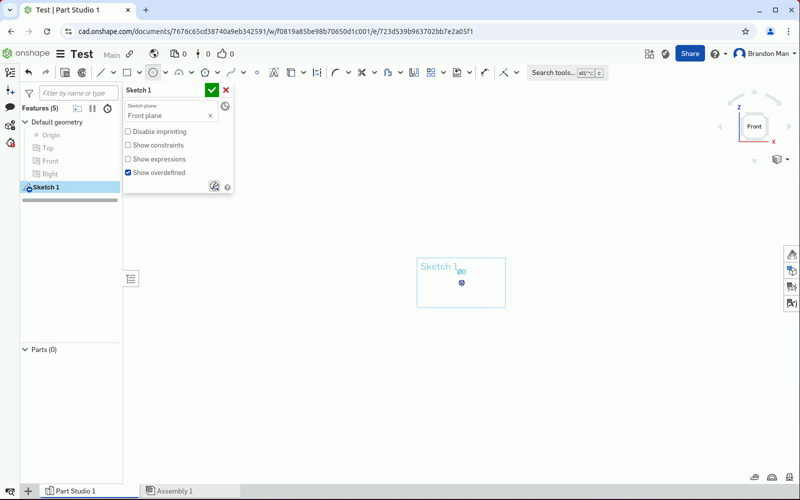
key_up(shift)
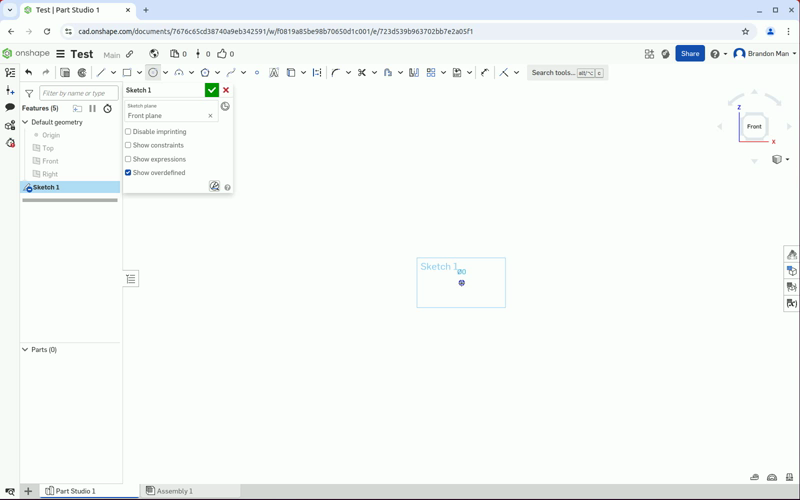
mouse_move(462, 282)
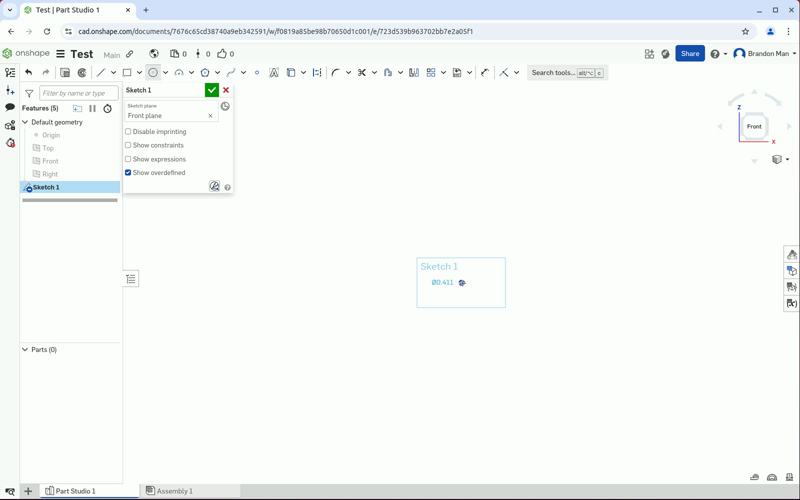
scroll(6)
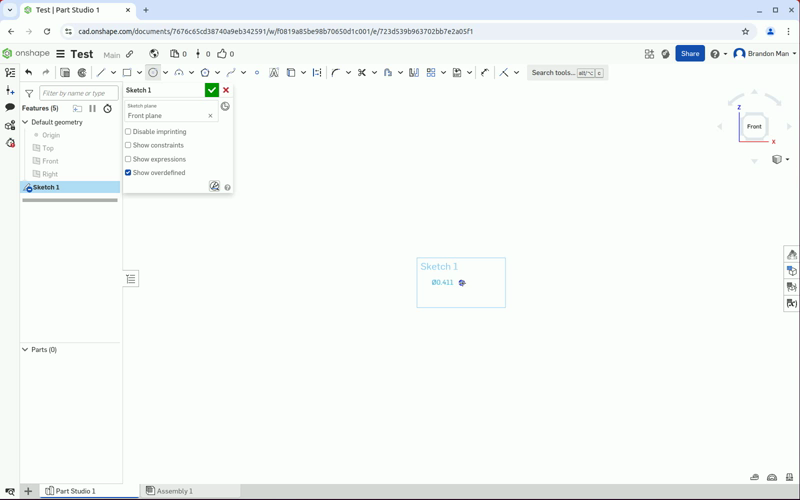
scroll(6)
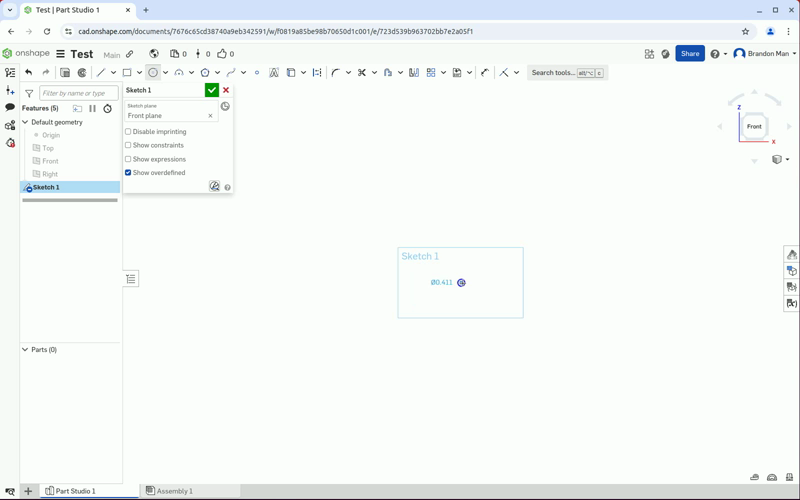
scroll(6)
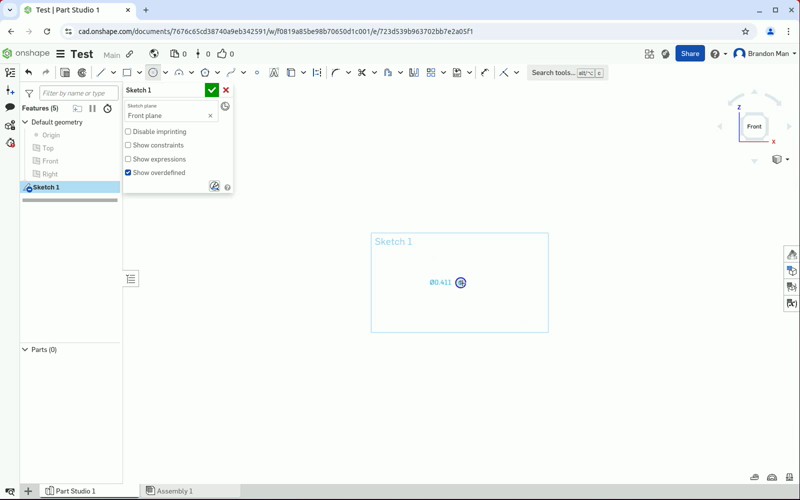
scroll(6)
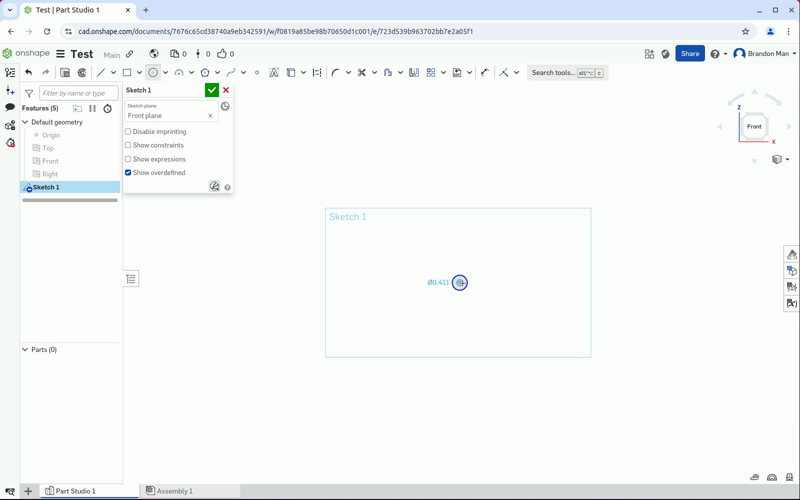
scroll(6)
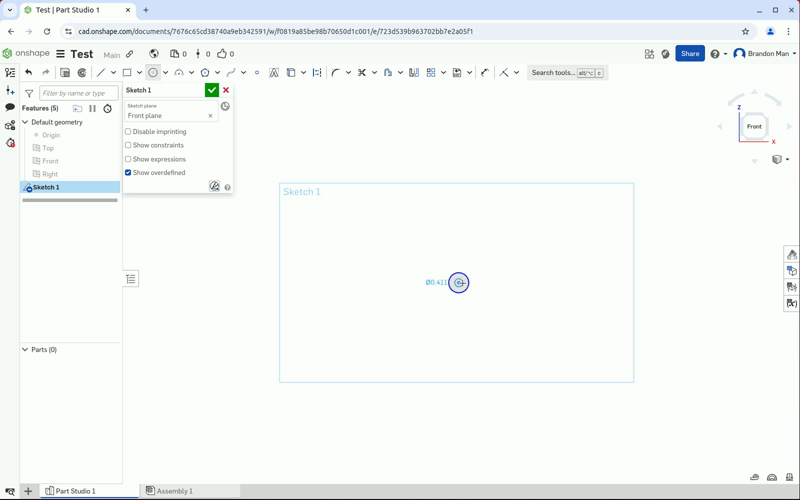
scroll(6)
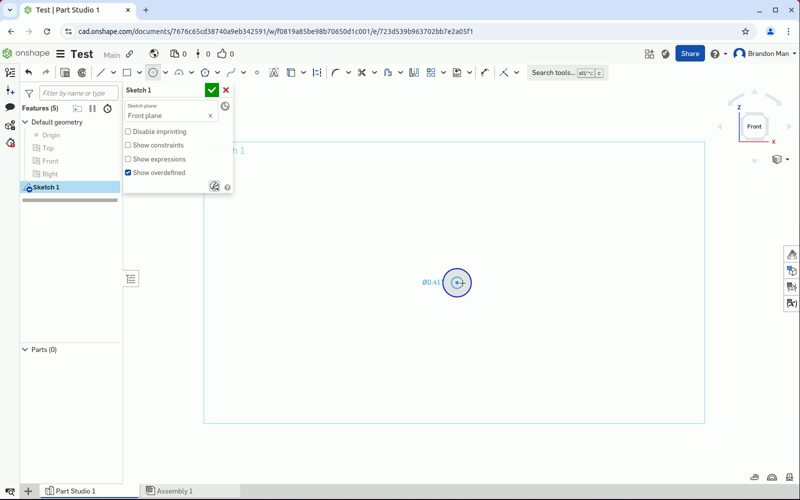
scroll(6)
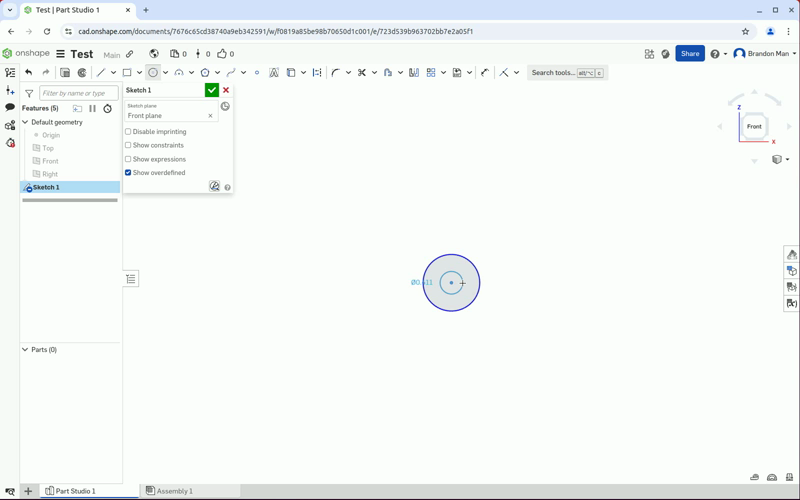
click(462, 282)
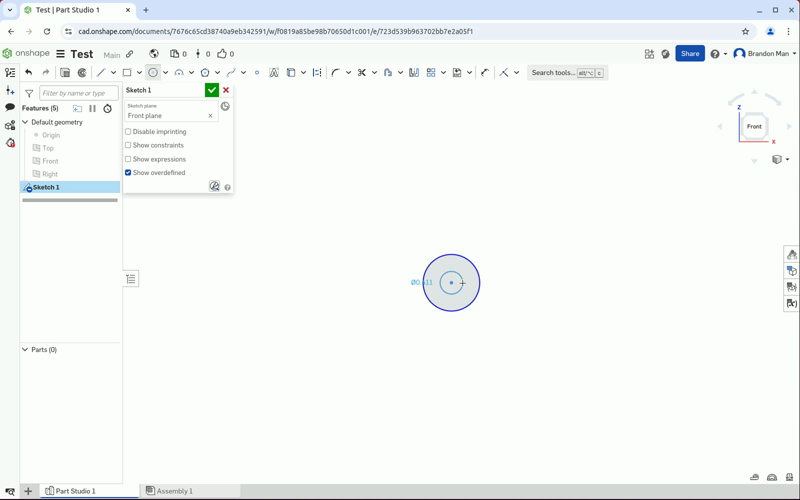
scroll(-6)
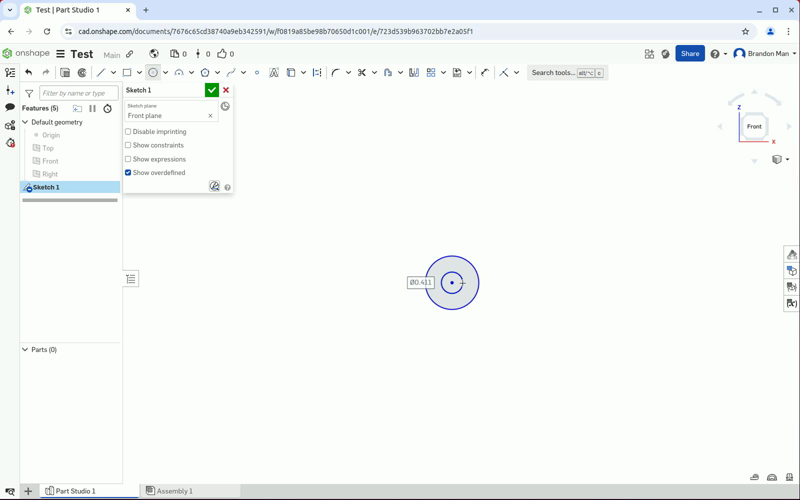
scroll(-6)
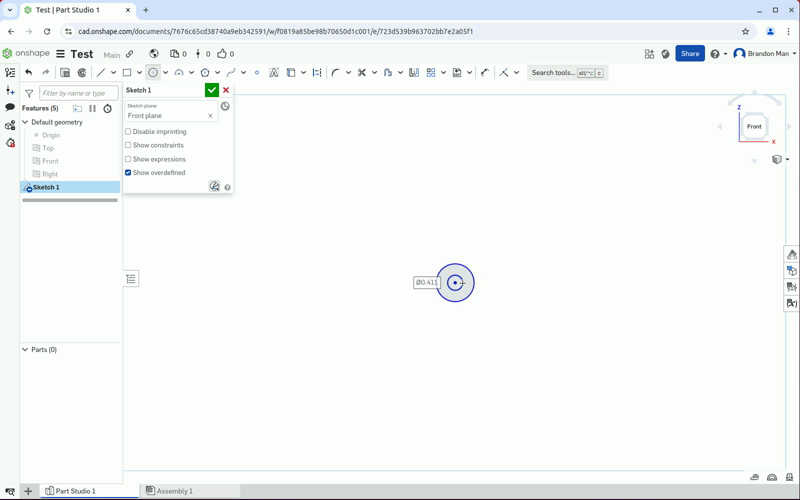
scroll(-6)
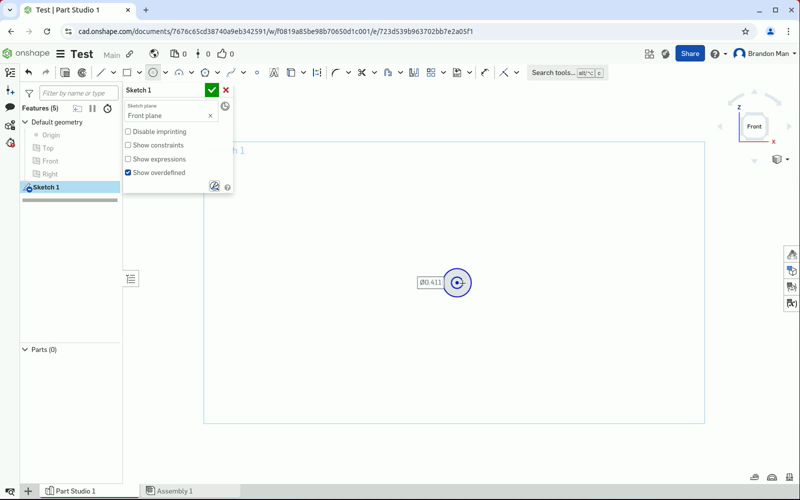
scroll(-6)
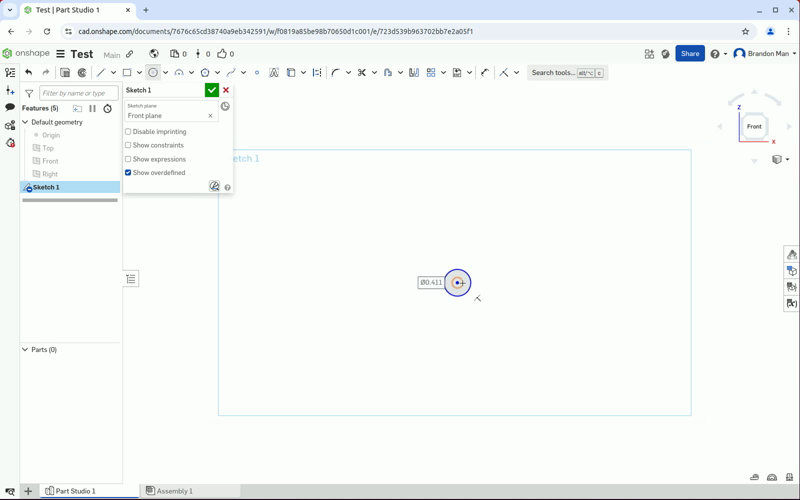
scroll(-6)
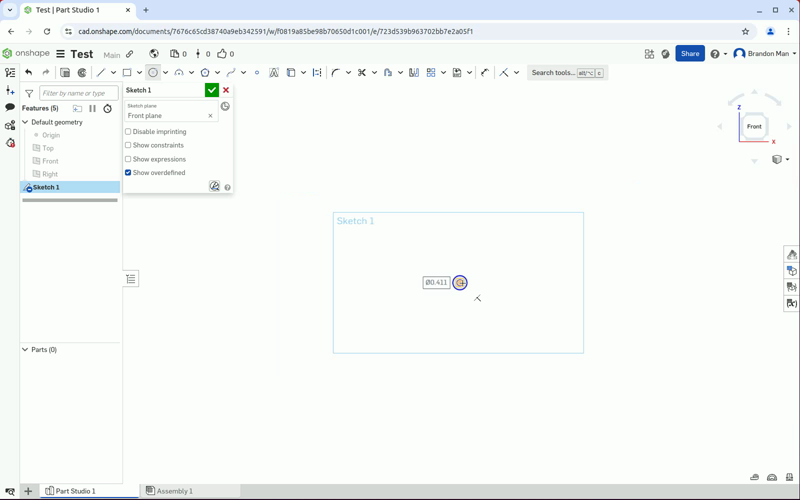
scroll(-6)
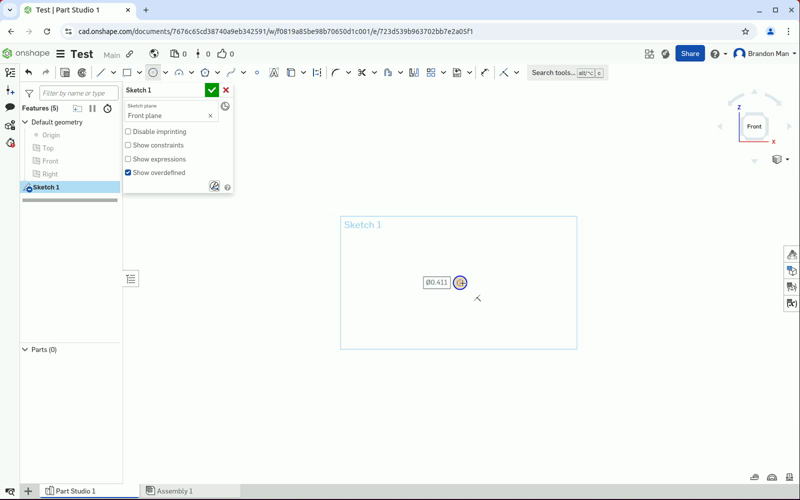
scroll(-6)
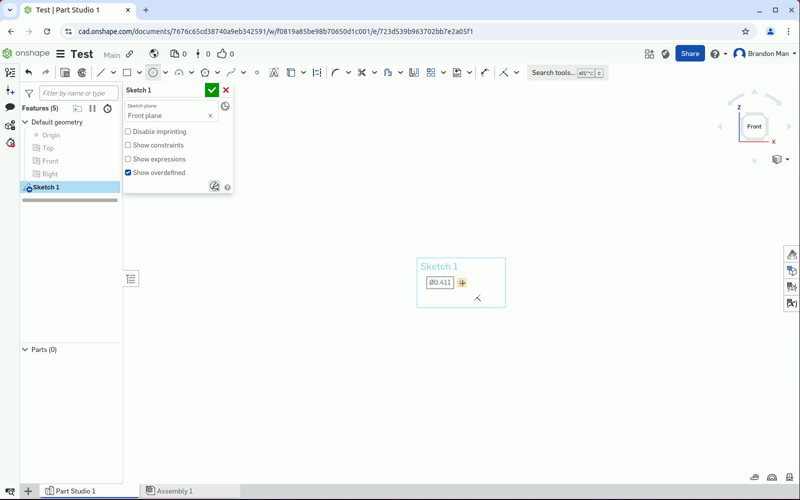
key(esc)
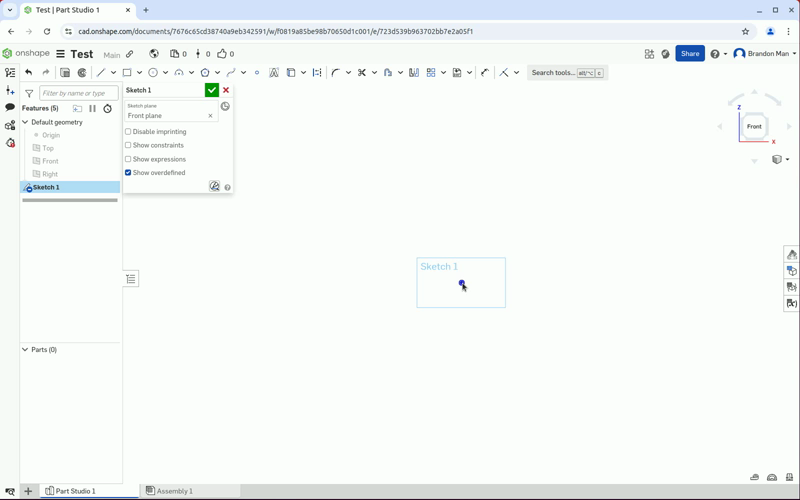
mouse_move(460, 282)
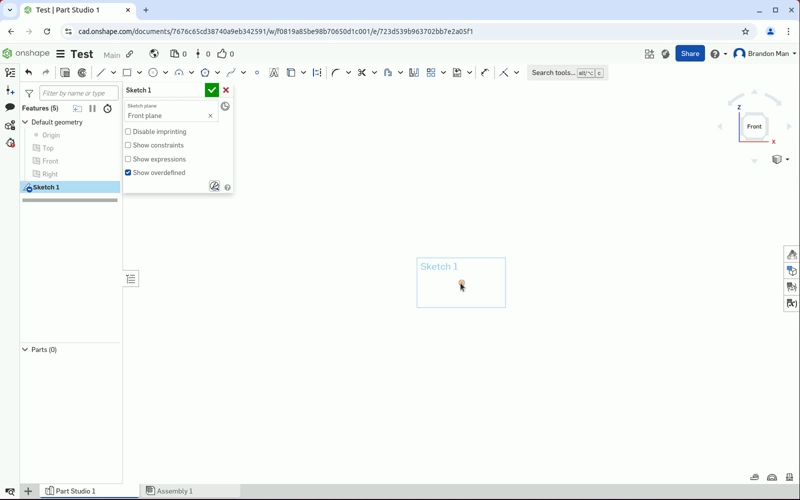
scroll(6)
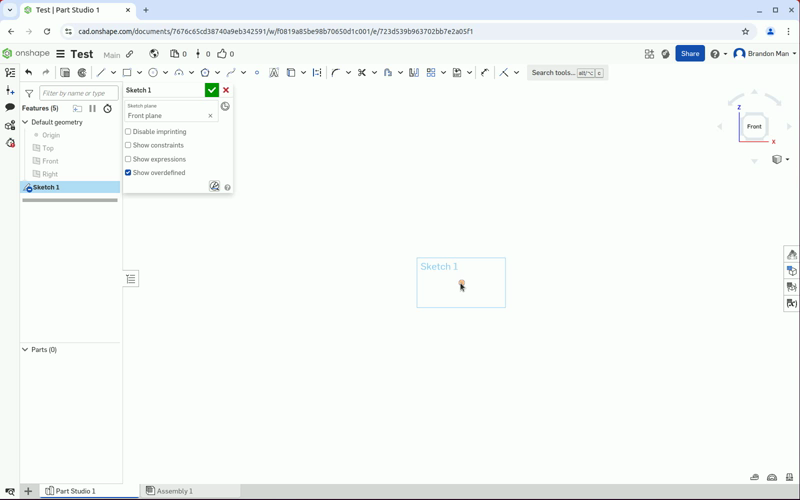
scroll(6)
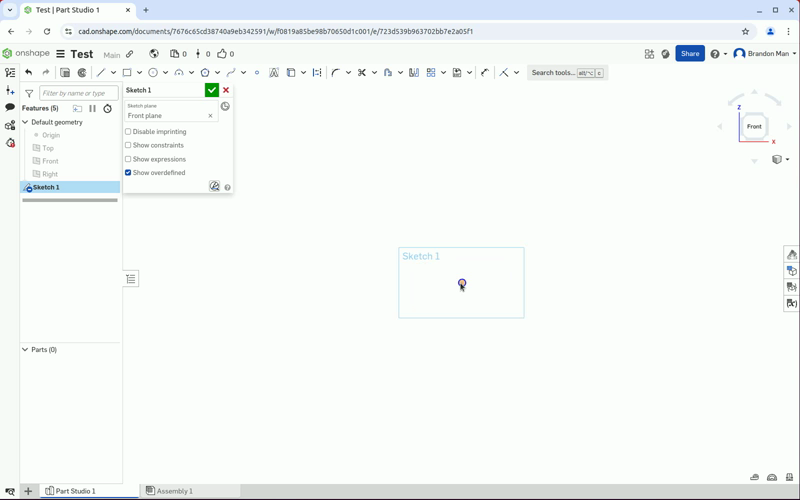
scroll(6)
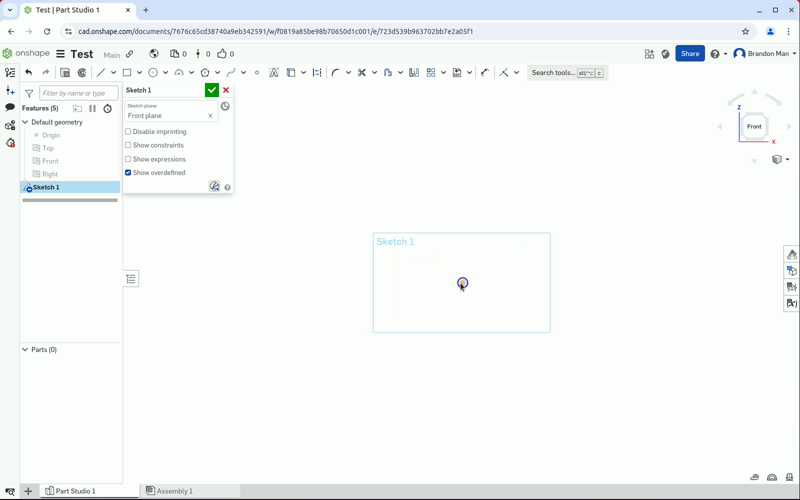
scroll(6)
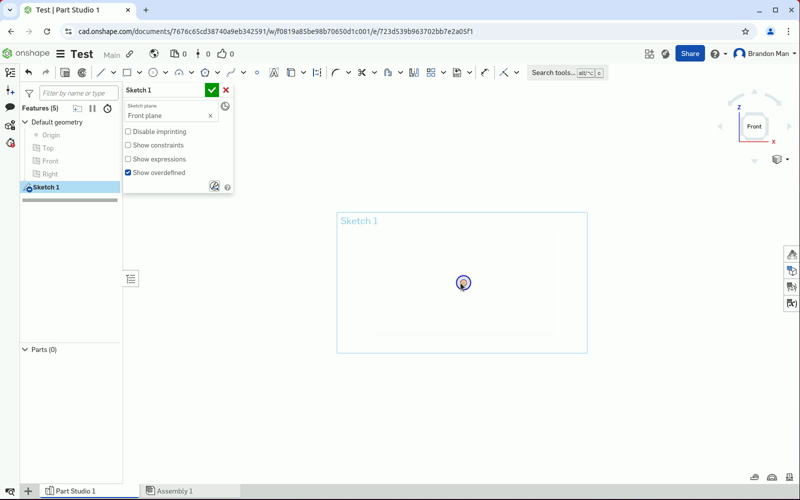
scroll(6)
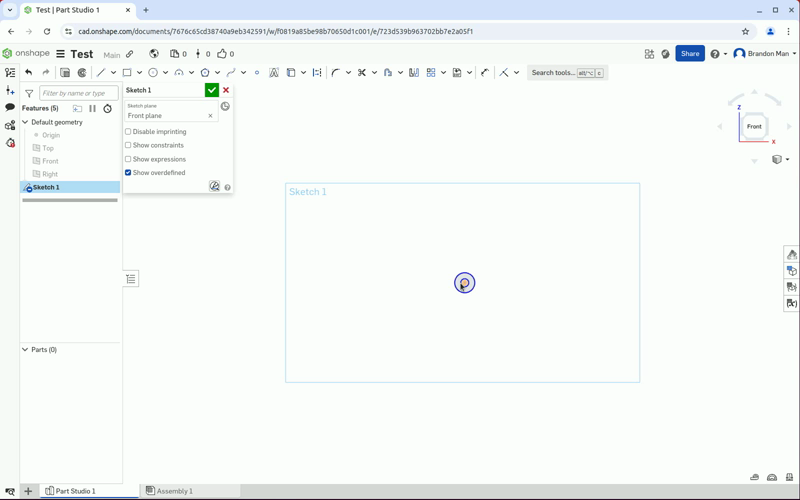
scroll(6)
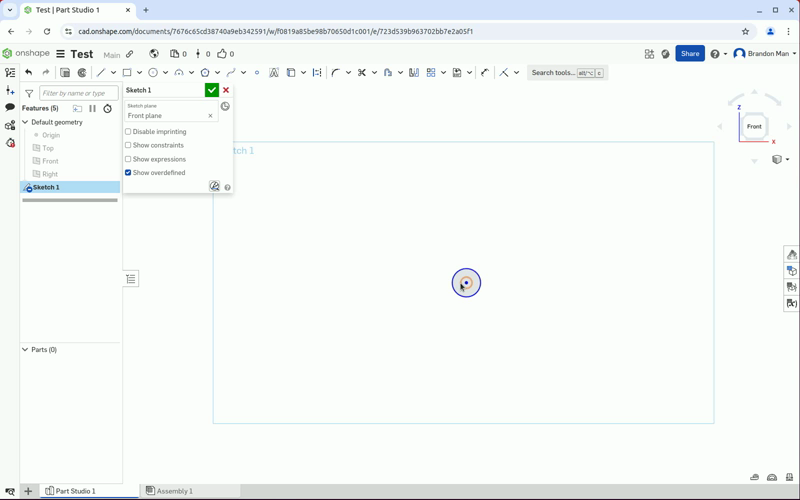
scroll(6)
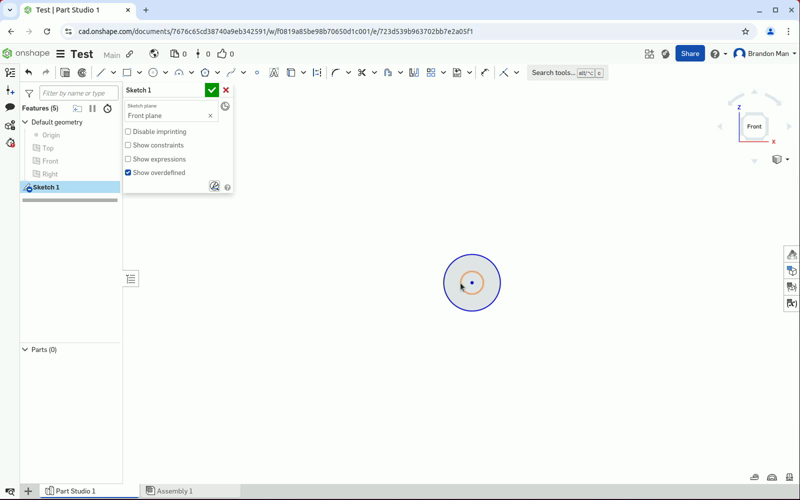
click(460, 282)
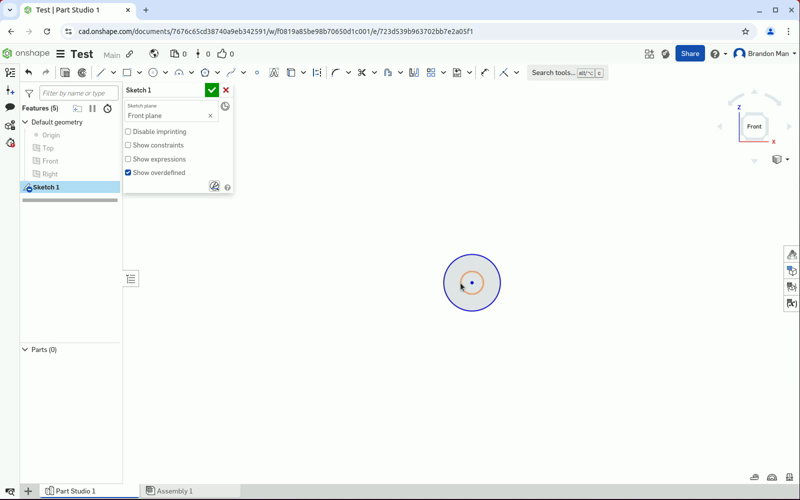
scroll(-6)
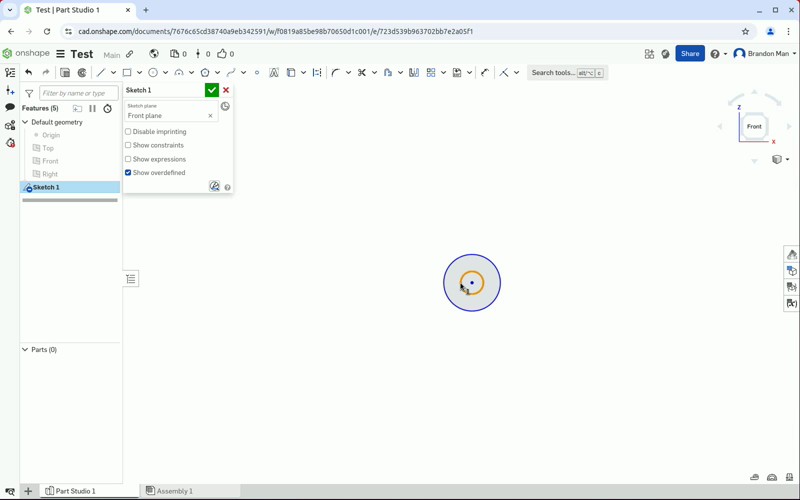
scroll(-6)
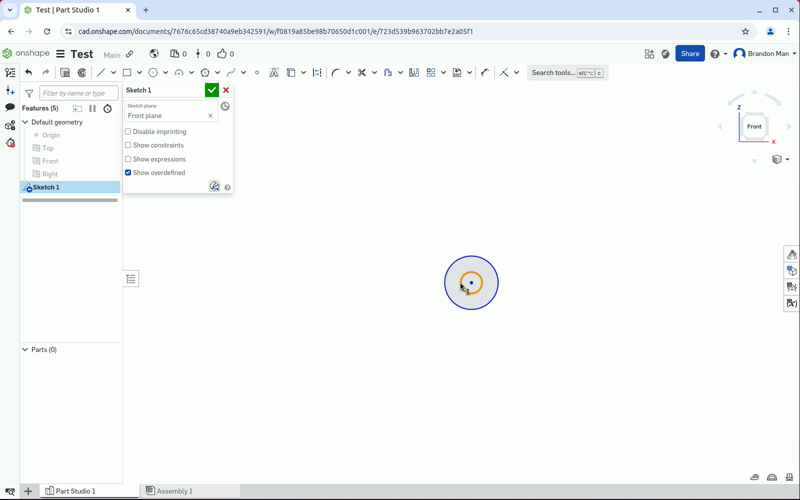
scroll(-6)
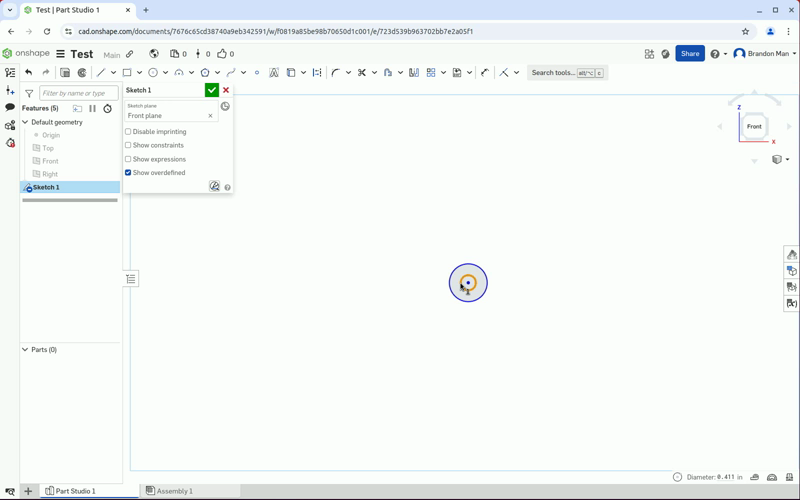
scroll(-6)
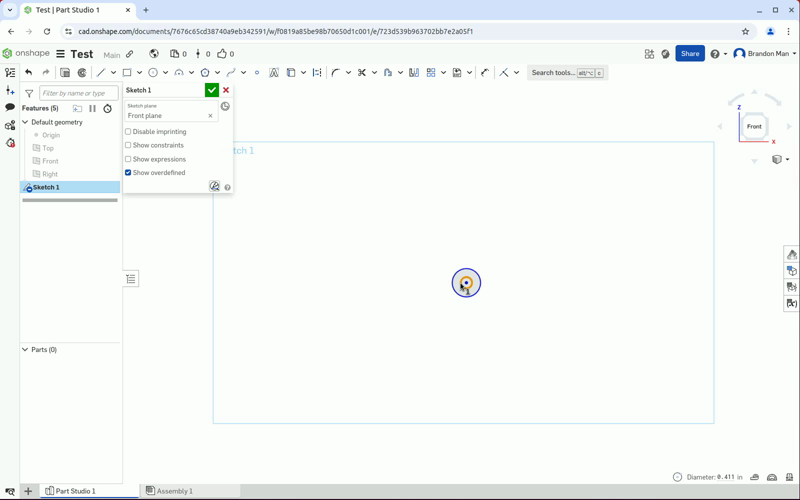
scroll(-6)
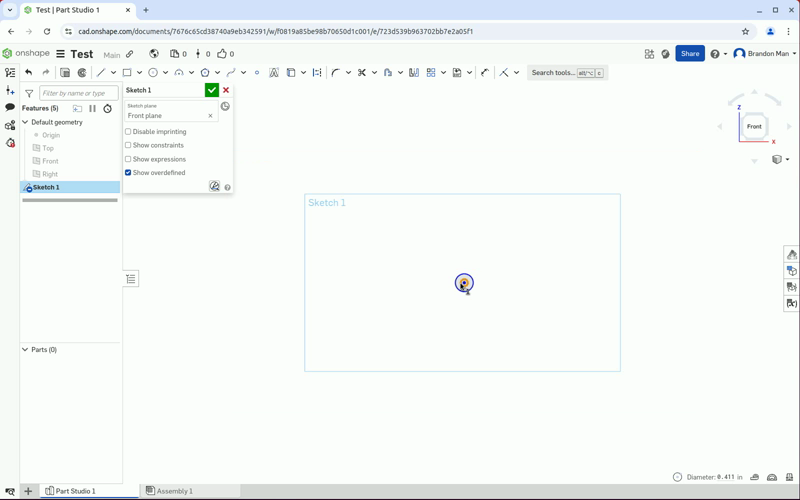
scroll(-6)
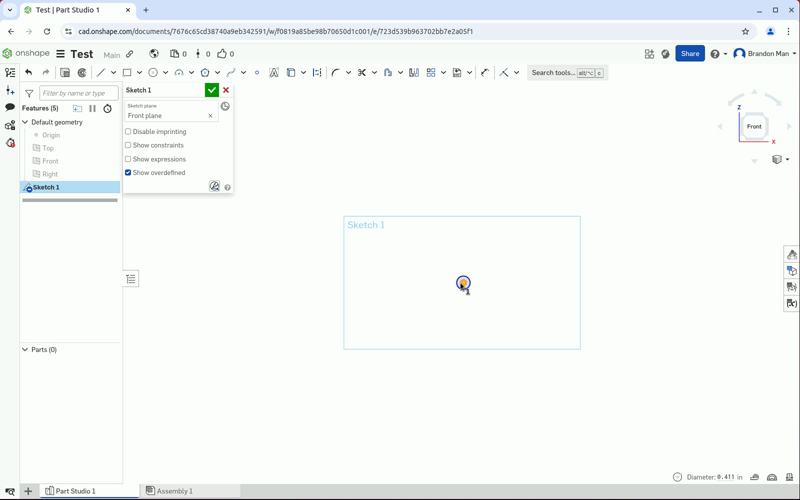
scroll(-6)
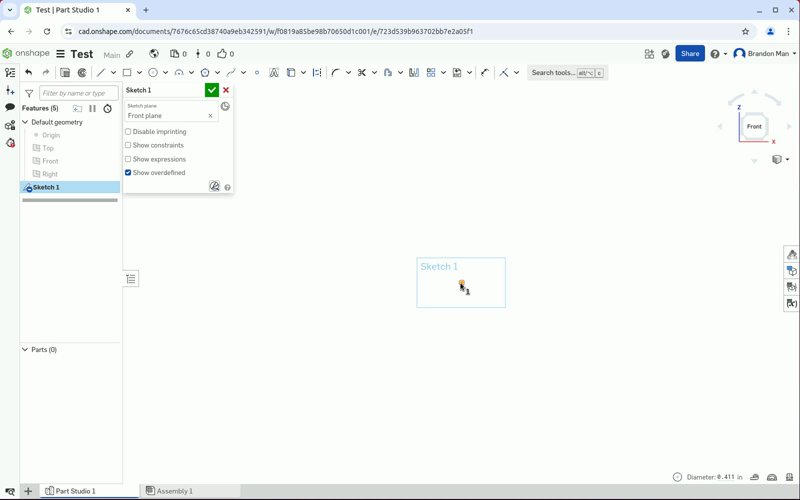
mouse_move(73, 352)
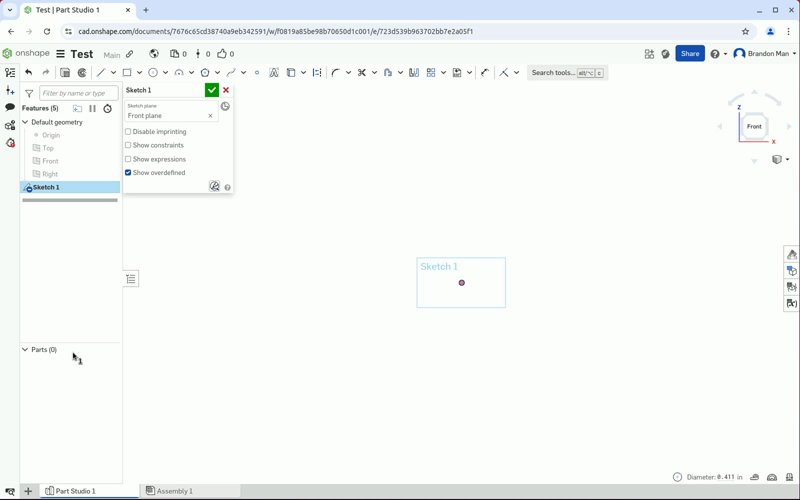
key(shift+y)
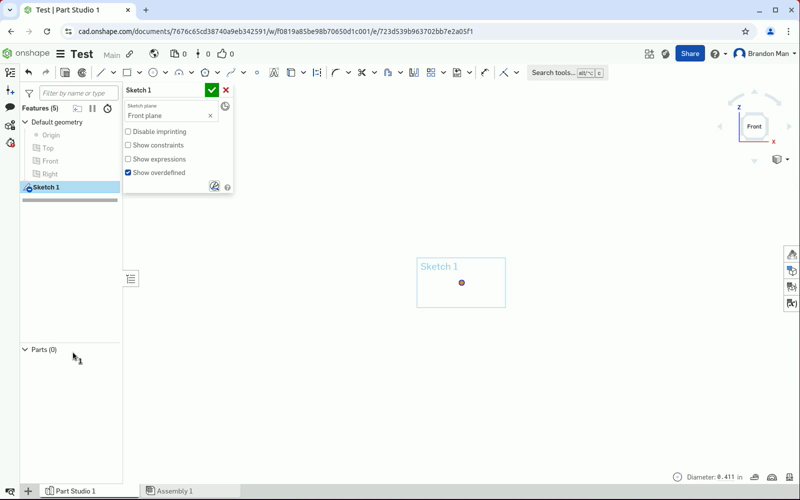
key(shift+e)
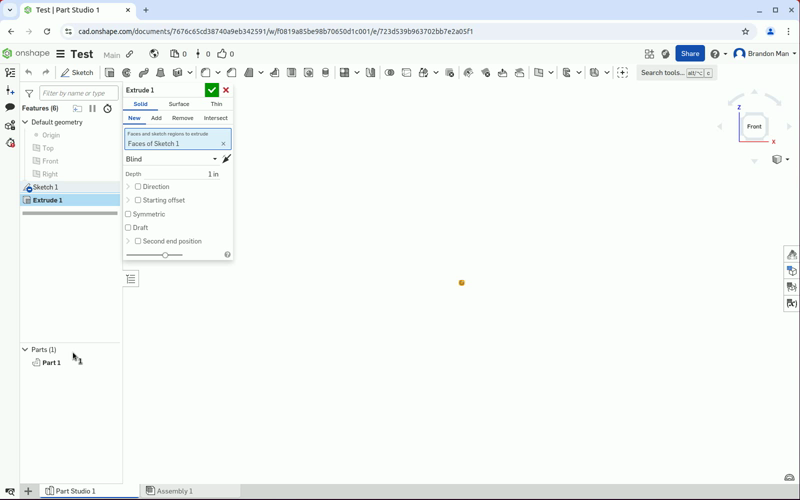
mouse_move(143, 106)
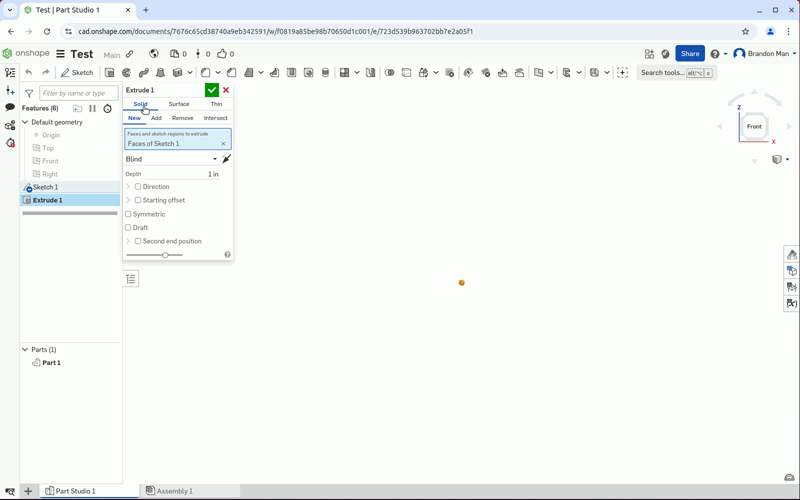
click(143, 106)
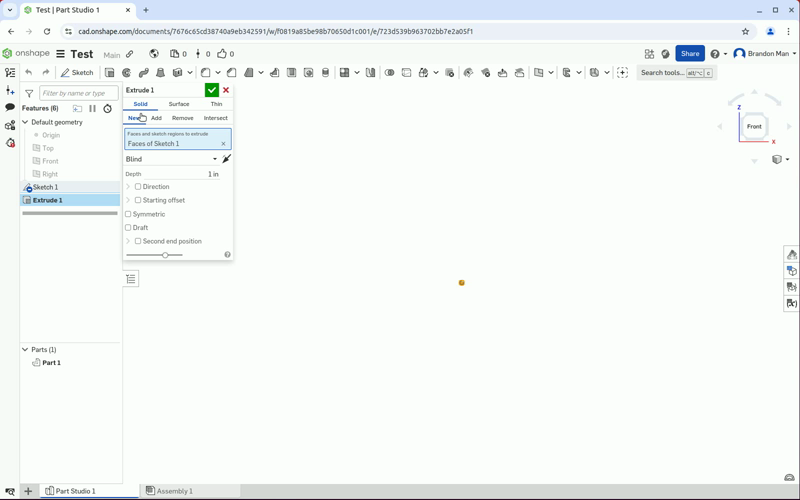
mouse_move(137, 120)
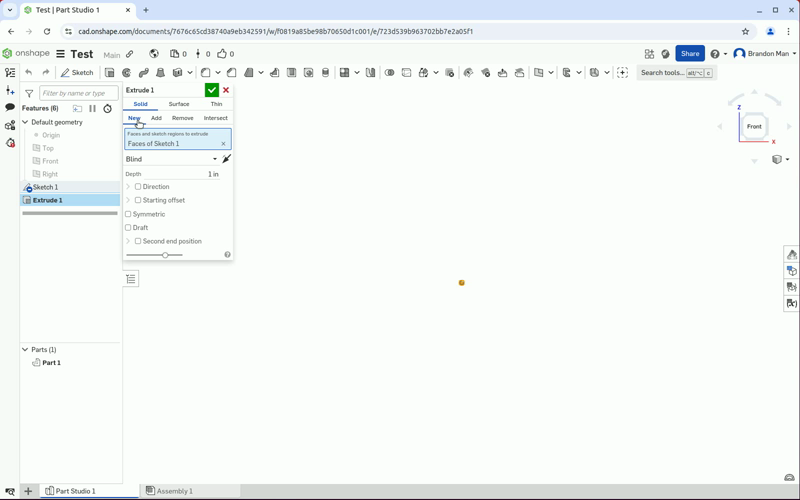
click(137, 120)
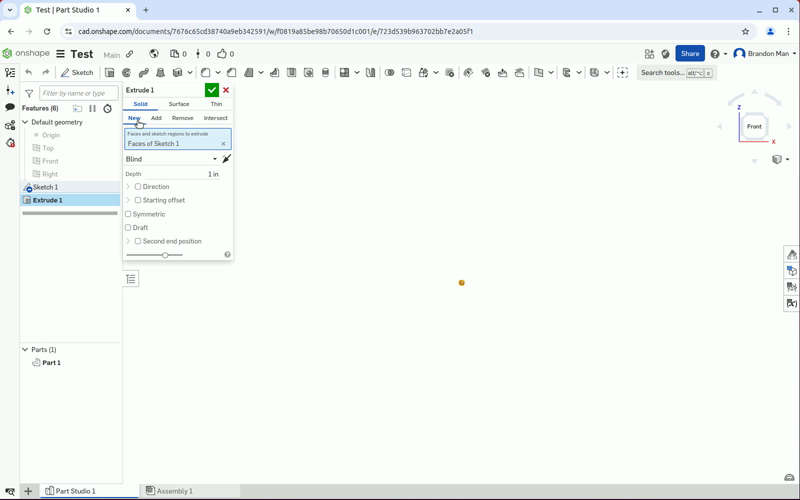
key(tab, 4)
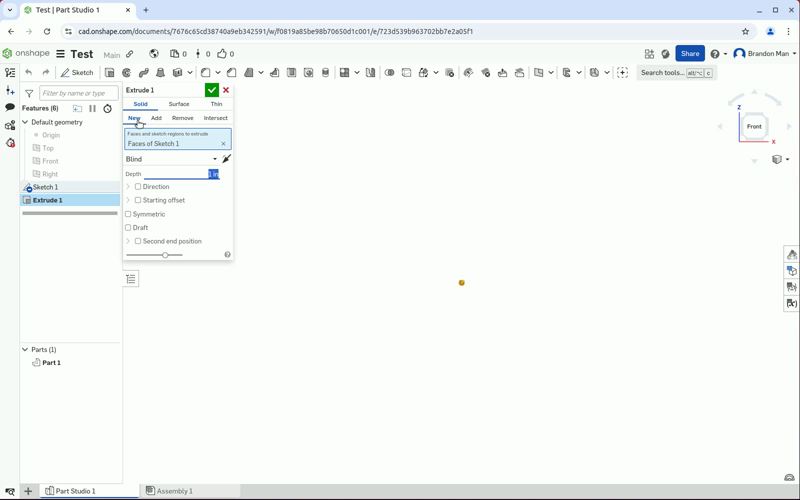
text(-2.407)
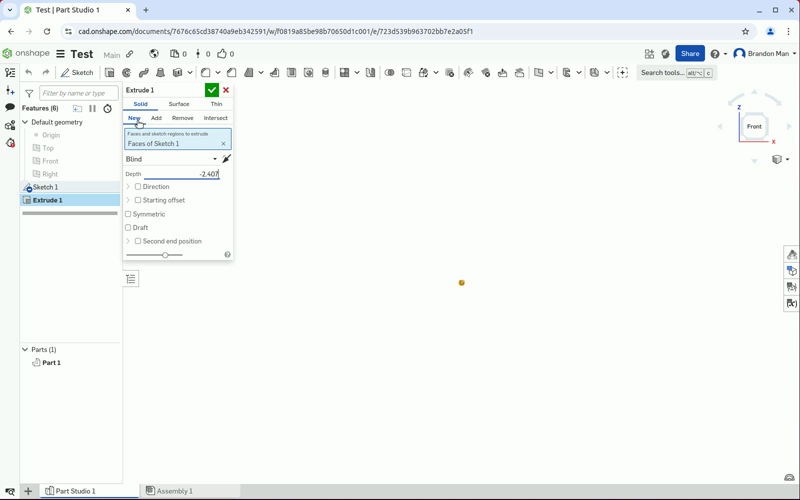
key(enter)
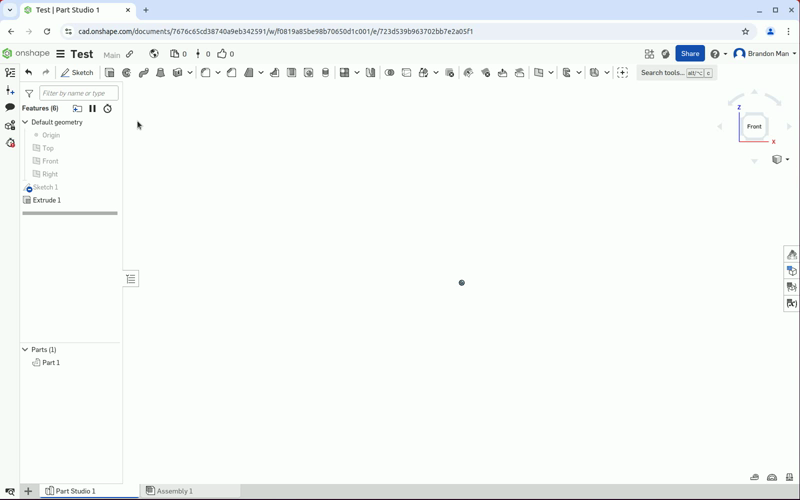
key(shift+h)
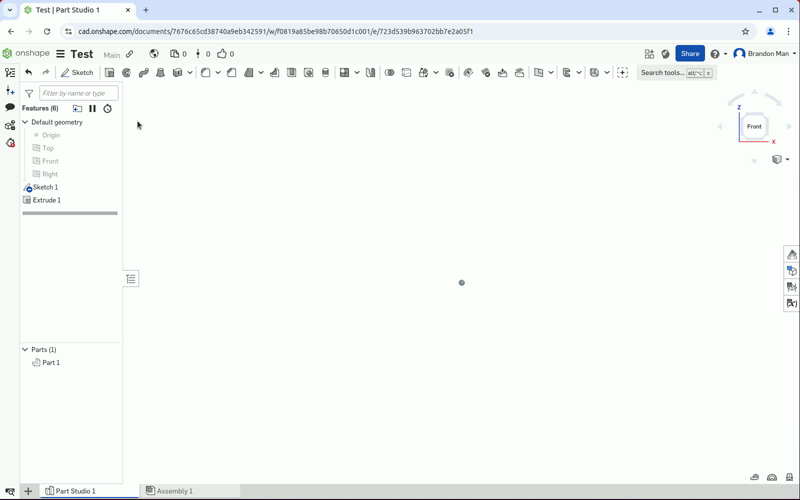
key(shift+h)
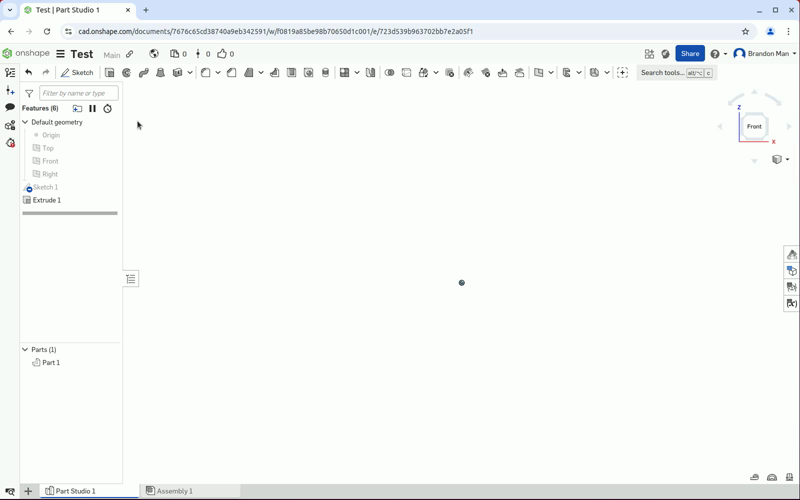
mouse_move(73, 189)
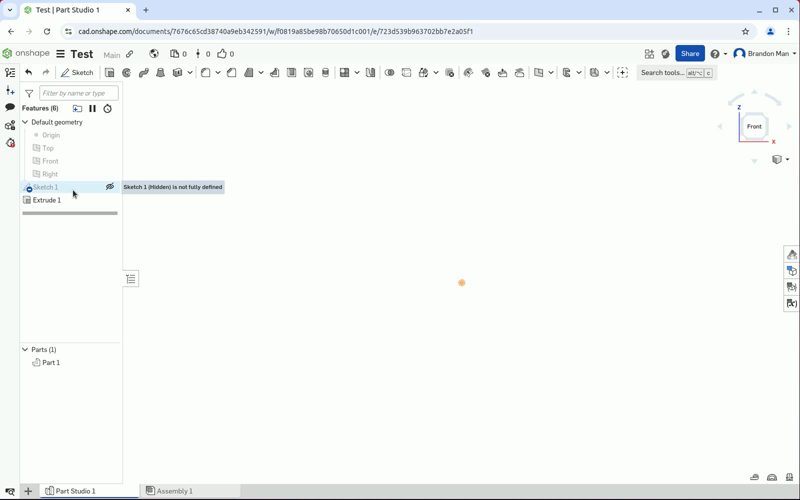
click(73, 189)
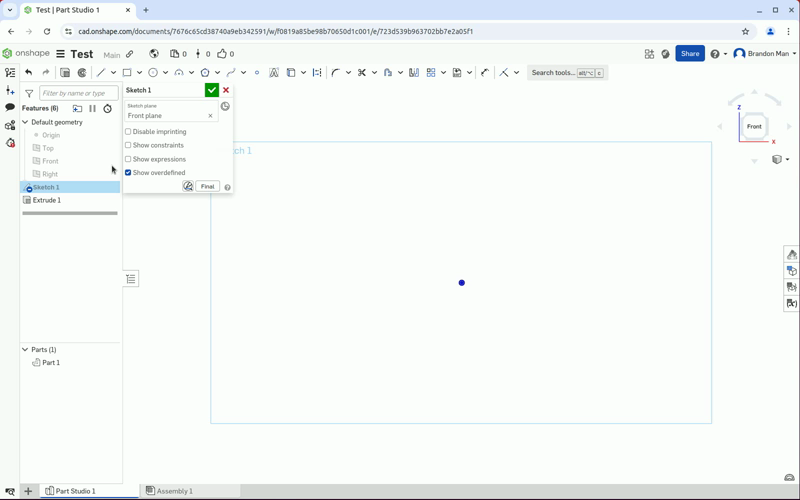
mouse_move(229, 92)
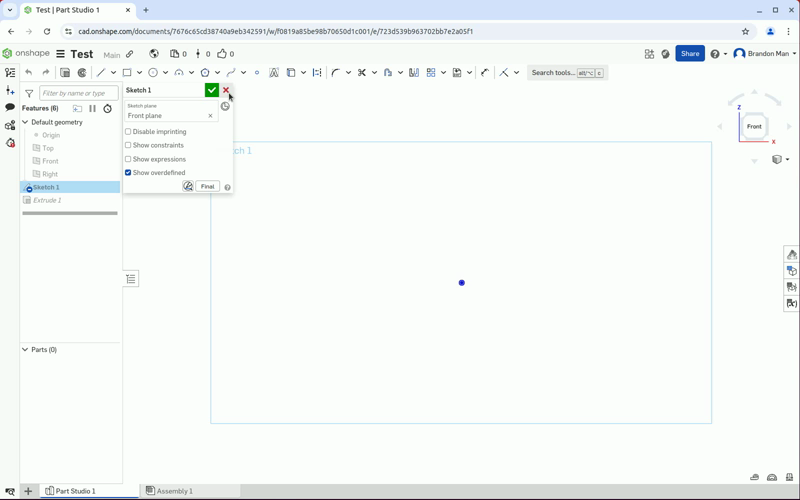
click(229, 92)
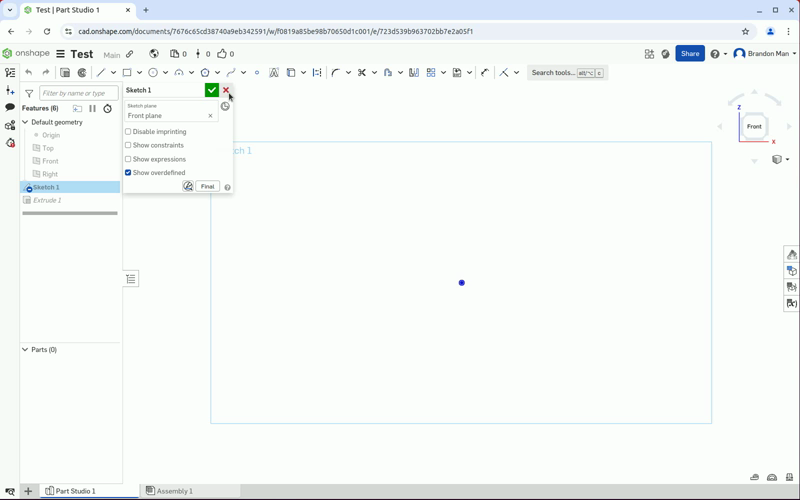
key(shift+s)
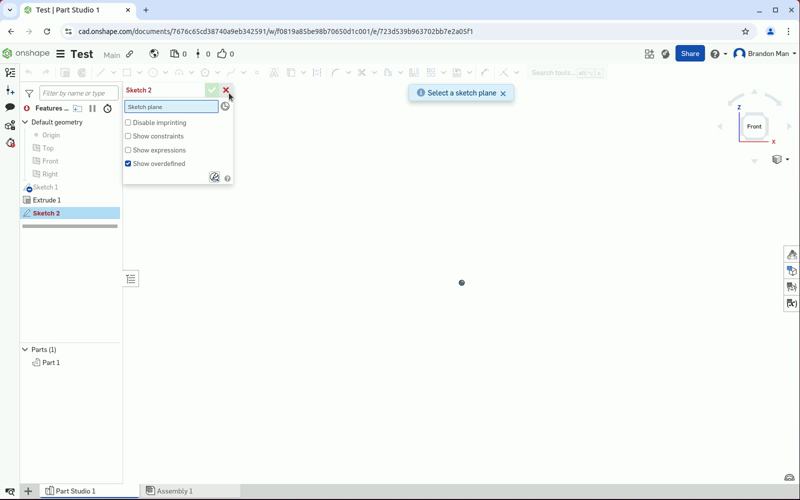
mouse_move(73, 163)
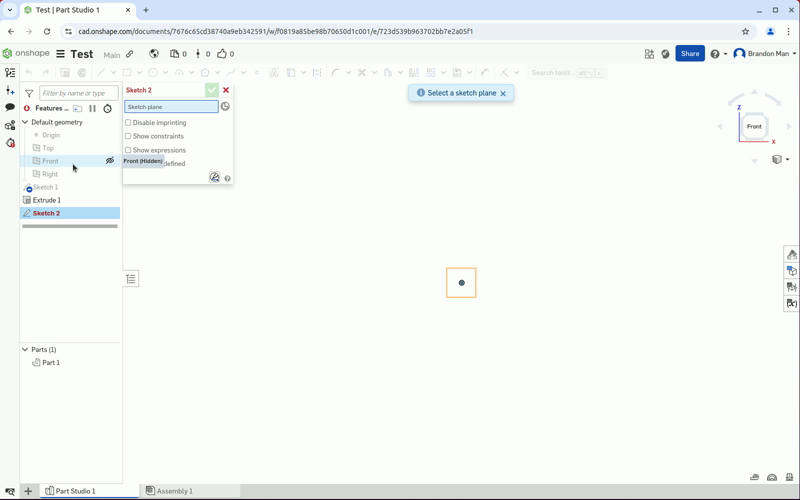
click(73, 163)
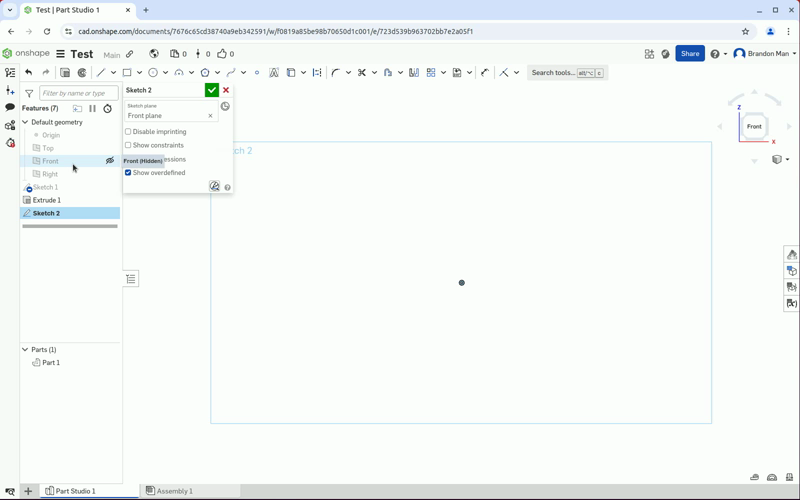
mouse_move(73, 352)
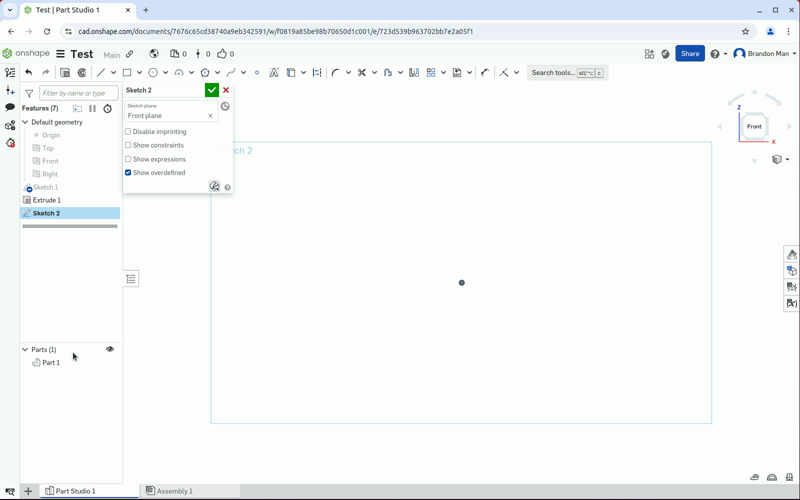
key(y)
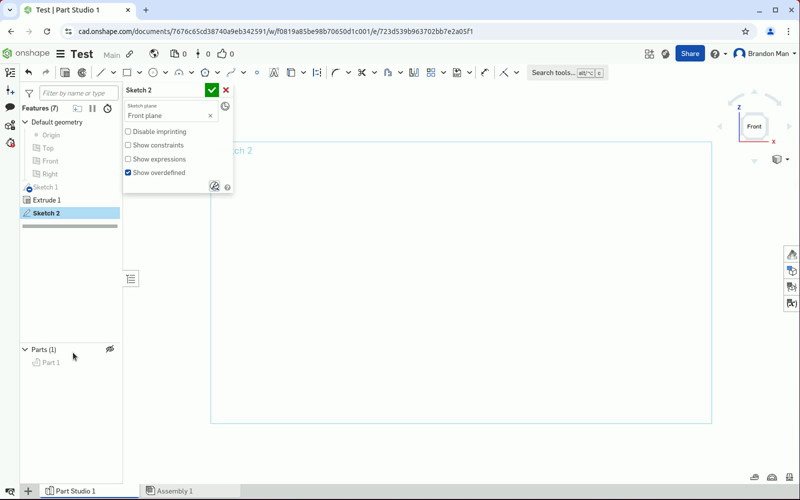
key(c)
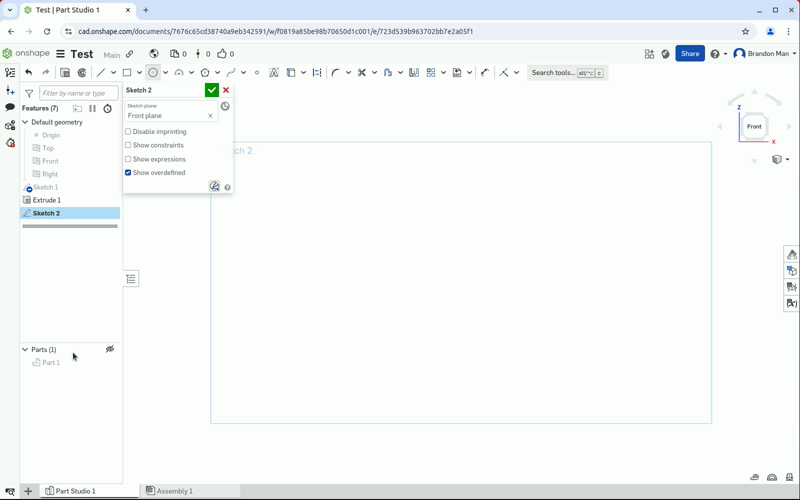
key_down(shift)
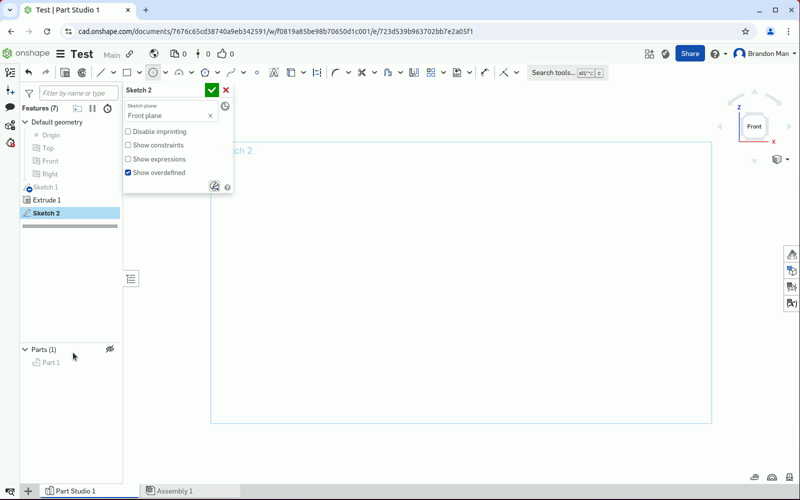
mouse_move(461, 282)
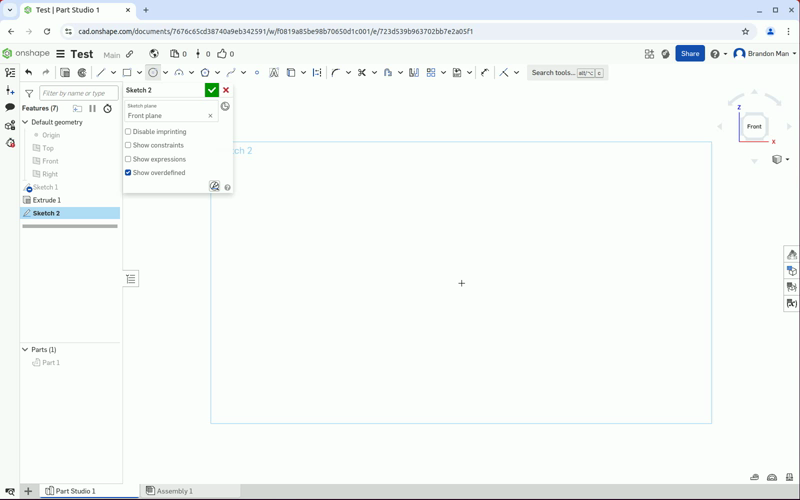
click(461, 282)
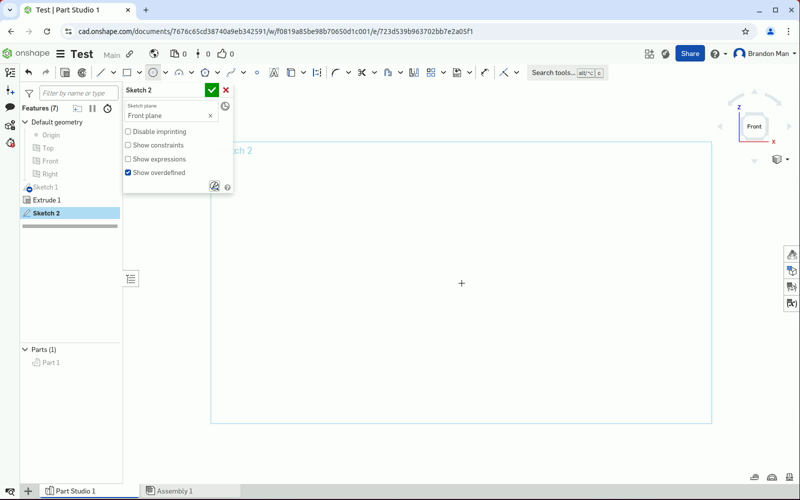
key_up(shift)
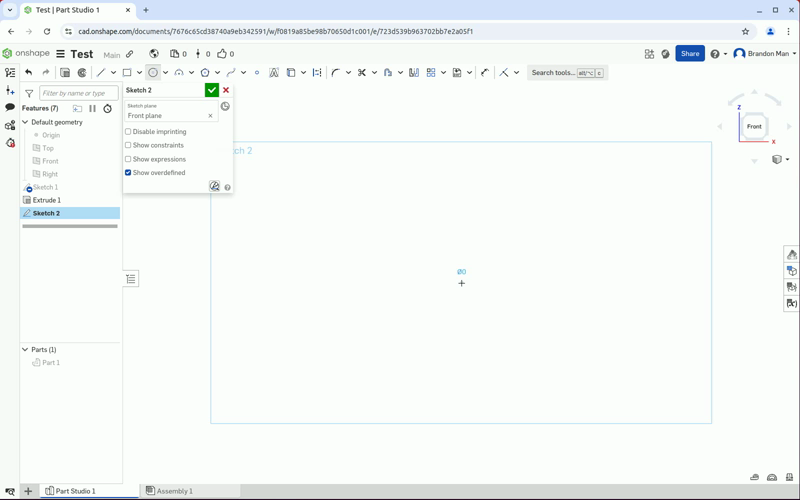
mouse_move(463, 282)
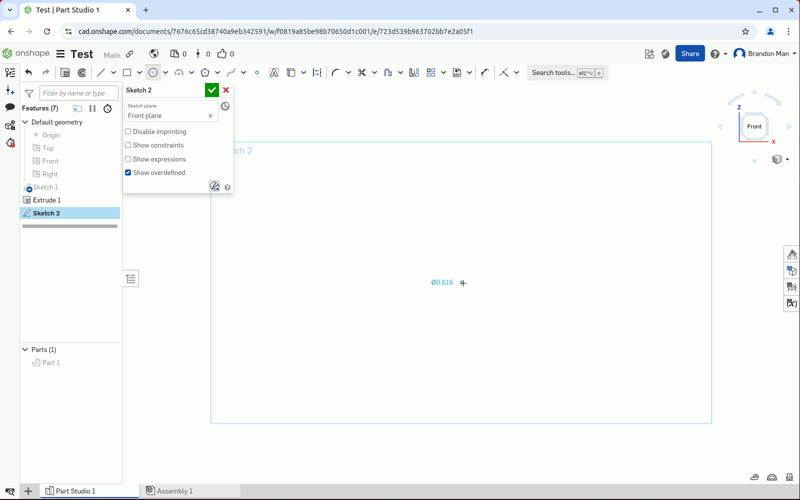
scroll(6)
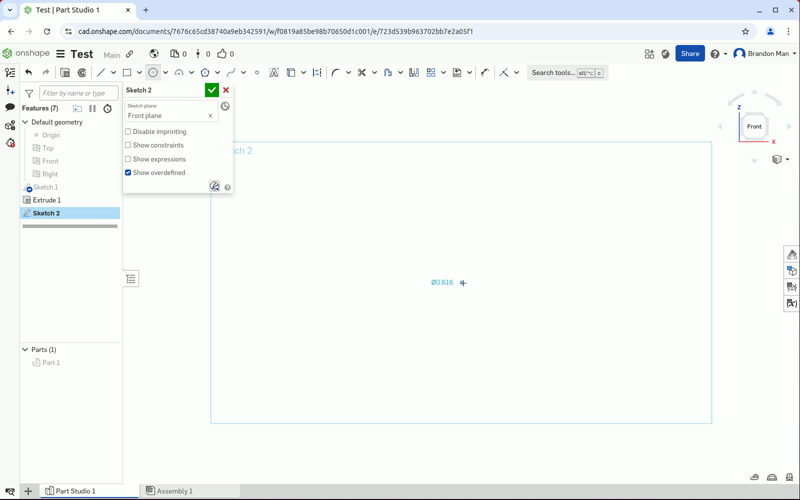
scroll(6)
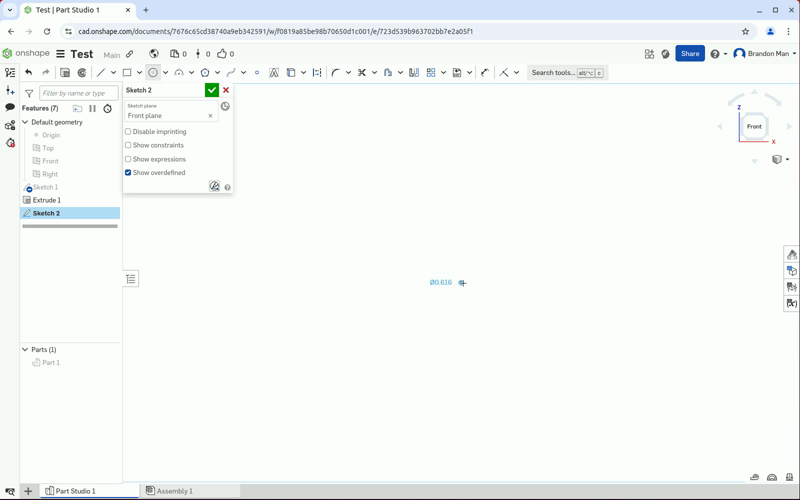
scroll(6)
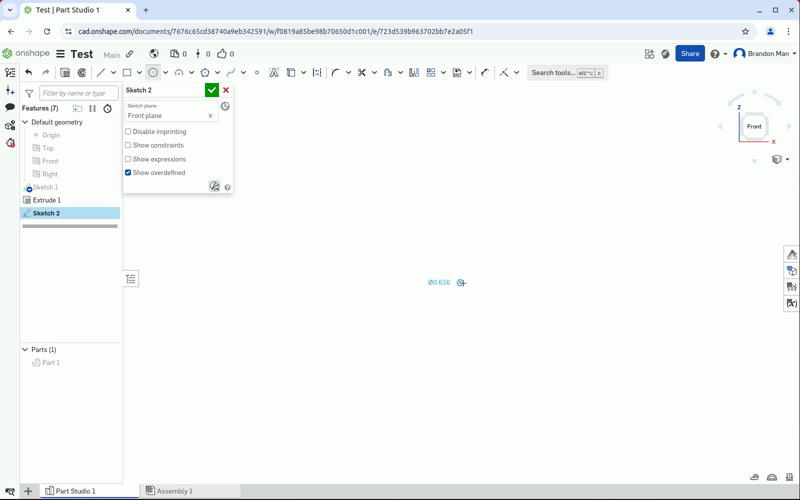
scroll(6)
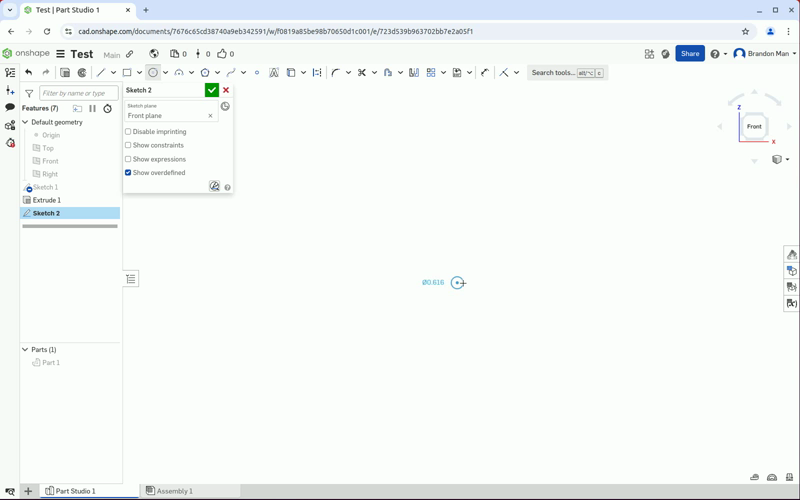
scroll(6)
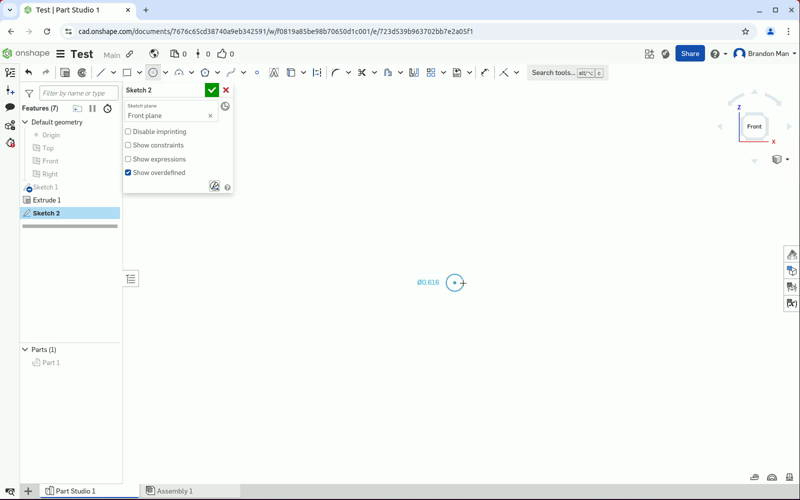
scroll(6)
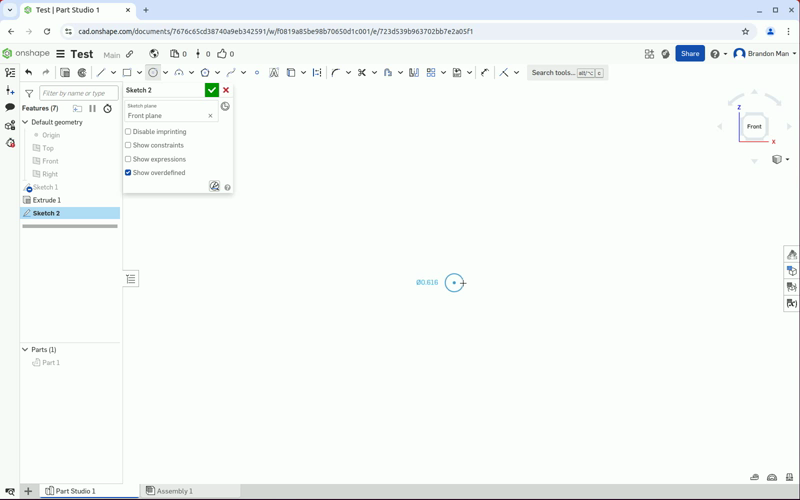
scroll(6)
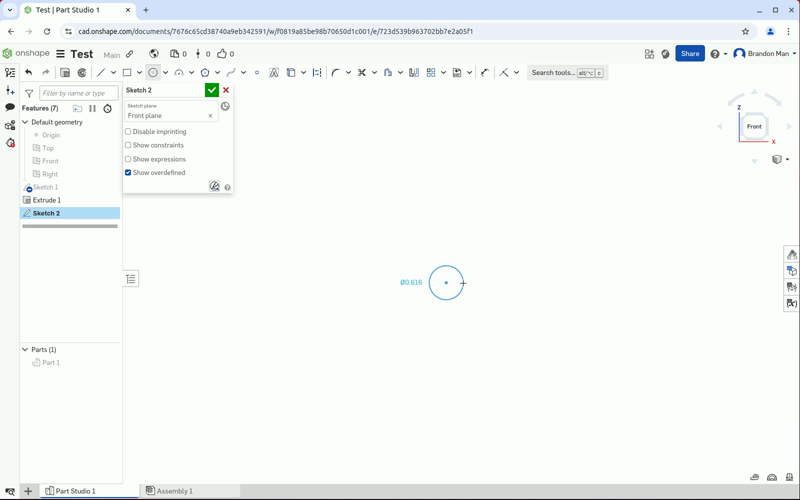
click(463, 282)
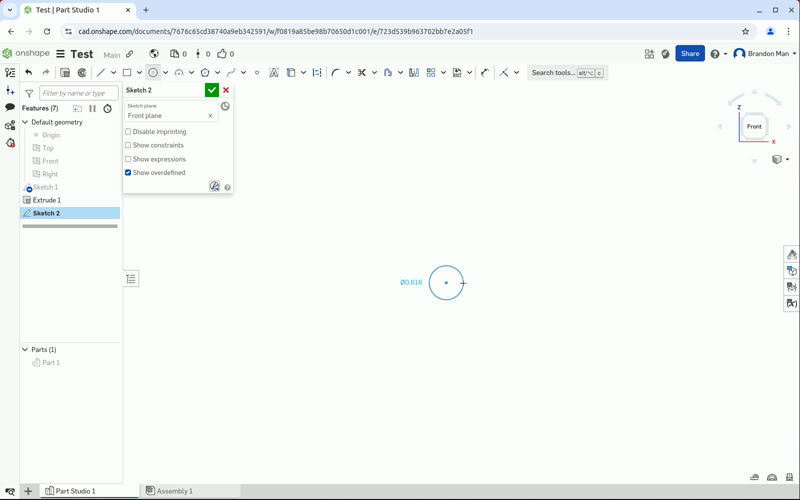
scroll(-6)
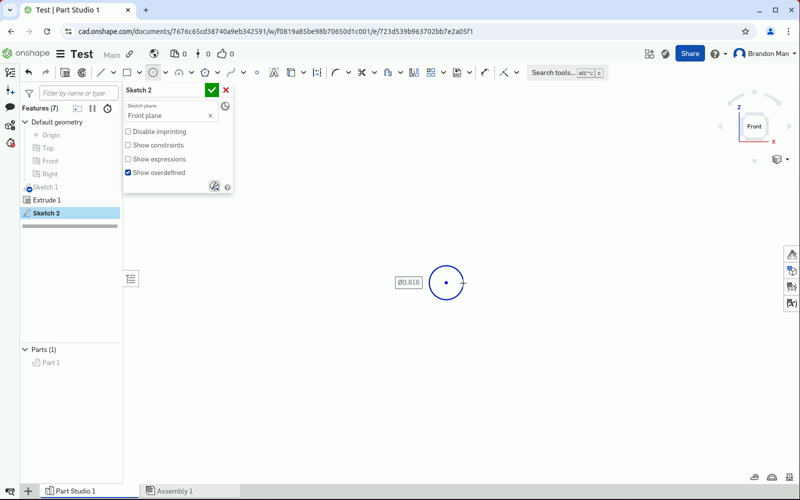
scroll(-6)
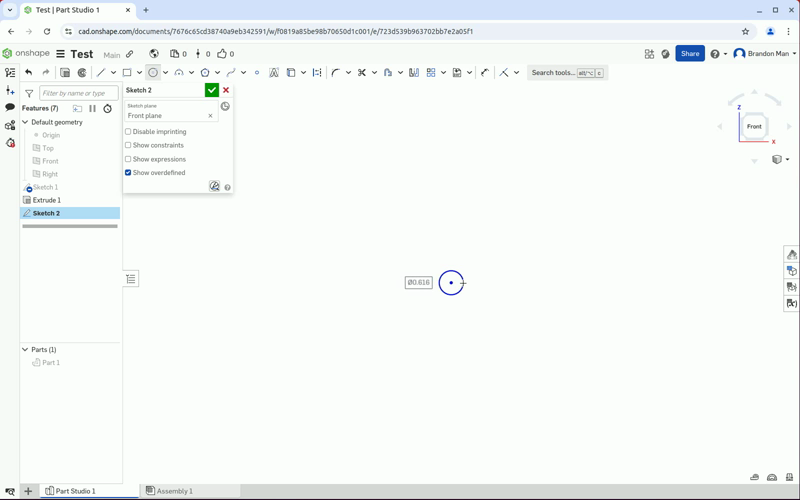
scroll(-6)
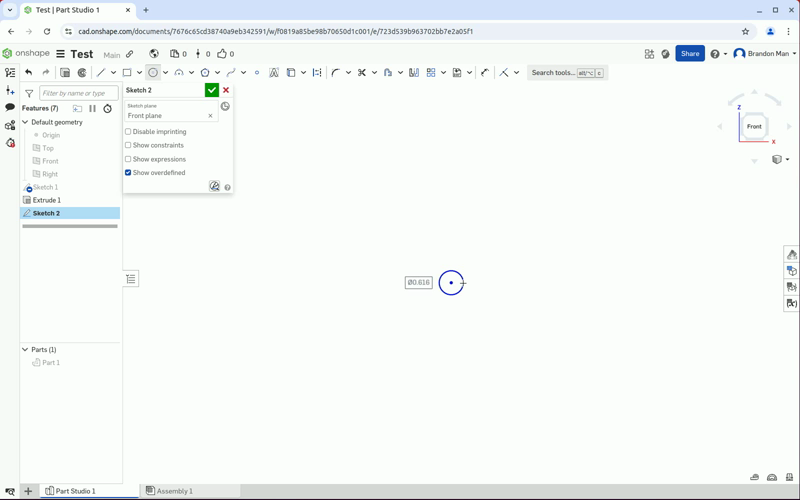
scroll(-6)
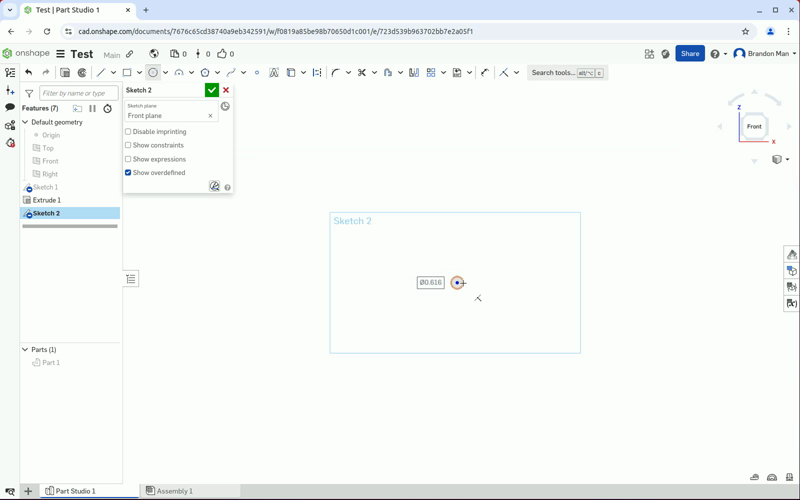
scroll(-6)
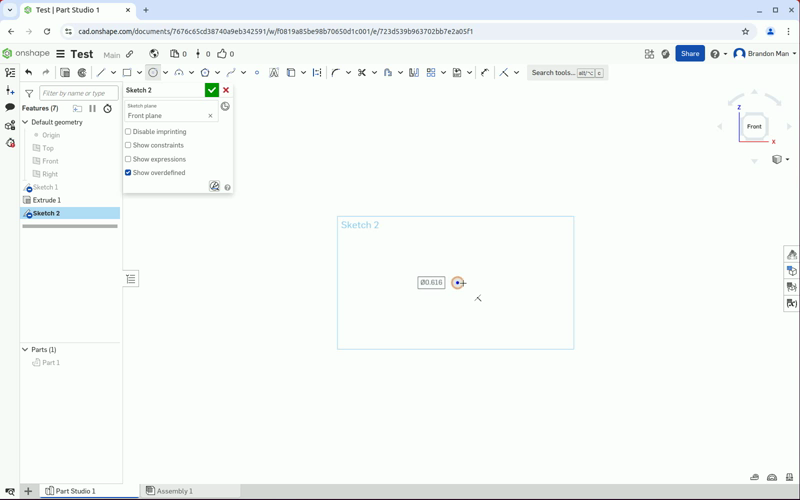
scroll(-6)
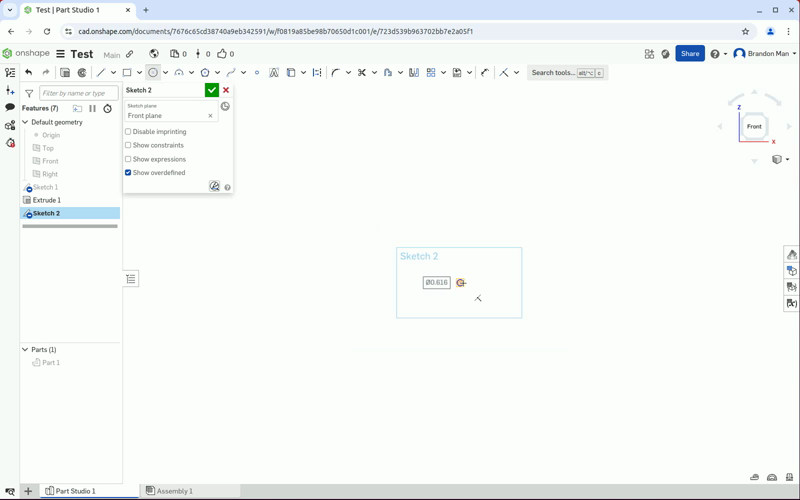
scroll(-6)
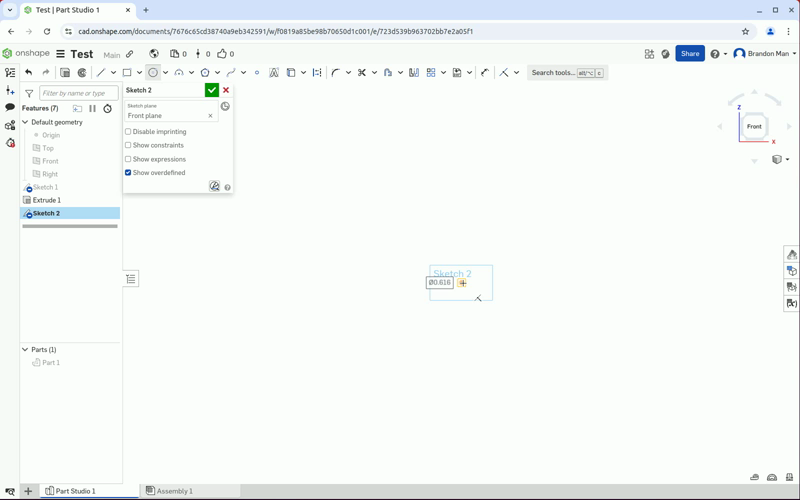
key(esc)
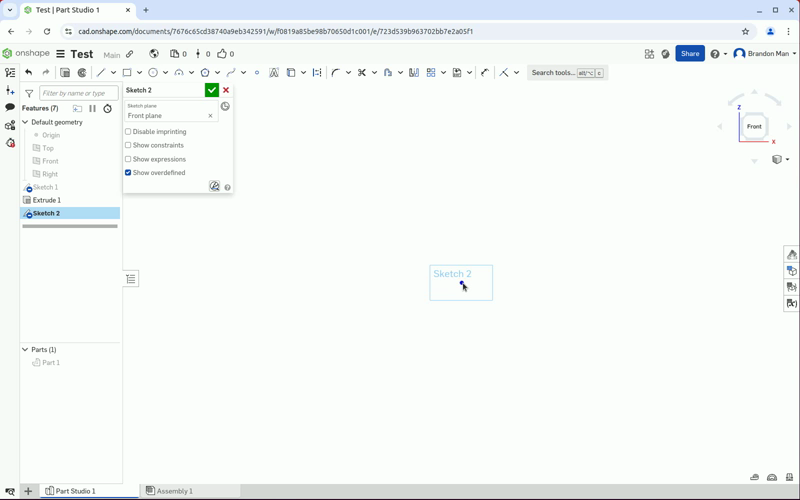
mouse_move(462, 282)
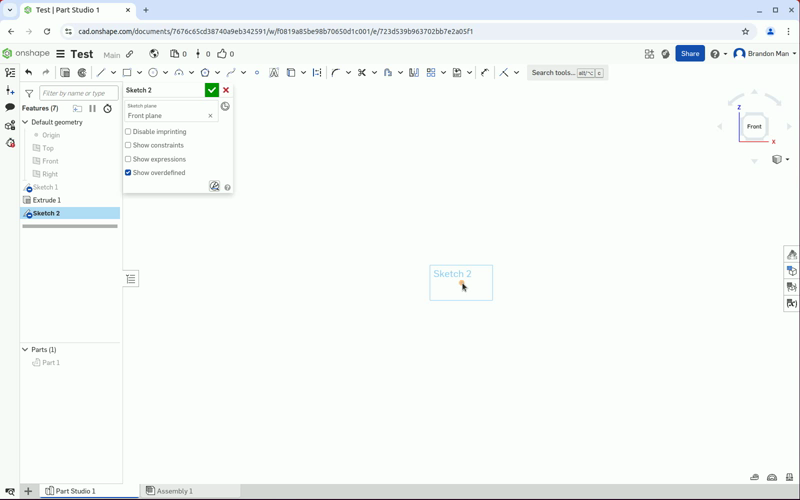
scroll(6)
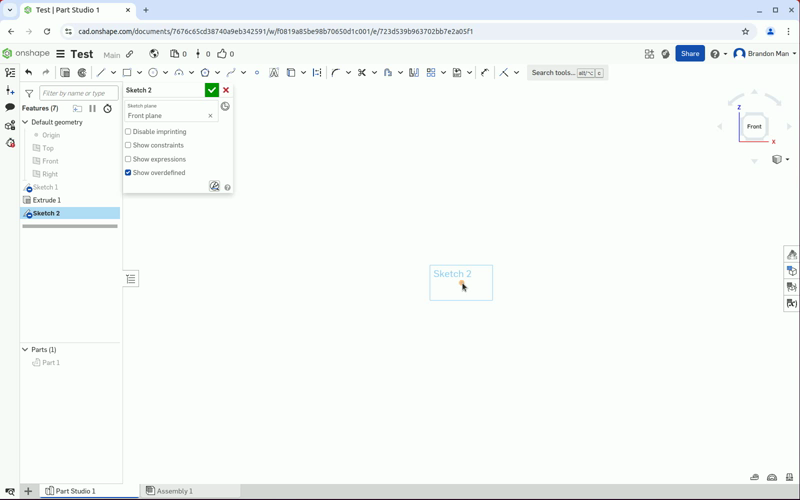
scroll(6)
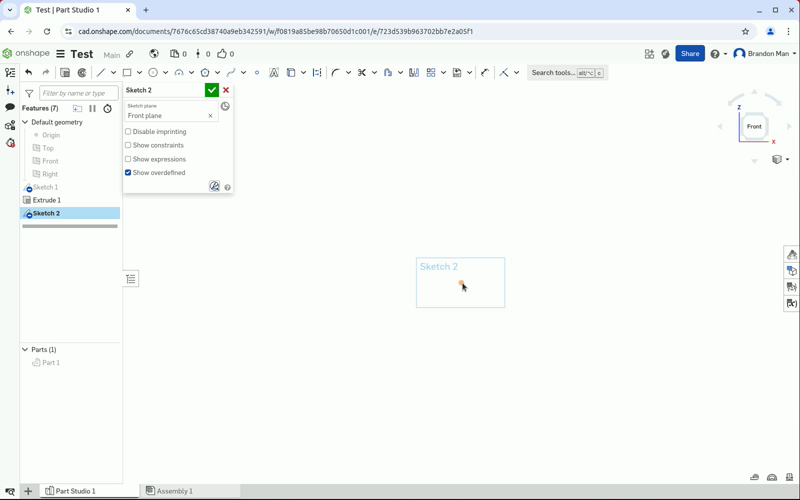
scroll(6)
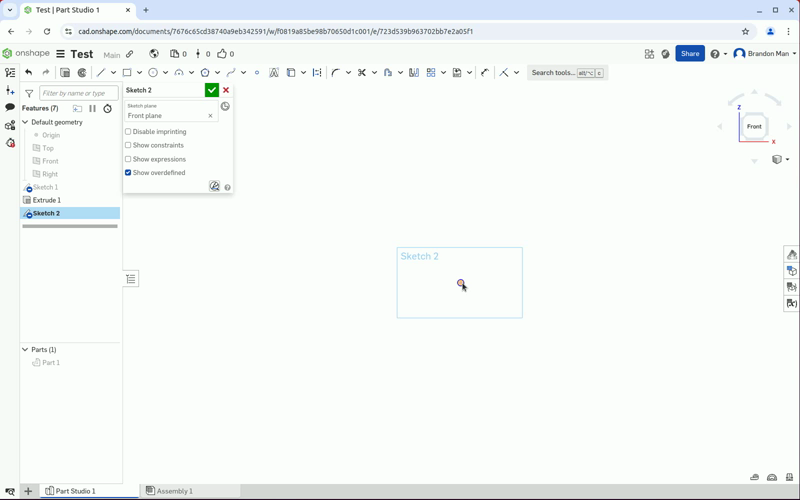
scroll(6)
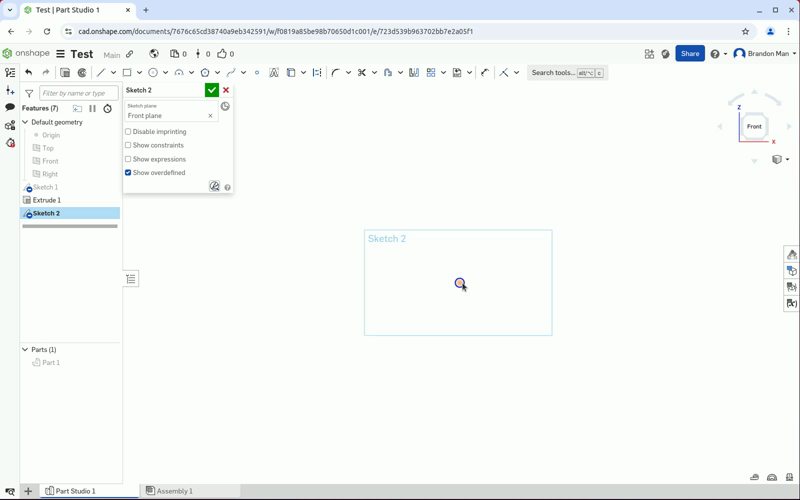
scroll(6)
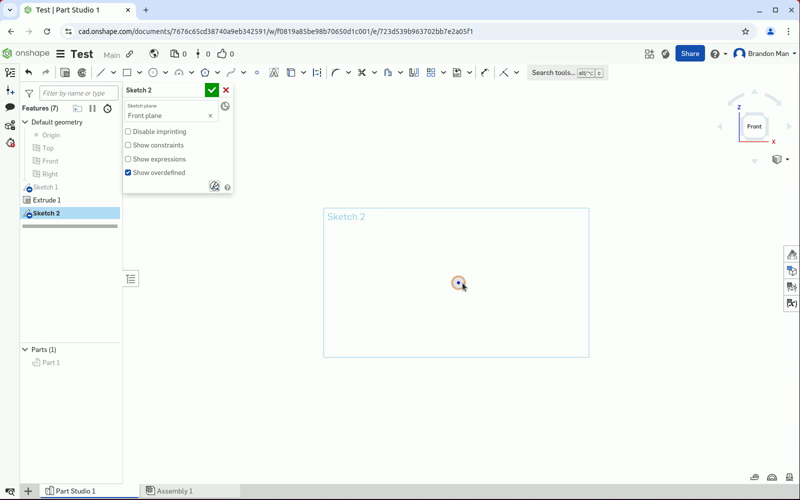
scroll(6)
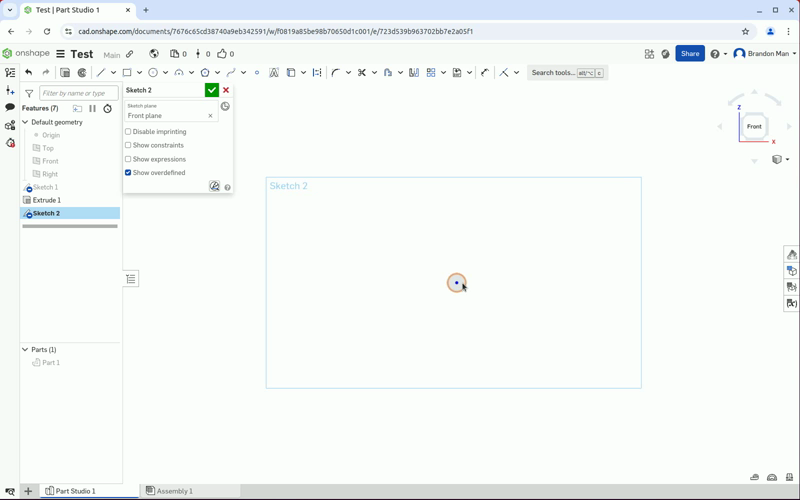
scroll(6)
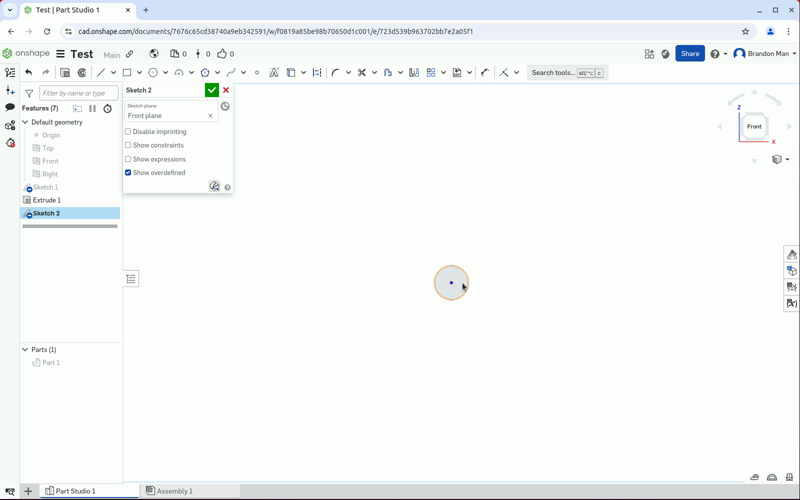
click(462, 282)
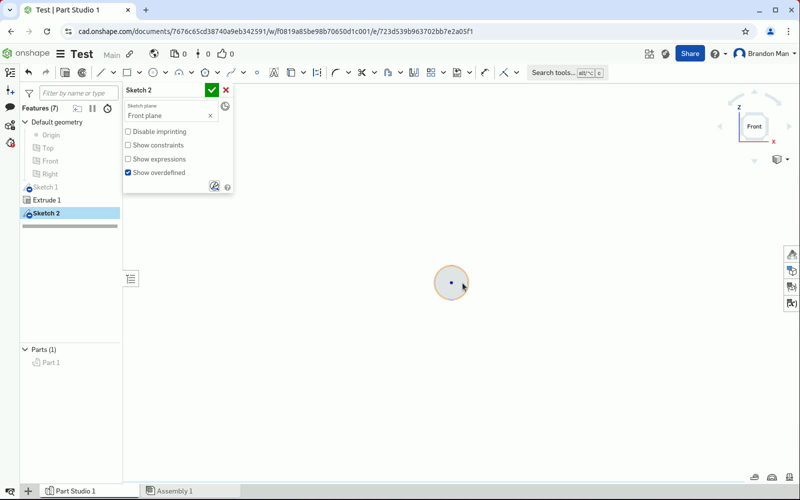
scroll(-6)
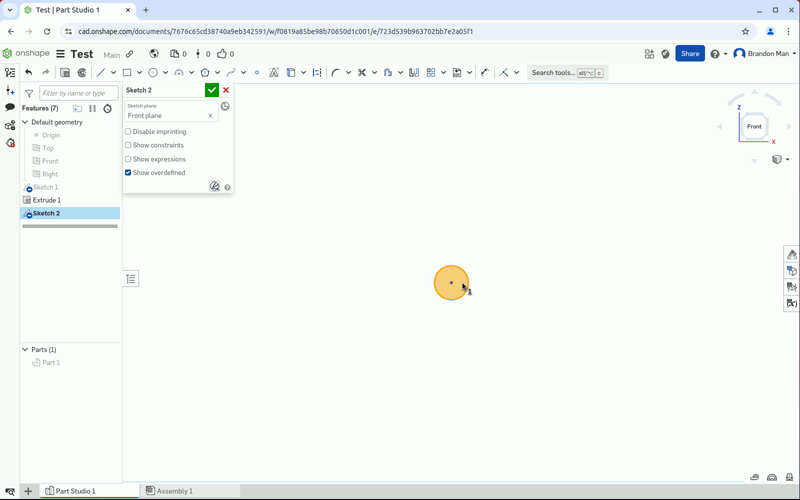
scroll(-6)
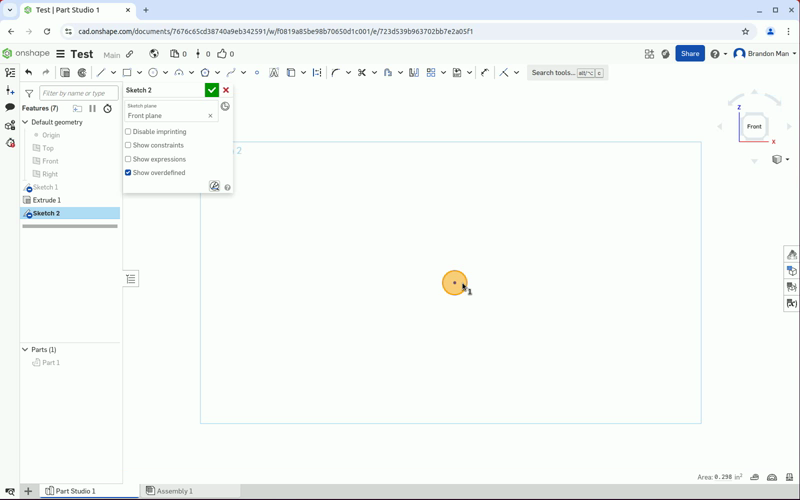
scroll(-6)
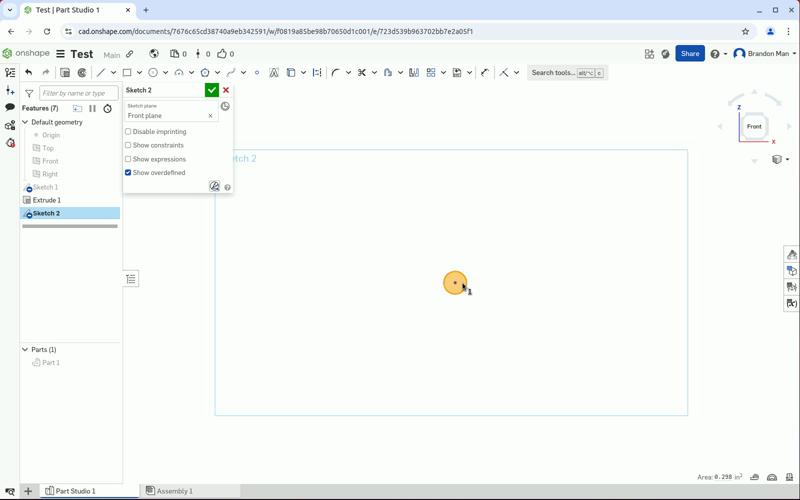
scroll(-6)
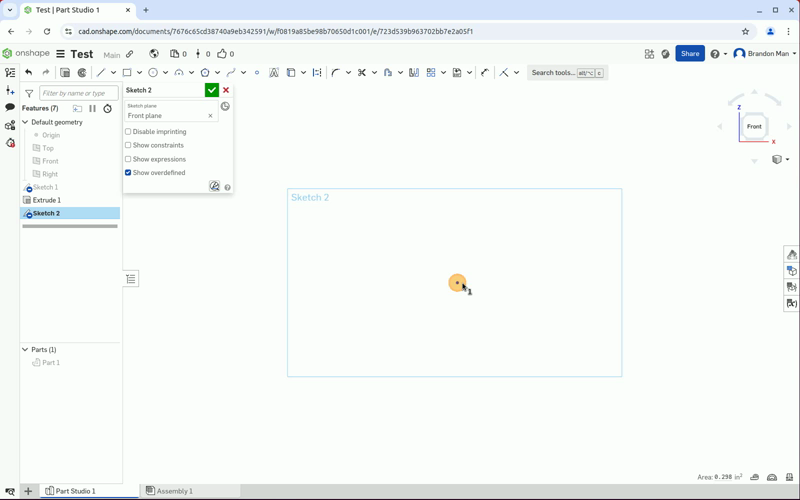
scroll(-6)
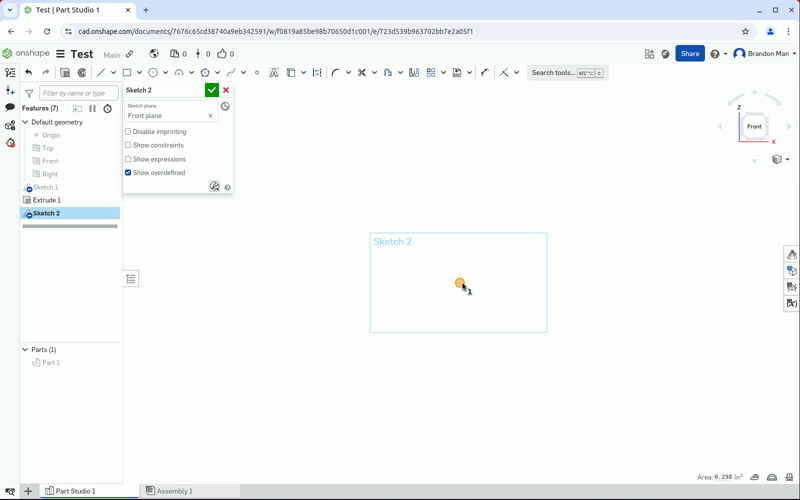
scroll(-6)
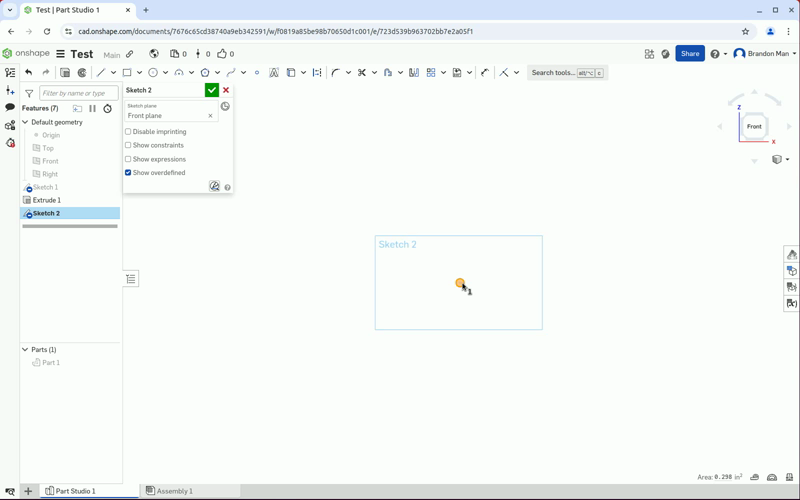
scroll(-6)
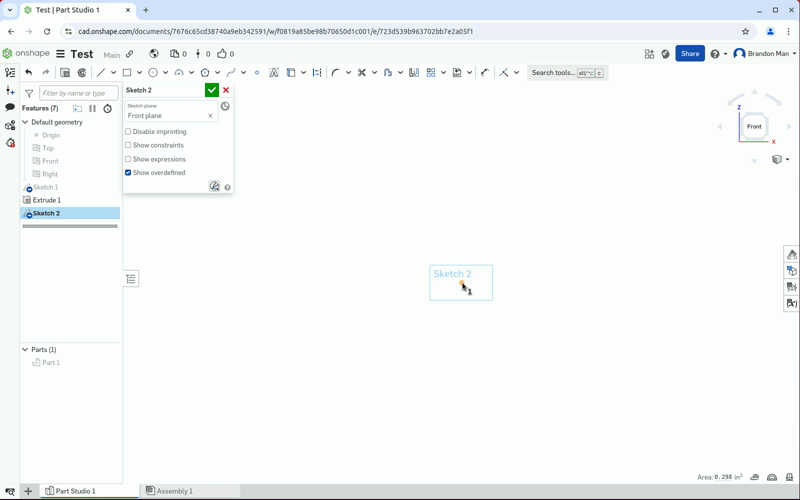
mouse_move(73, 352)
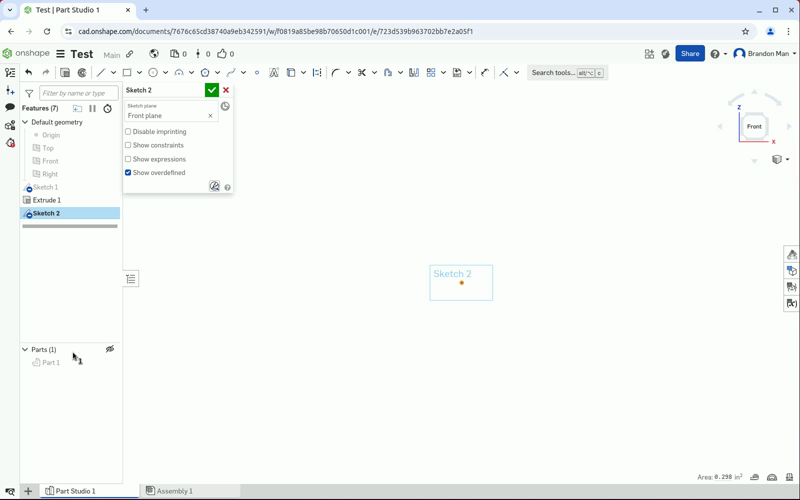
key(shift+y)
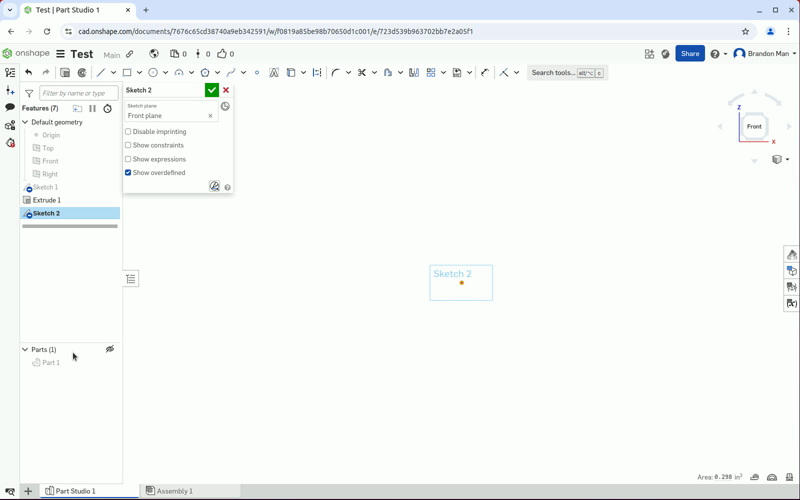
key(shift+e)
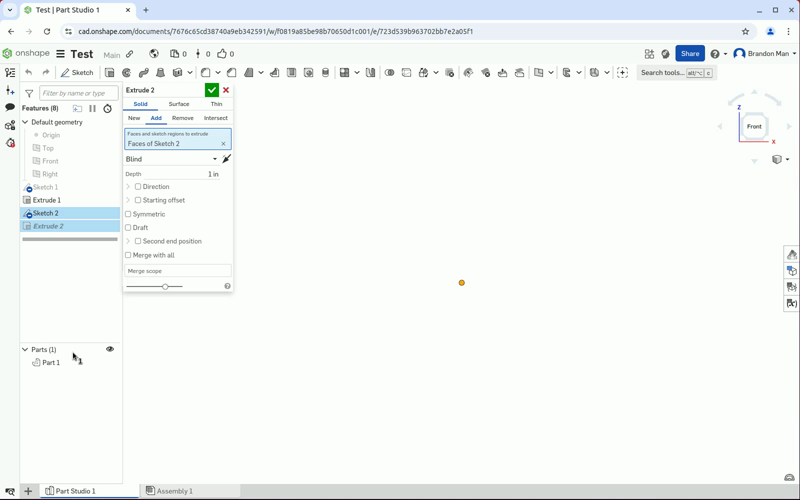
mouse_move(143, 106)
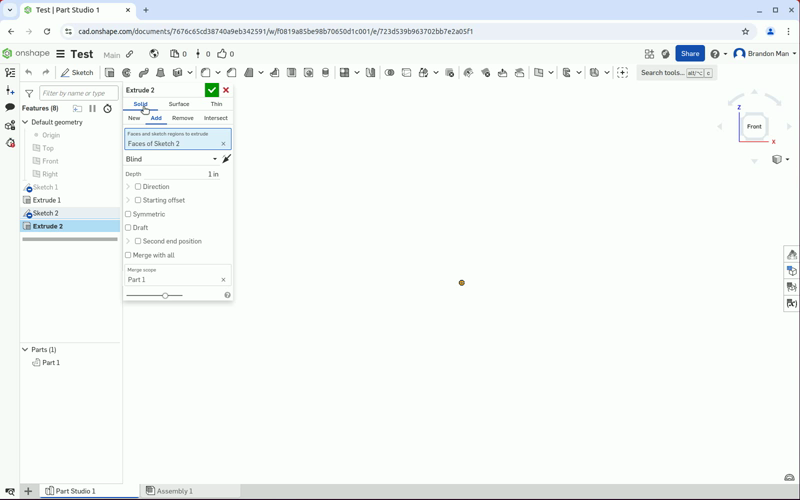
click(143, 106)
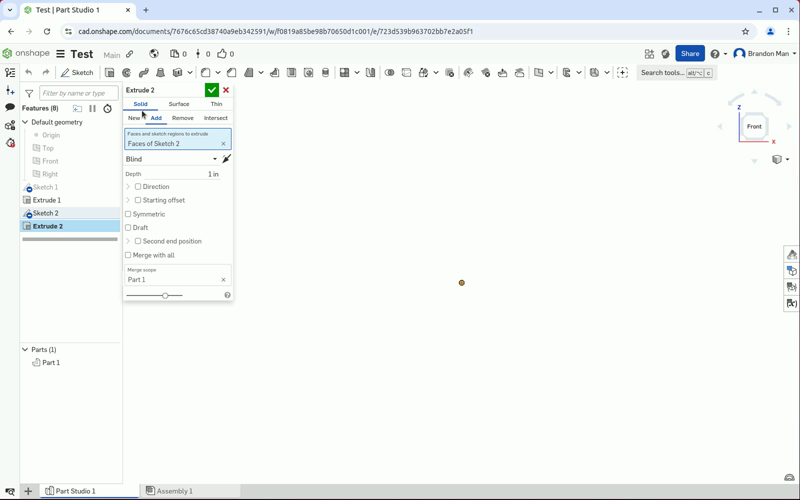
mouse_move(137, 120)
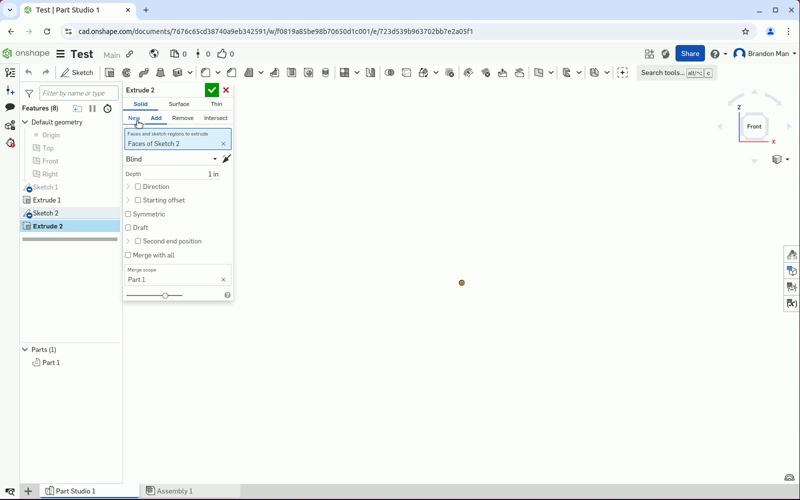
click(137, 120)
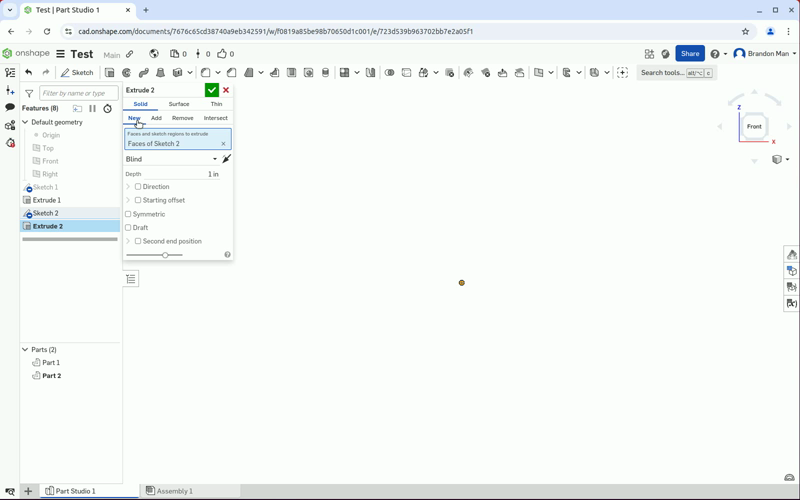
key(tab, 4)
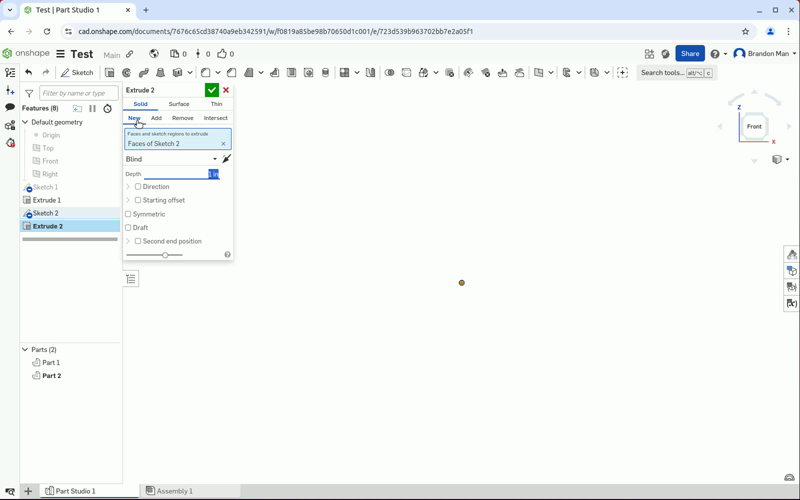
text(-2.407)
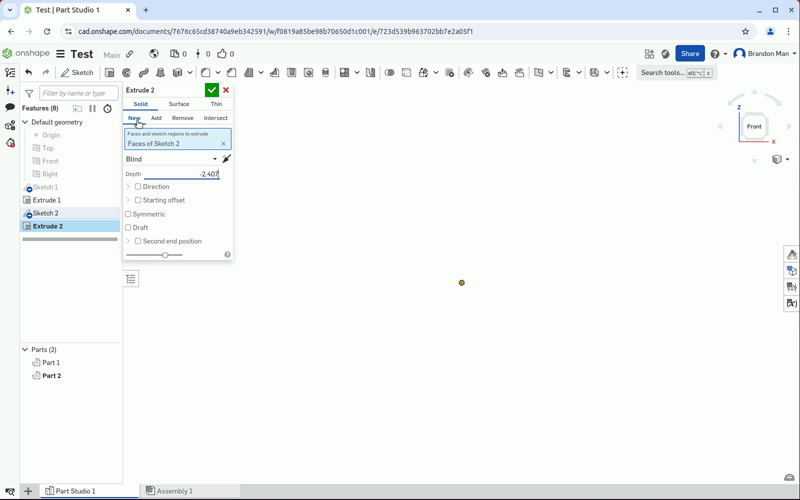
key(enter)
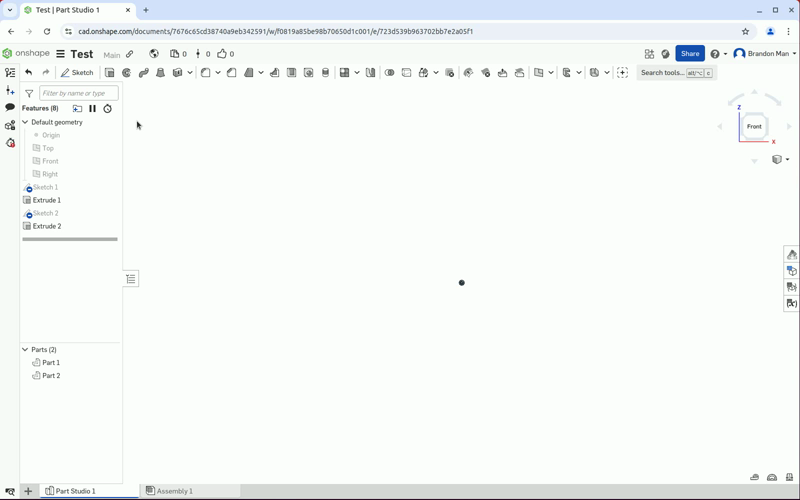
key(shift+h)
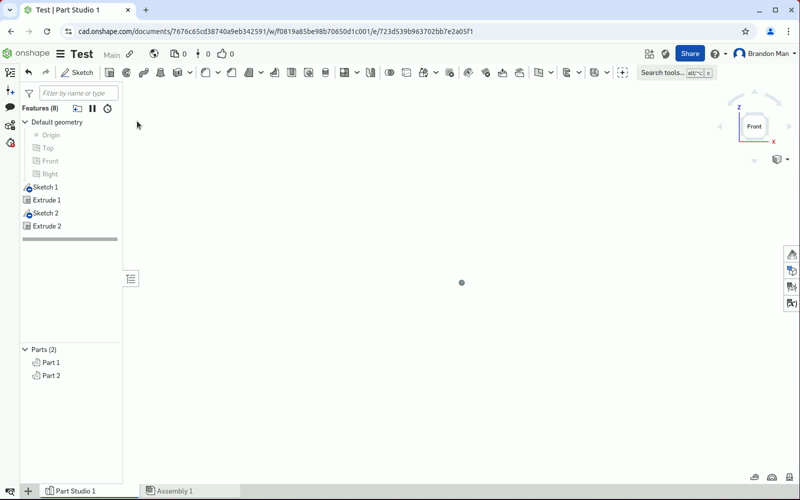
key(shift+h)
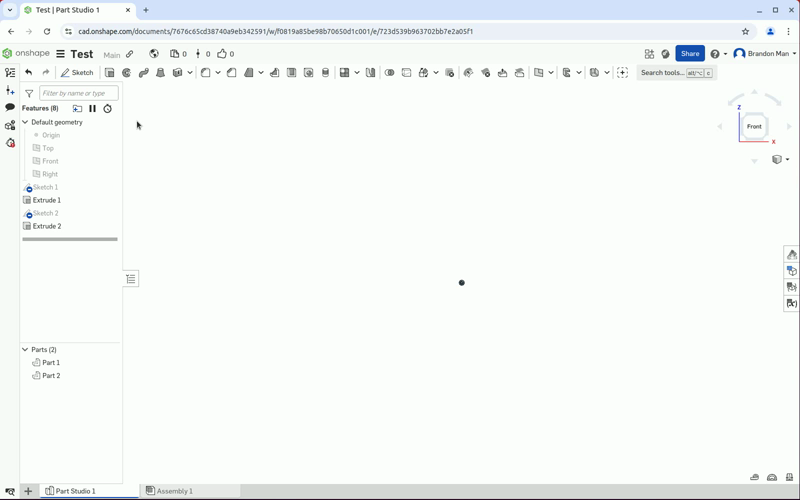
mouse_move(73, 189)
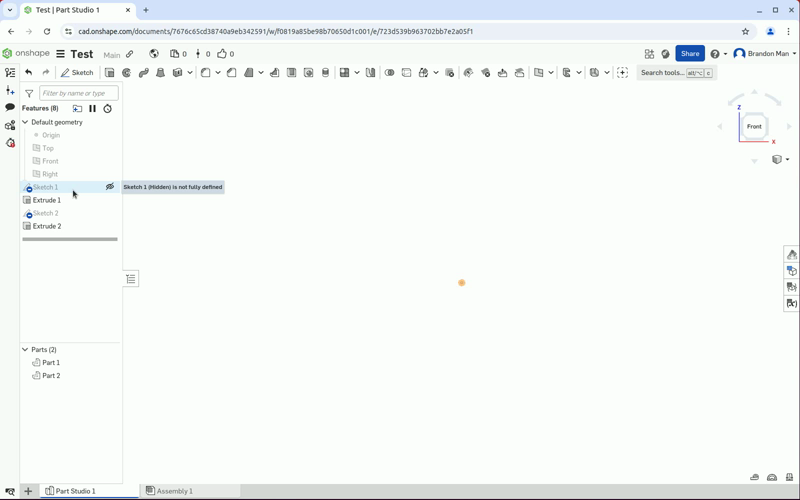
click(73, 189)
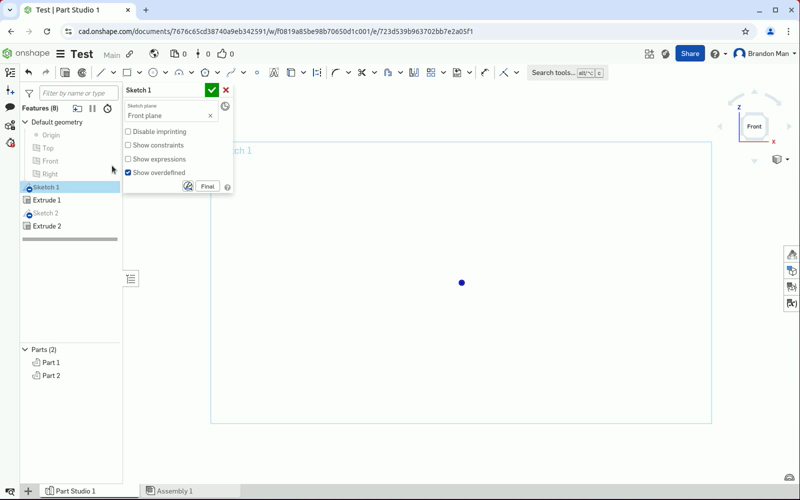
mouse_move(229, 92)
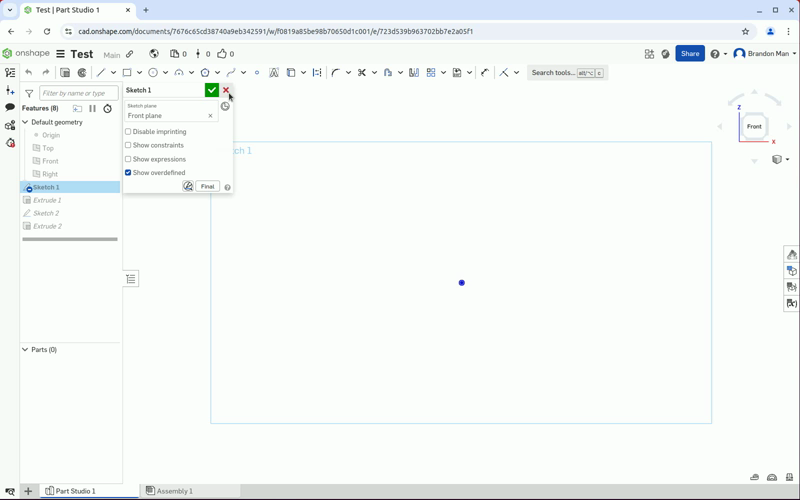
click(229, 92)
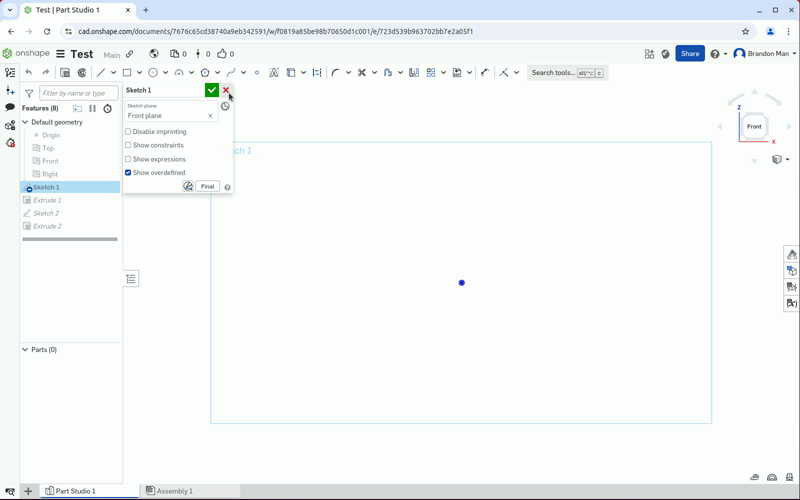
key(shift+s)
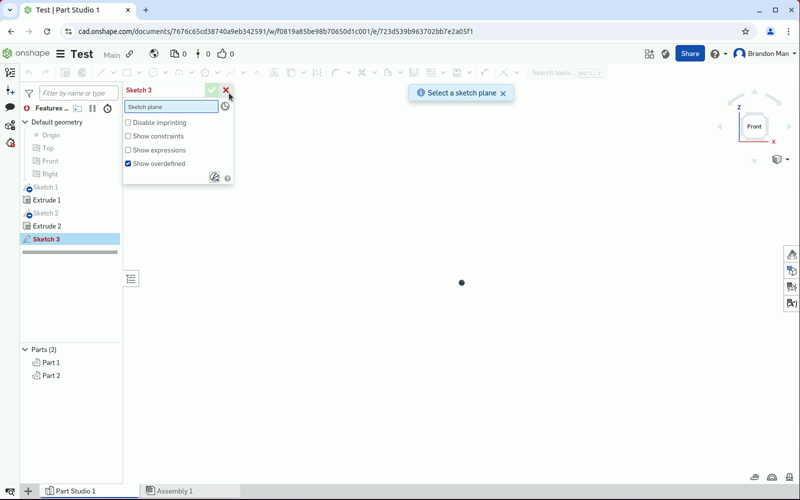
mouse_move(73, 163)
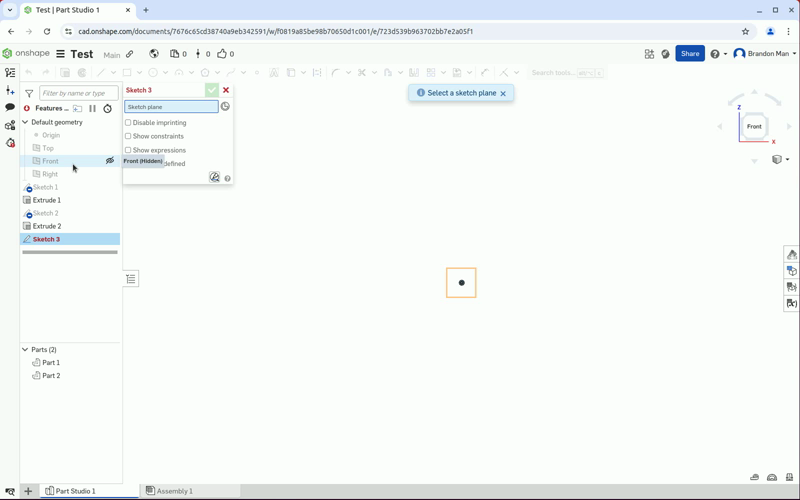
click(73, 163)
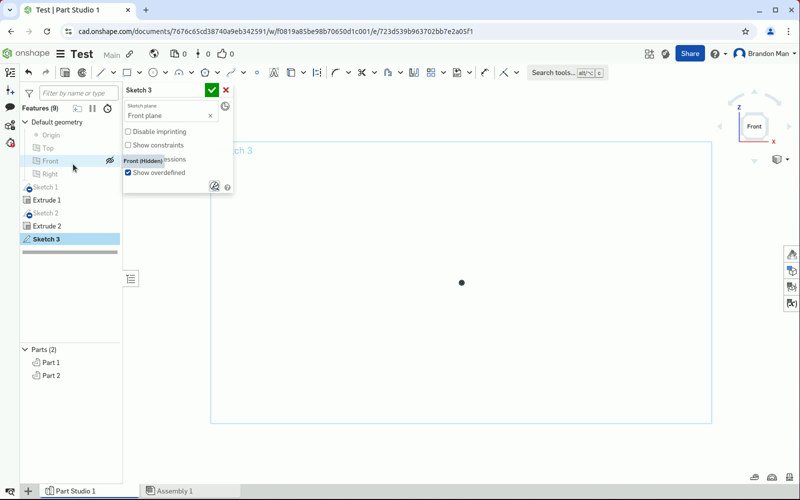
mouse_move(73, 352)
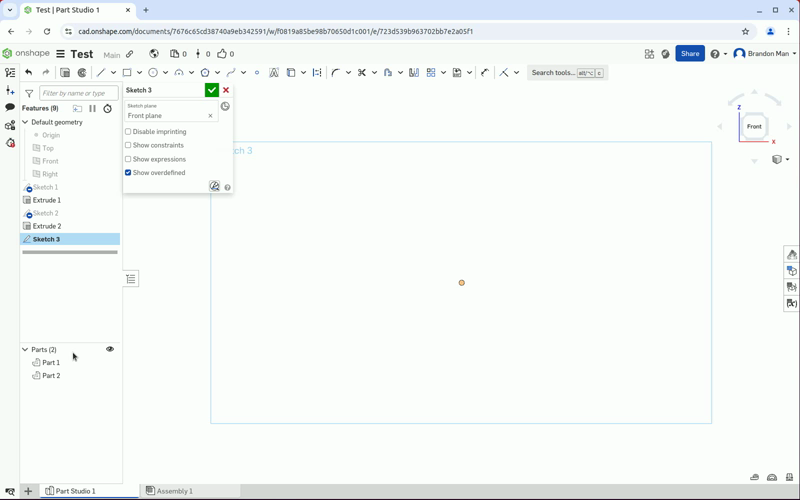
key(y)
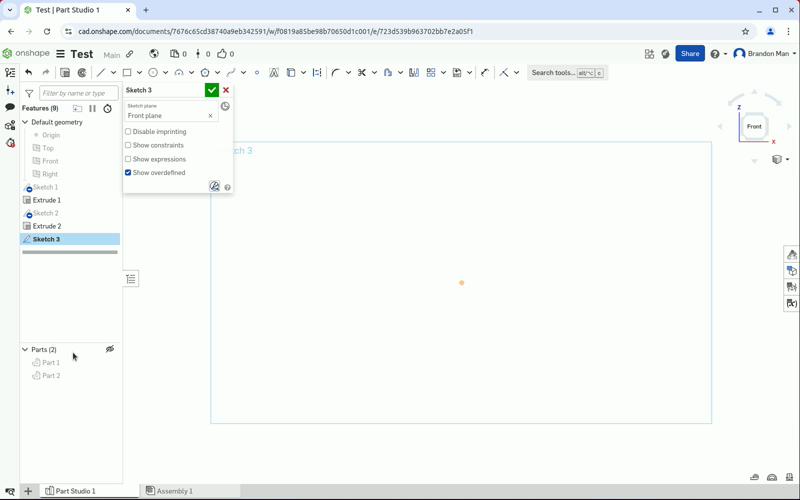
key(c)
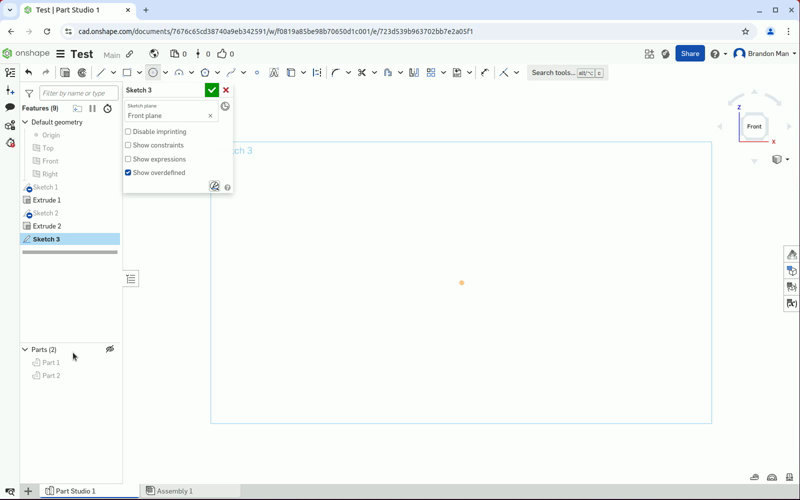
key_down(shift)
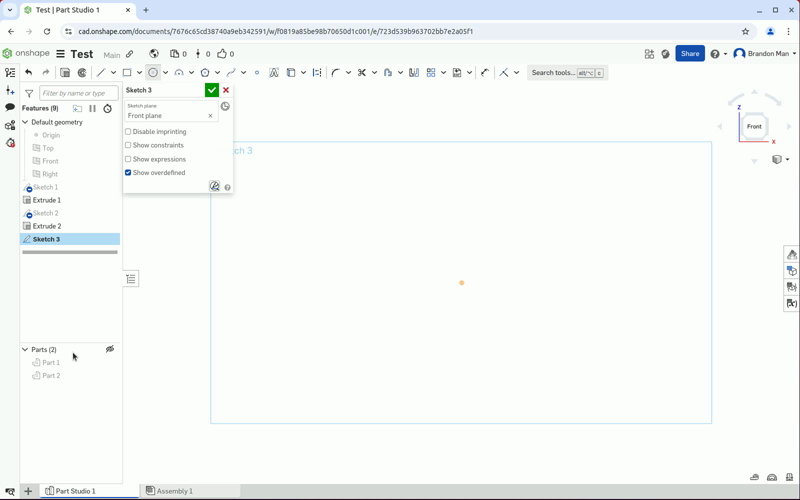
mouse_move(461, 282)
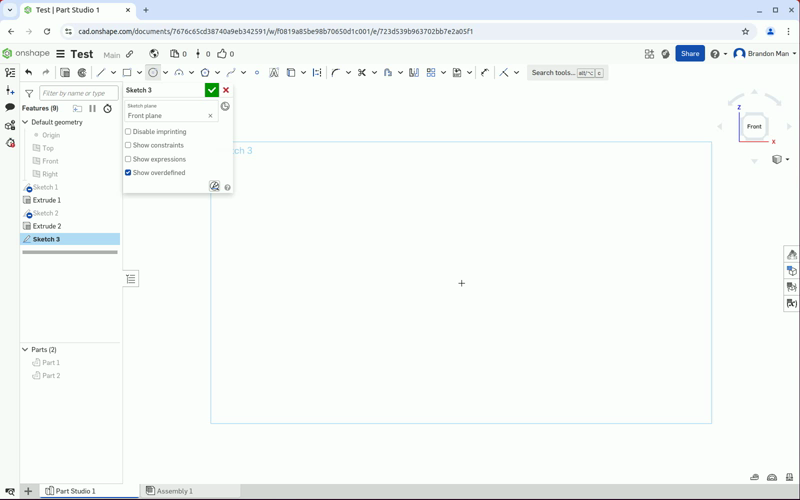
click(461, 282)
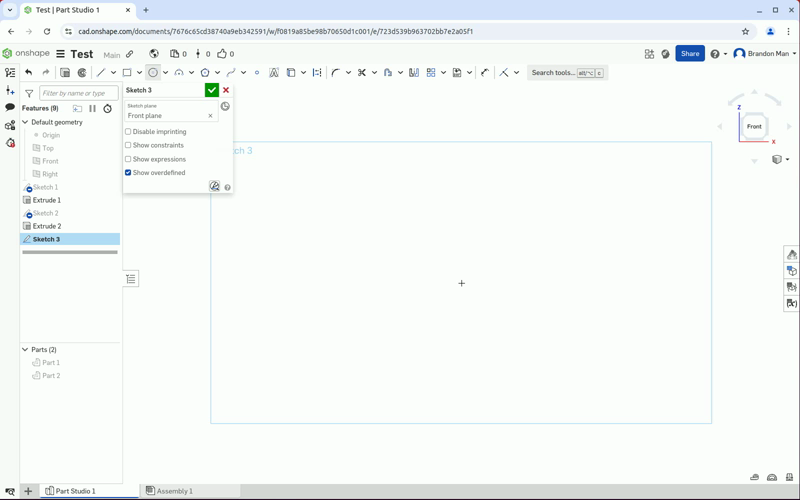
key_up(shift)
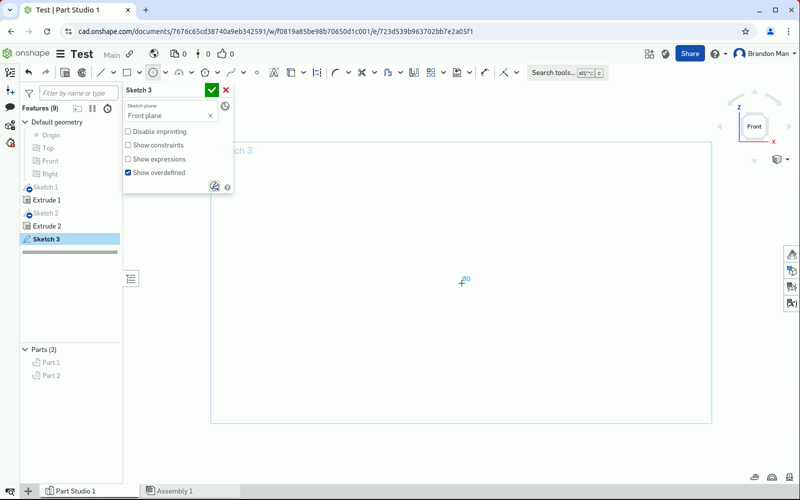
mouse_move(463, 282)
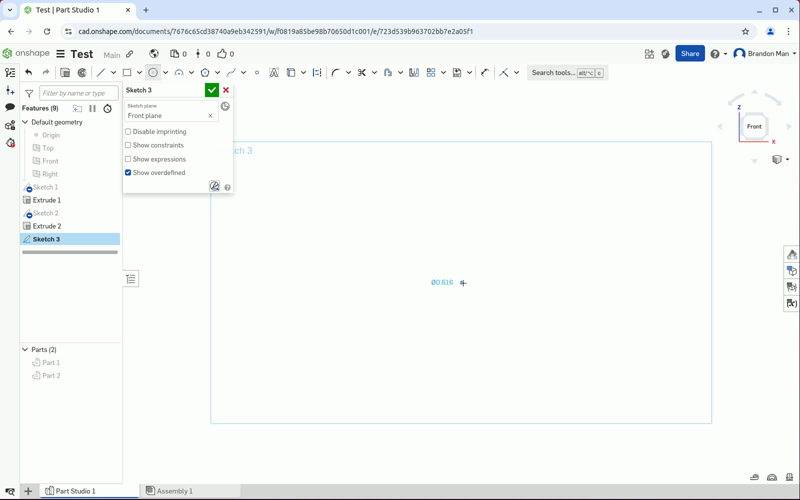
scroll(6)
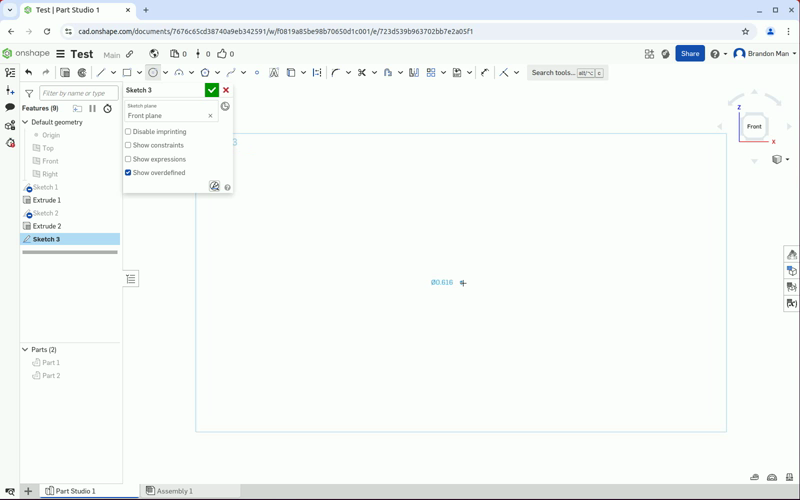
scroll(6)
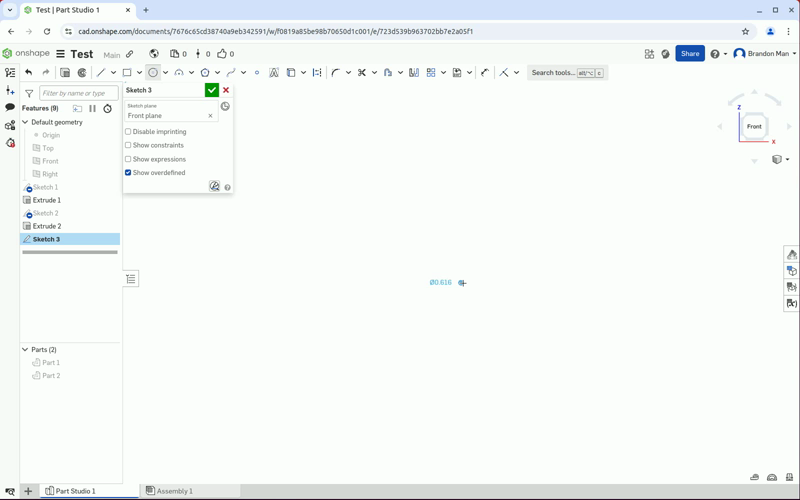
scroll(6)
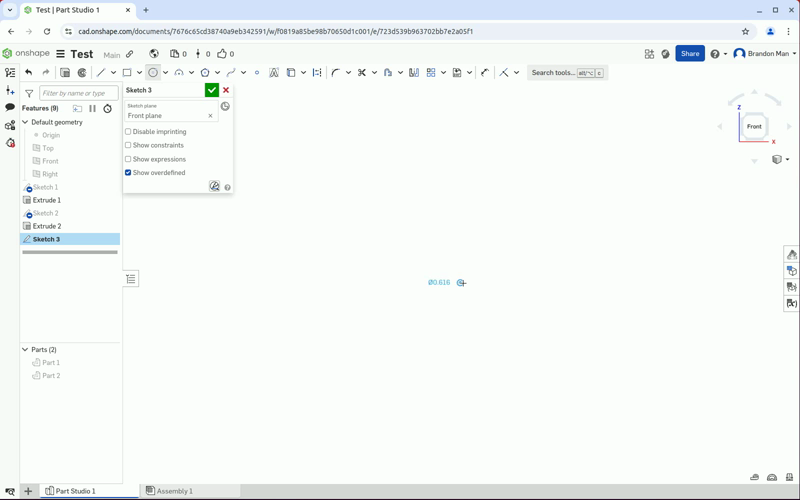
scroll(6)
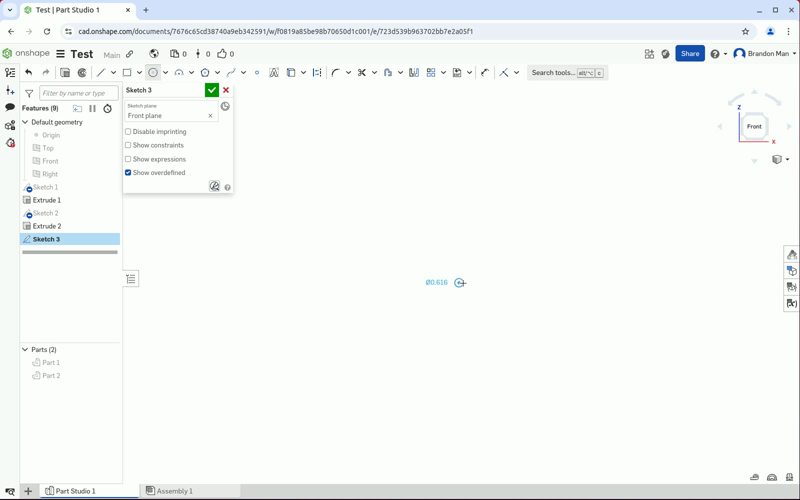
scroll(6)
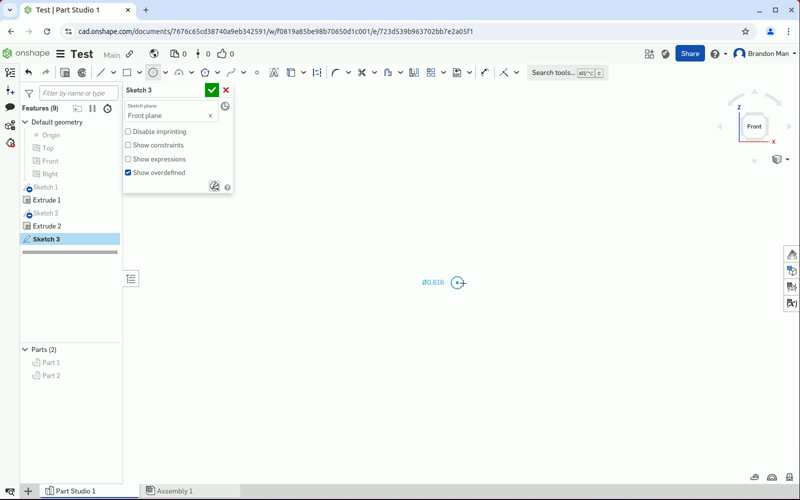
scroll(6)
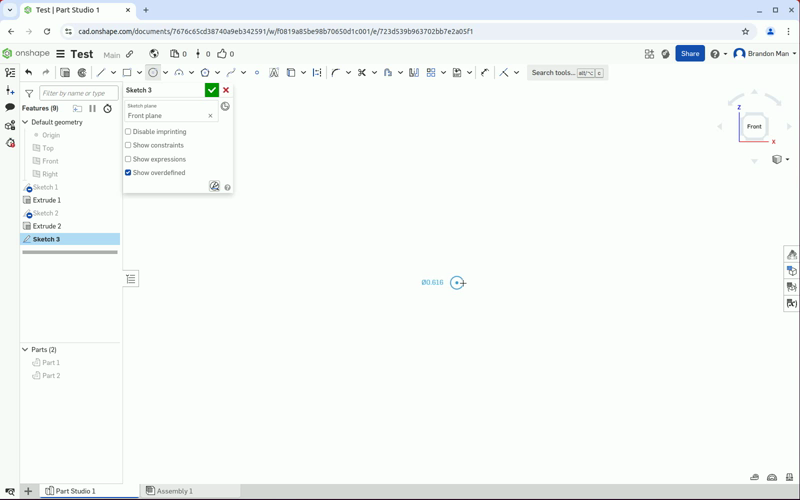
scroll(6)
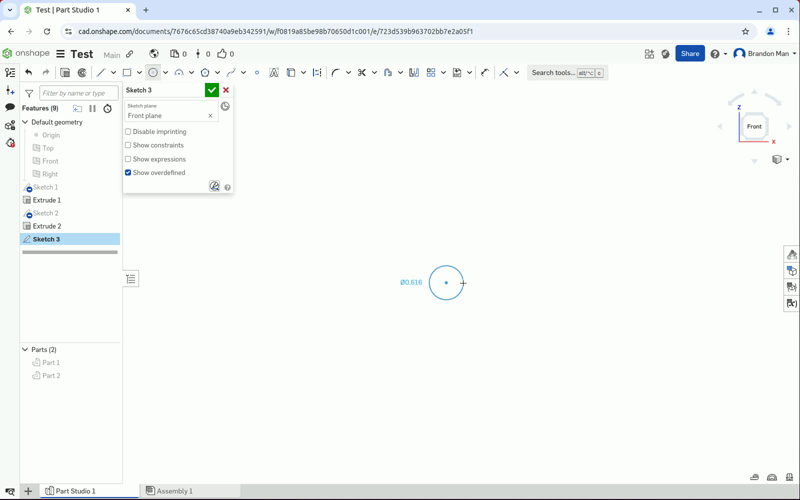
click(463, 282)
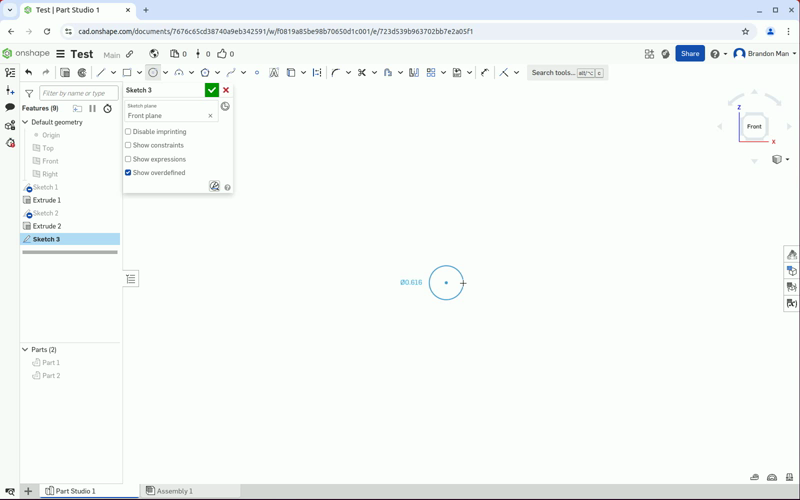
scroll(-6)
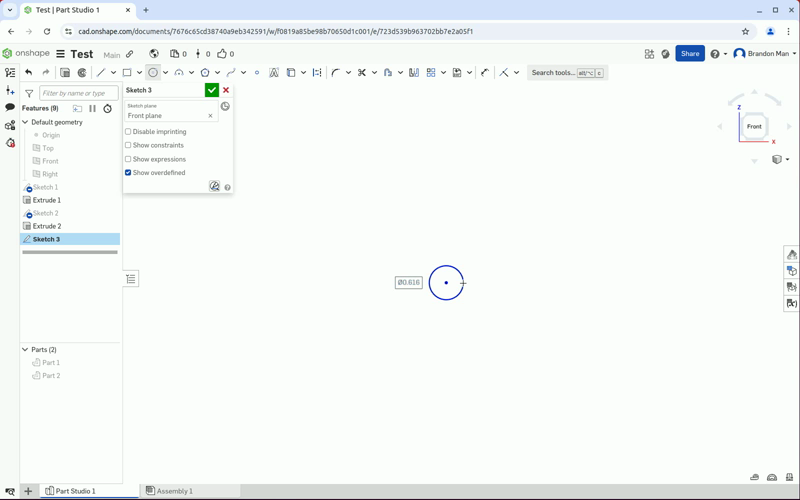
scroll(-6)
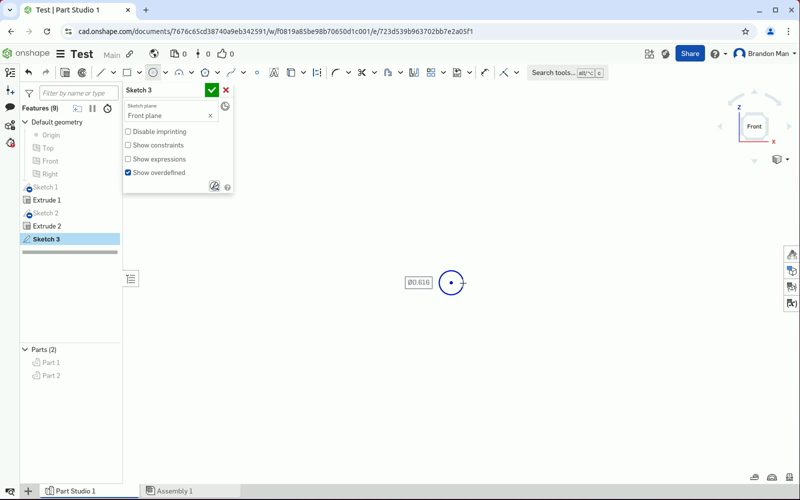
scroll(-6)
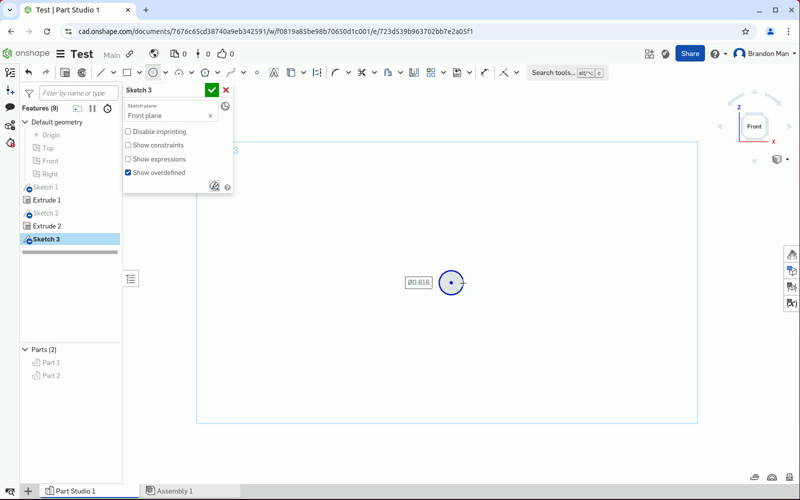
scroll(-6)
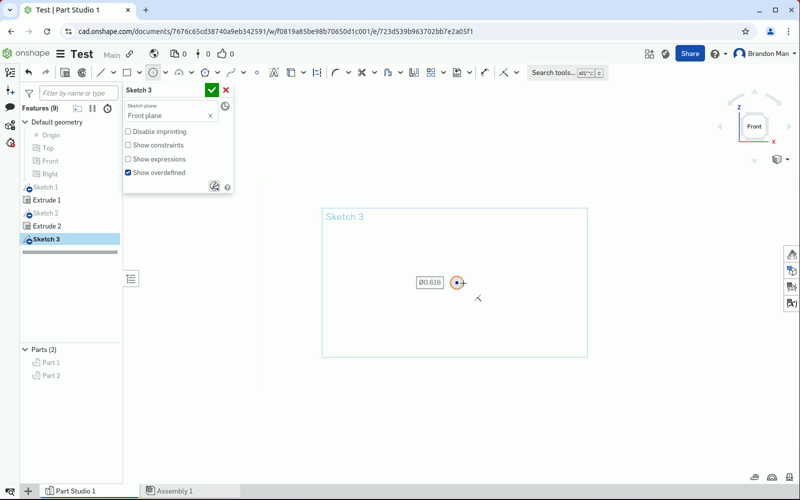
scroll(-6)
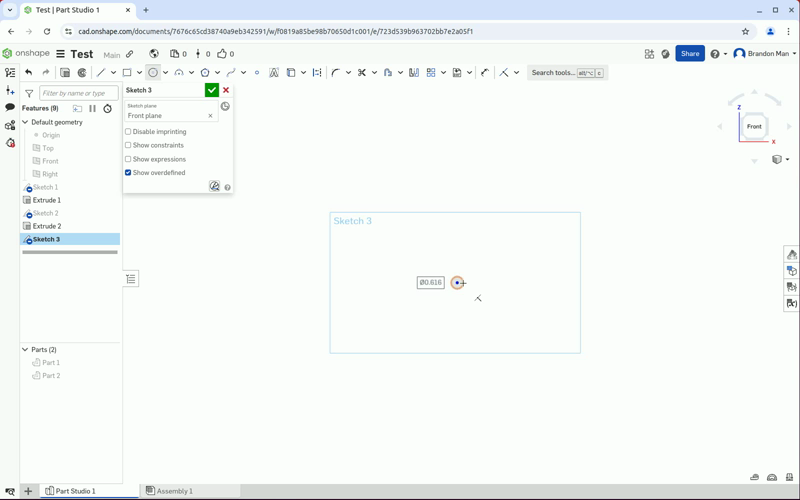
scroll(-6)
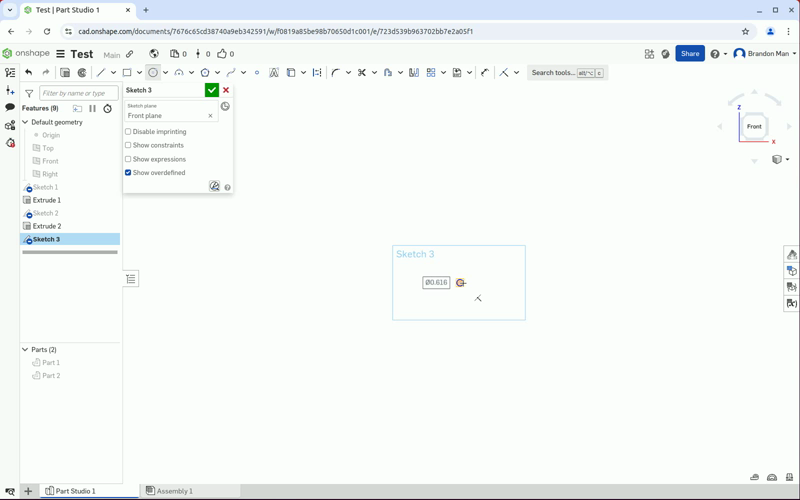
scroll(-6)
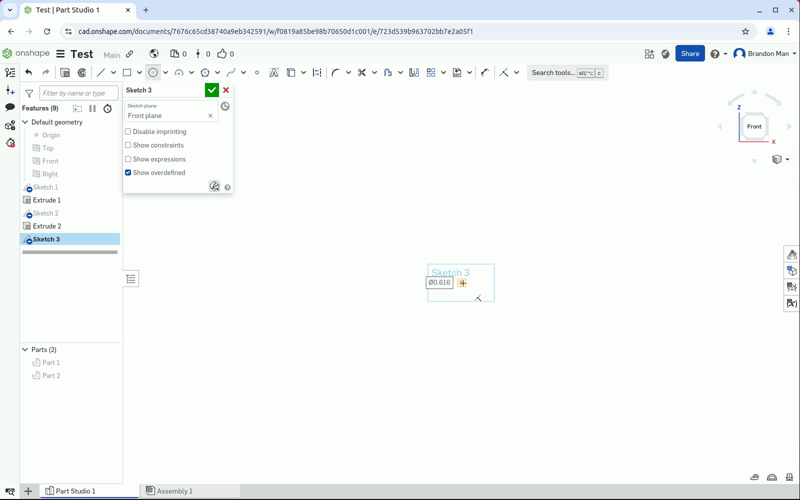
key(esc)
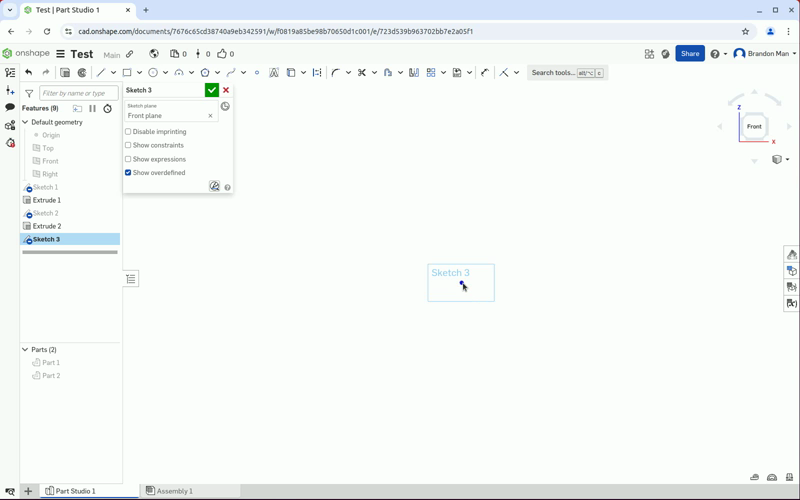
mouse_move(461, 283)
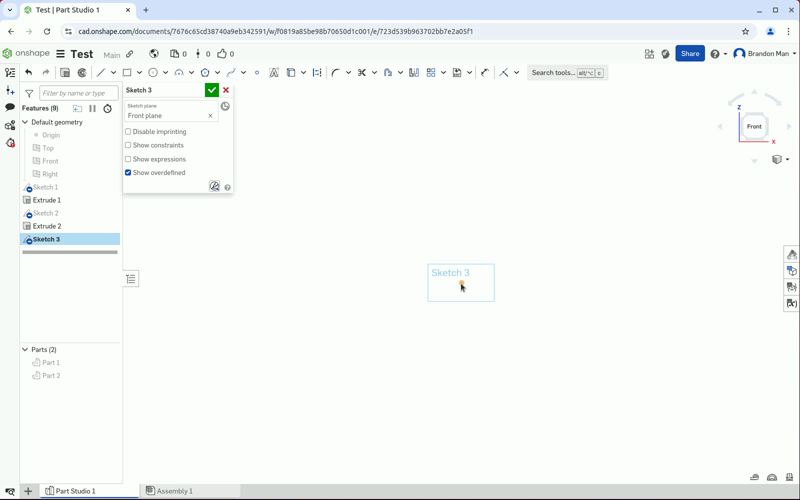
scroll(6)
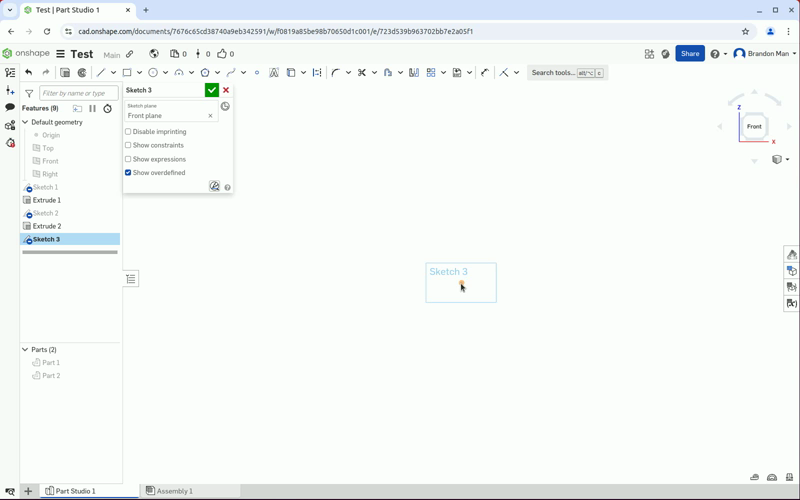
scroll(6)
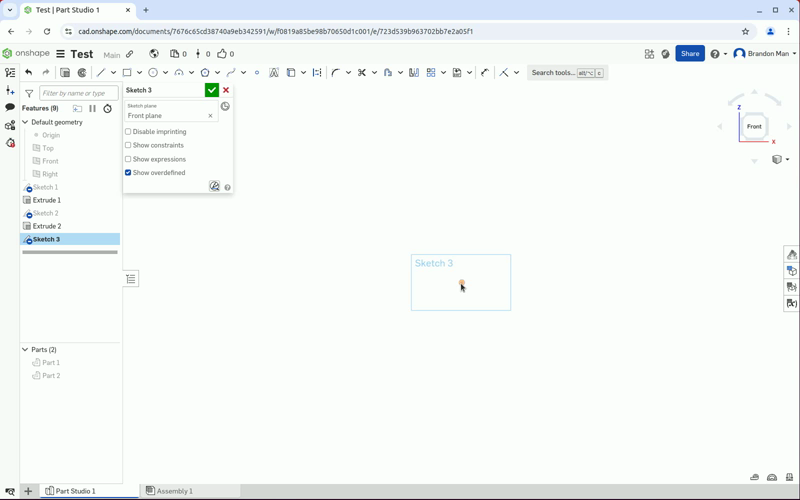
scroll(6)
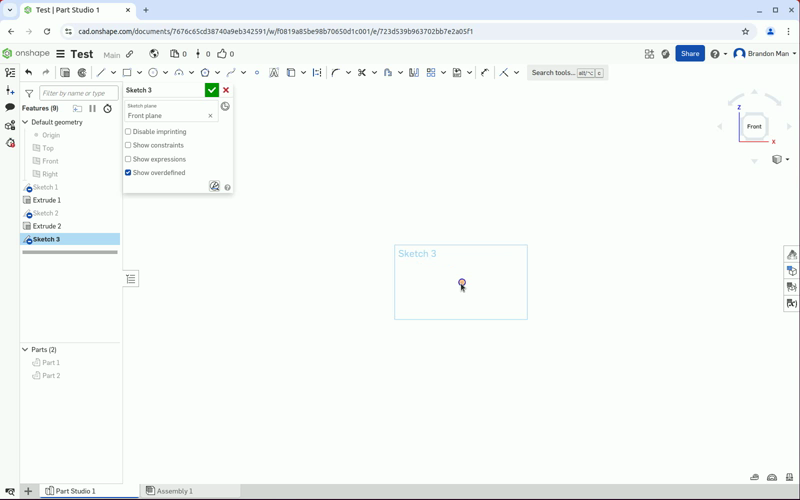
scroll(6)
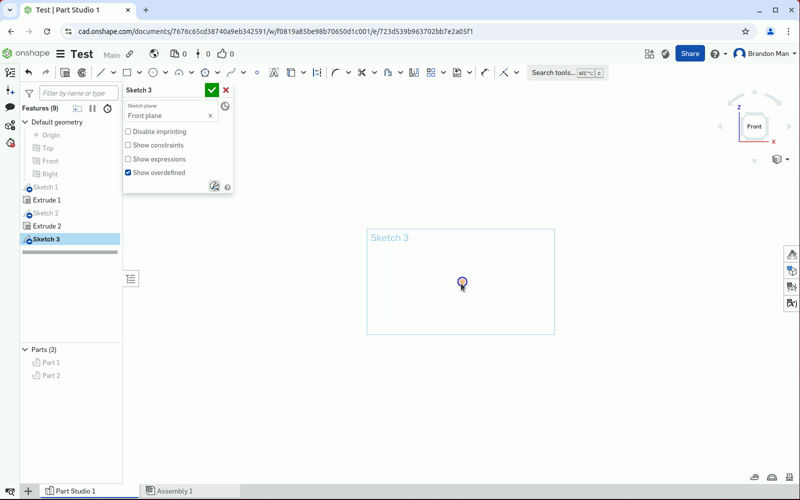
scroll(6)
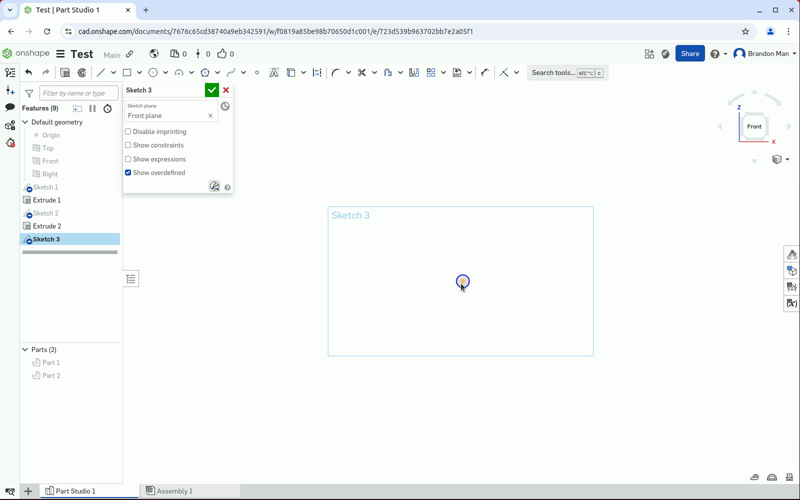
scroll(6)
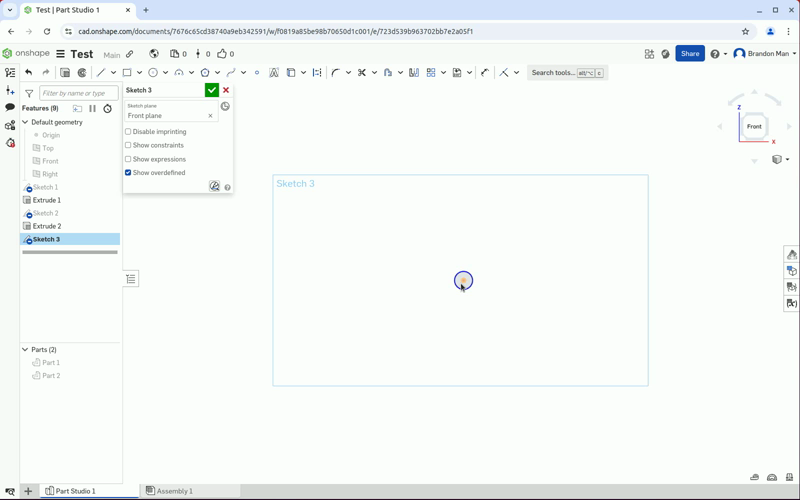
scroll(6)
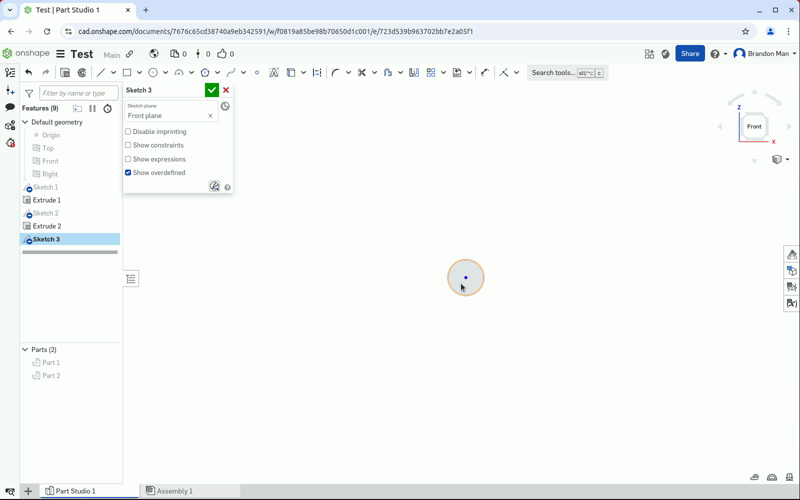
click(461, 283)
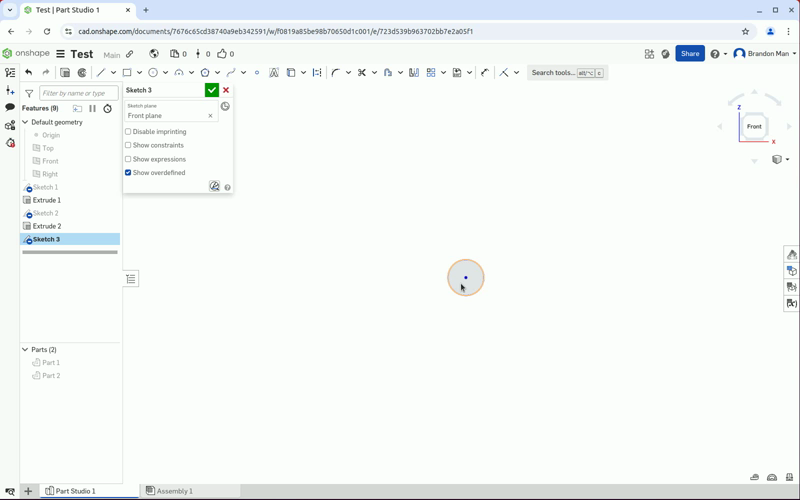
scroll(-6)
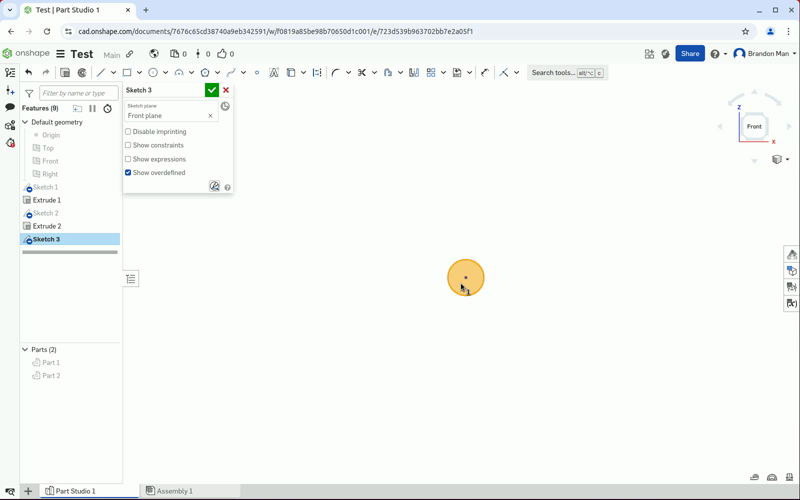
scroll(-6)
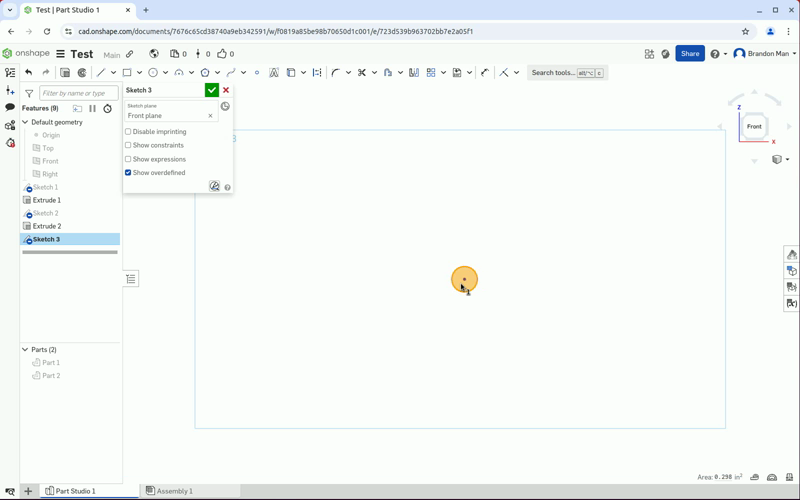
scroll(-6)
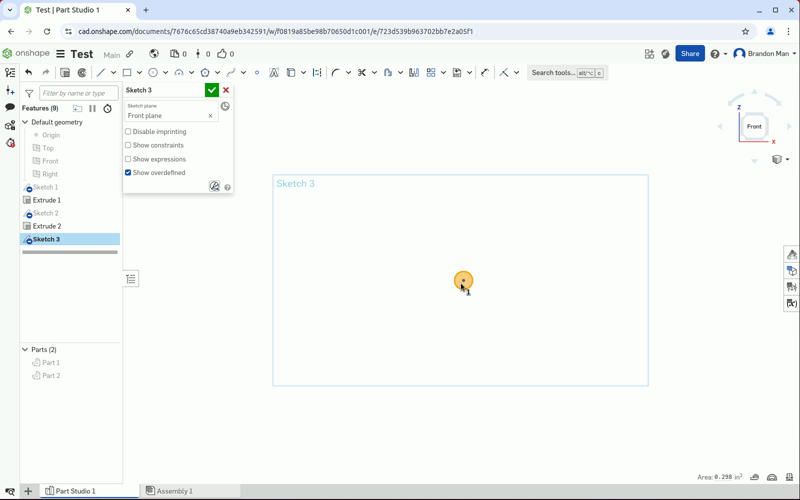
scroll(-6)
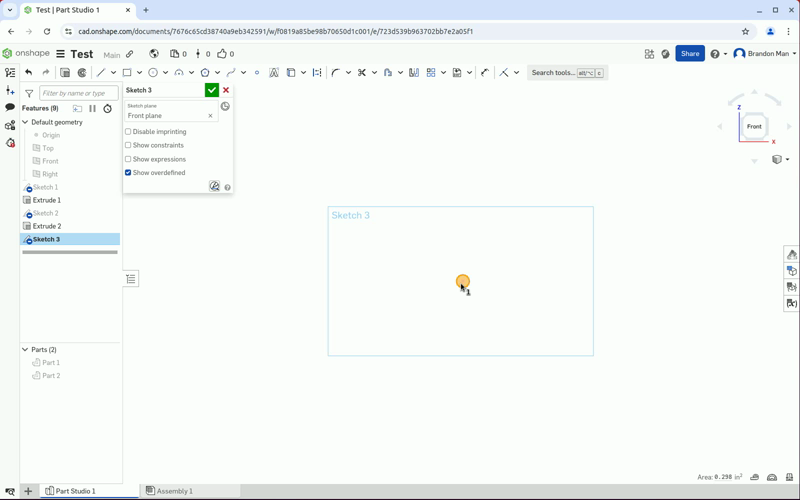
scroll(-6)
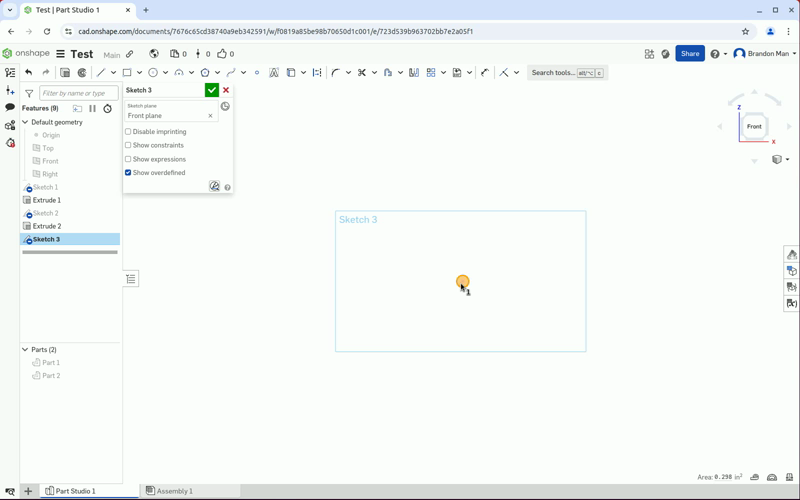
scroll(-6)
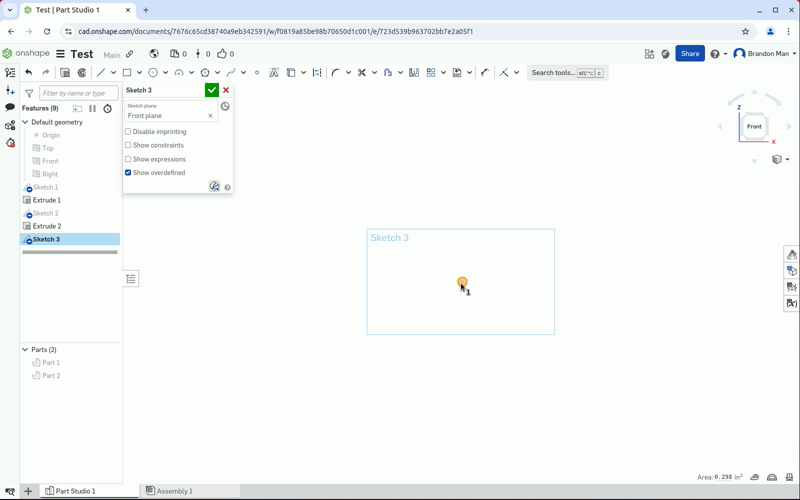
scroll(-6)
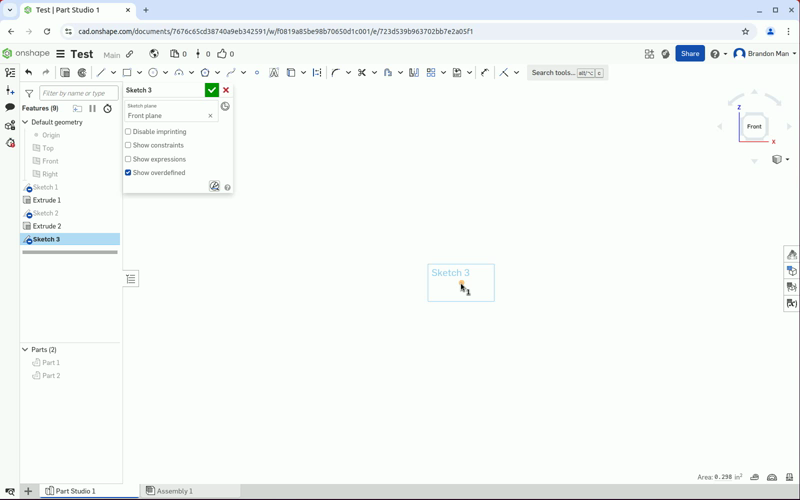
mouse_move(73, 352)
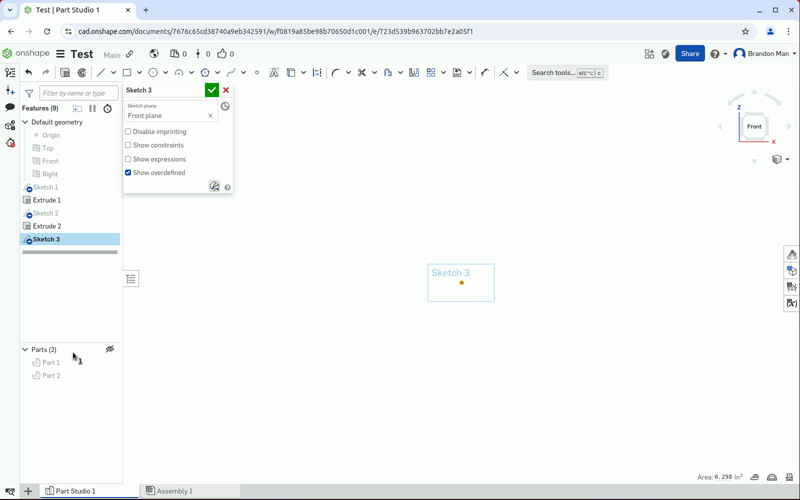
key(shift+y)
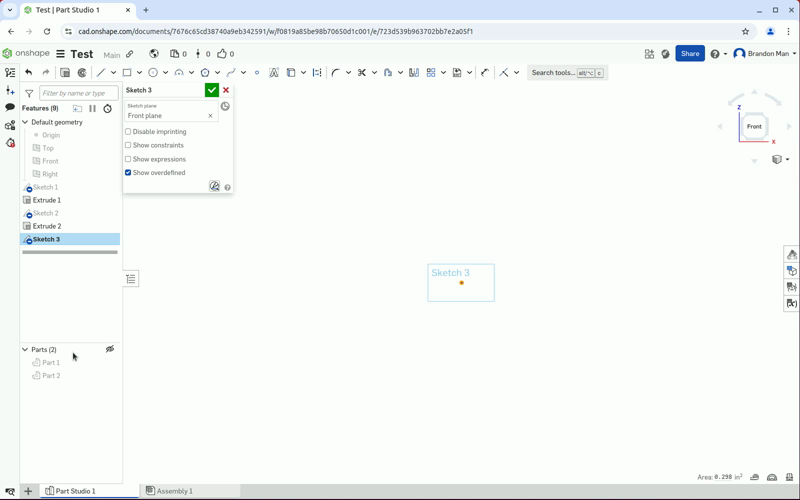
key(shift+e)
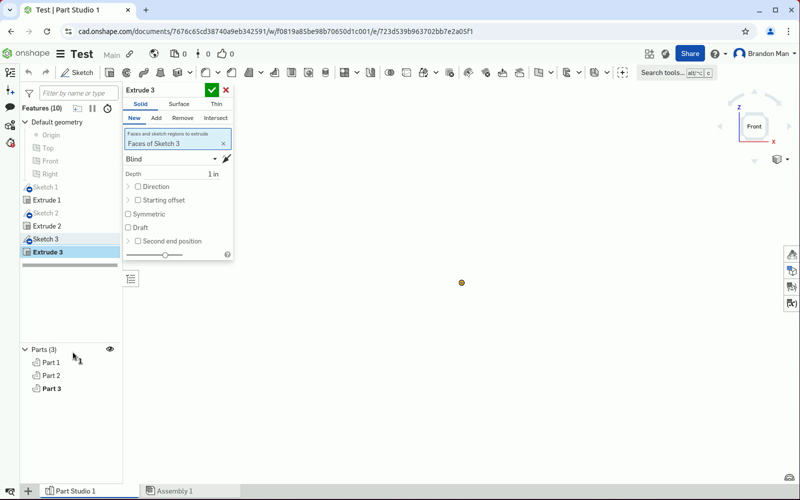
mouse_move(143, 106)
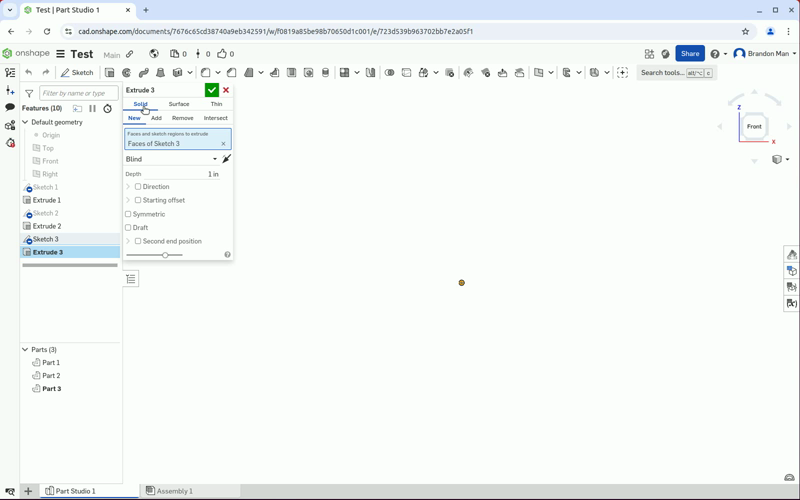
click(143, 106)
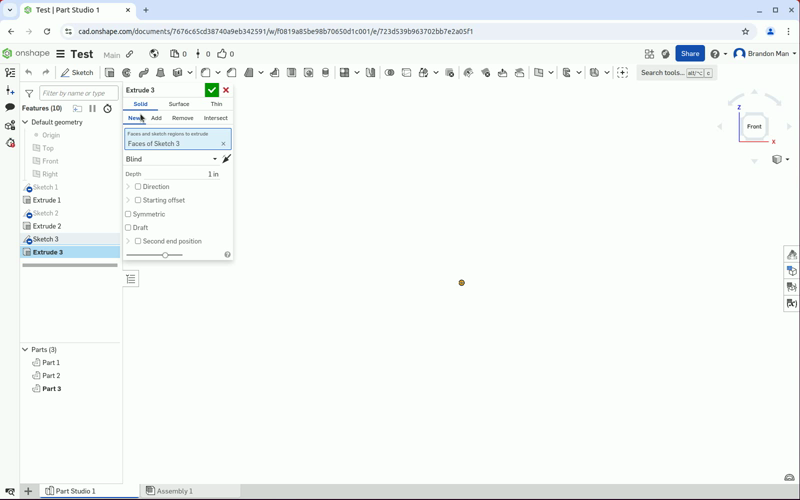
mouse_move(137, 120)
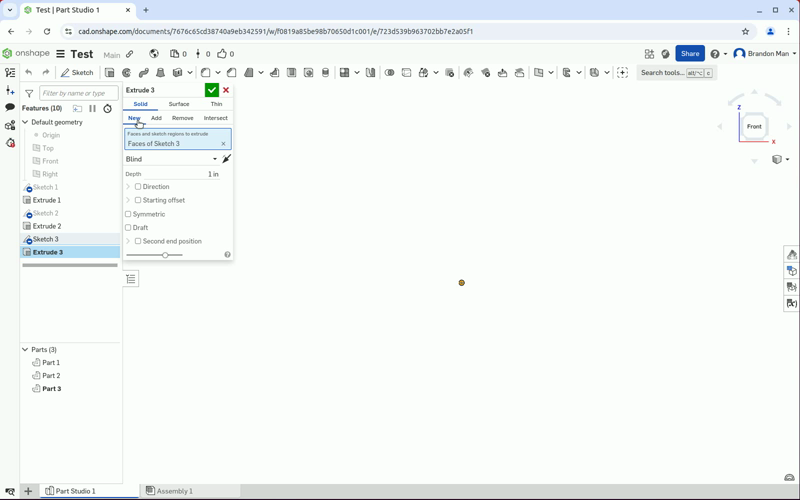
click(137, 120)
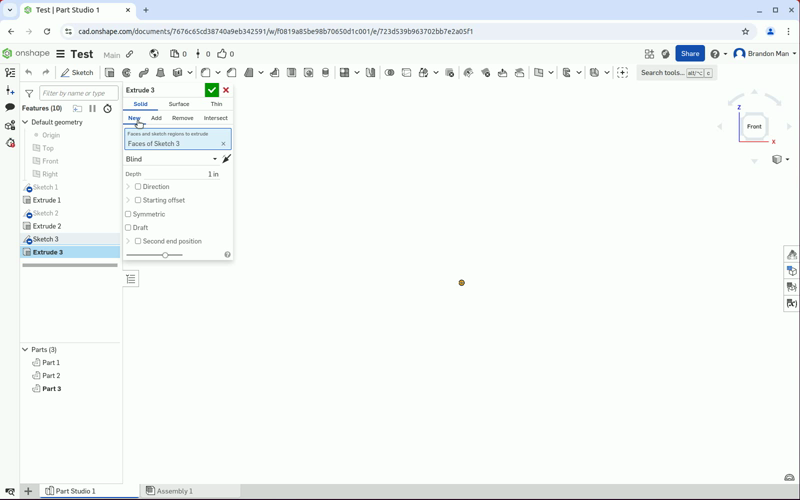
key(tab, 4)
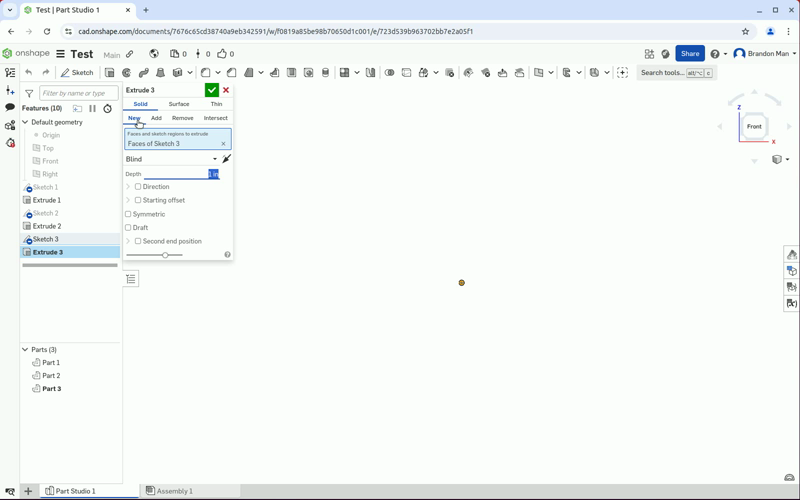
text(23.108)
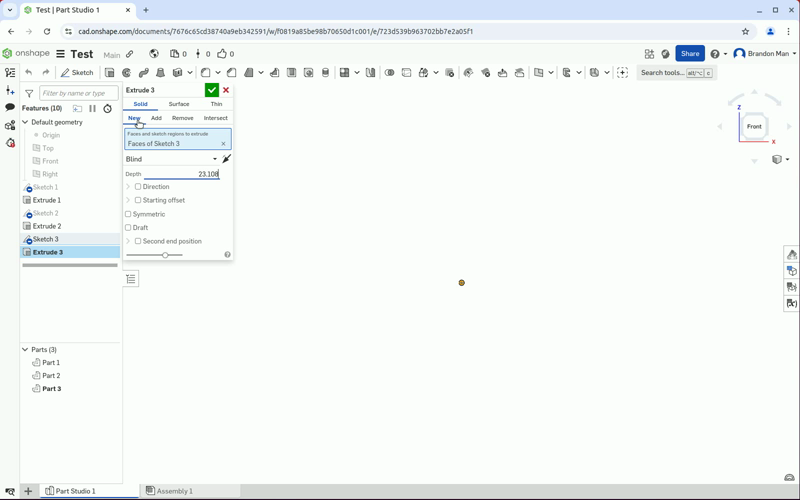
key(enter)
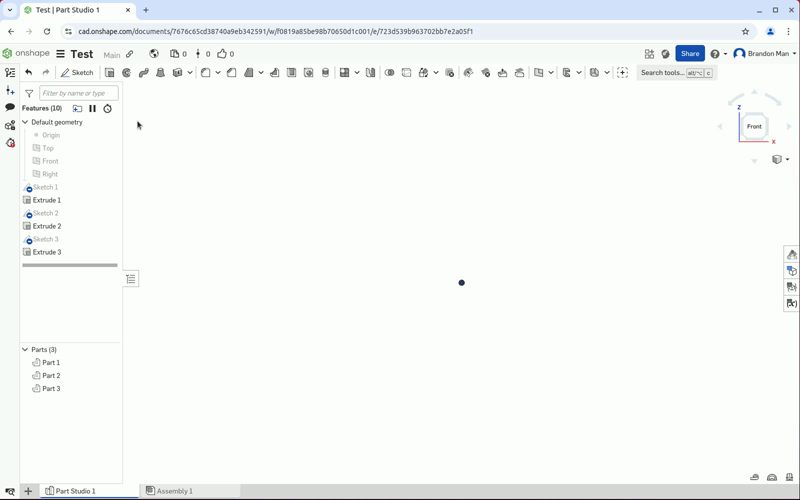
key(shift+h)
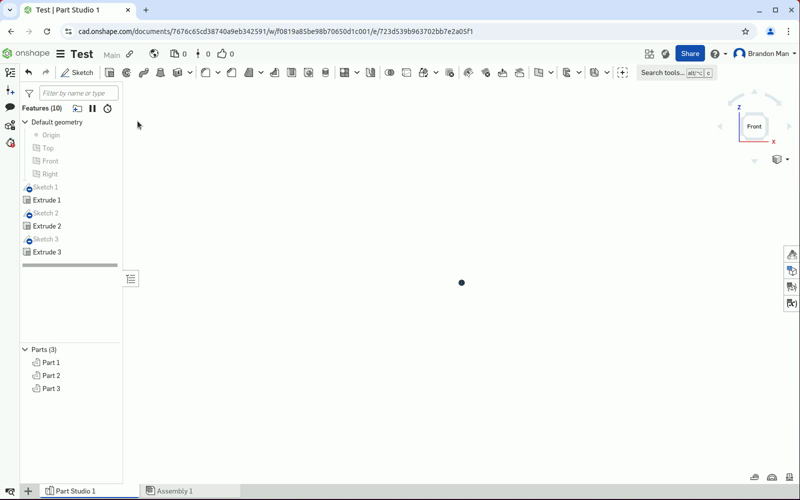
key(shift+h)
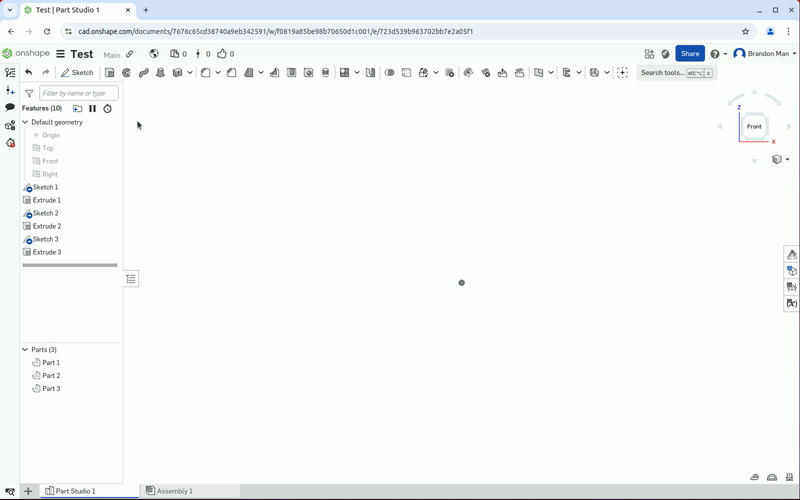
key(shift+7)
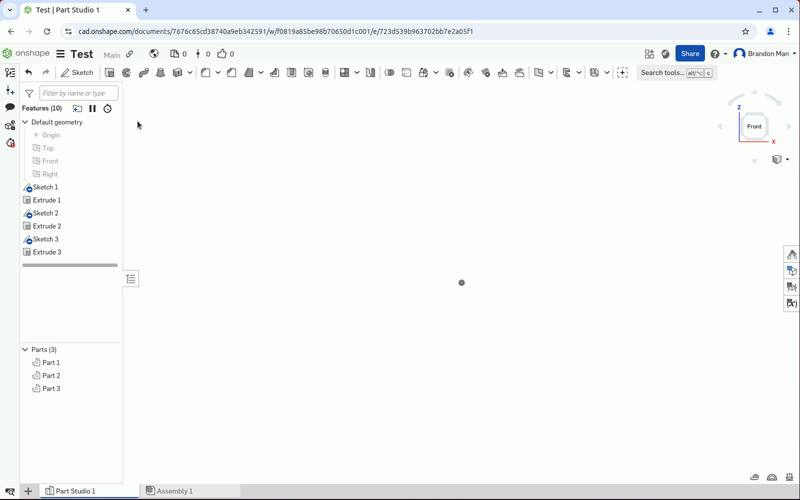
key(left, 2)
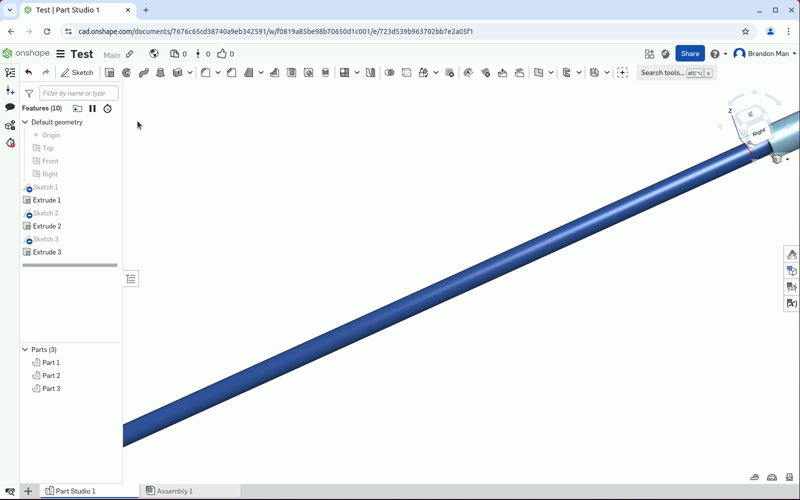
key(down, 2)
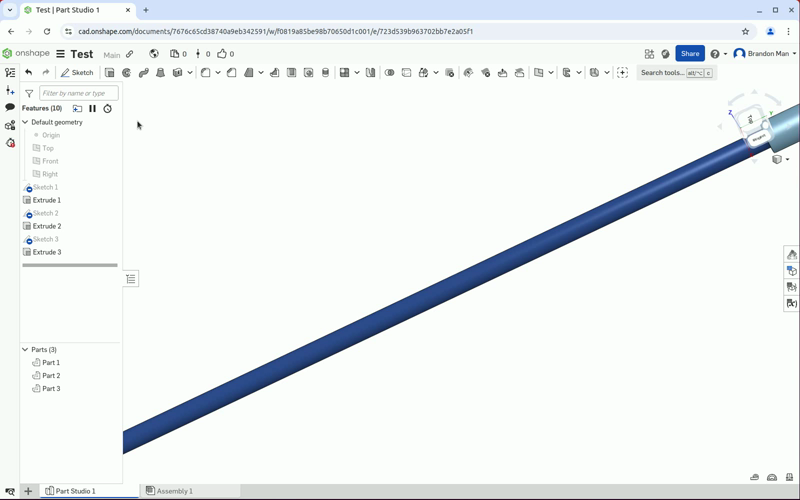
key(up, 2)
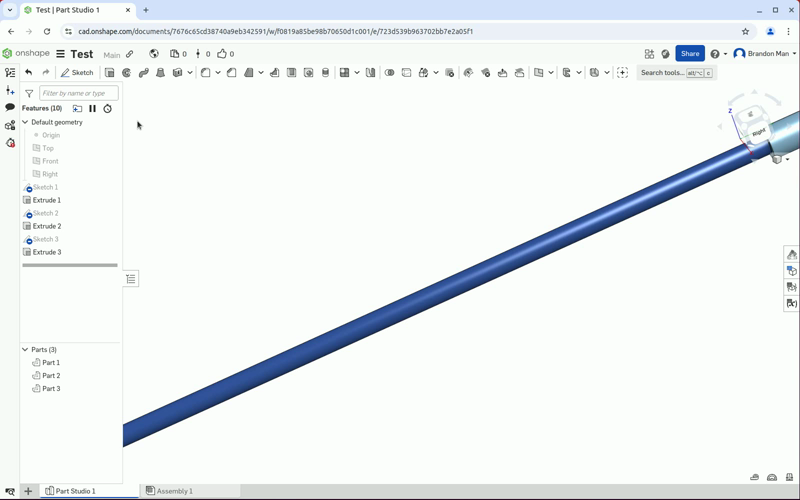
key(right, 2)
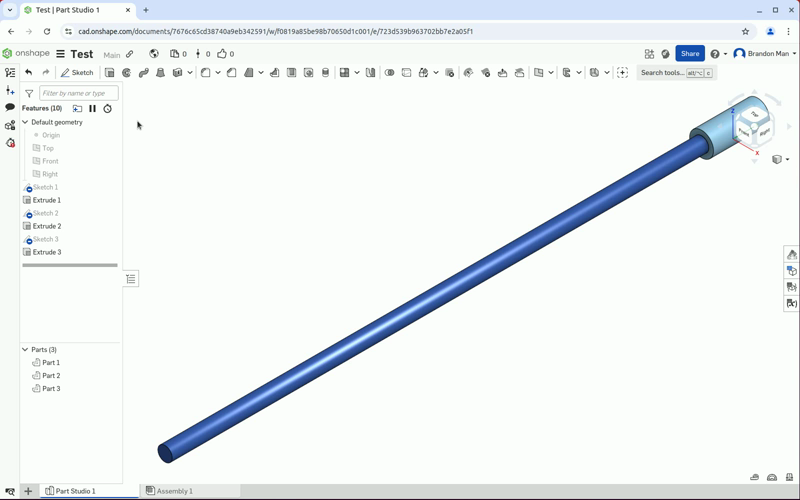
mouse_move(73, 189)
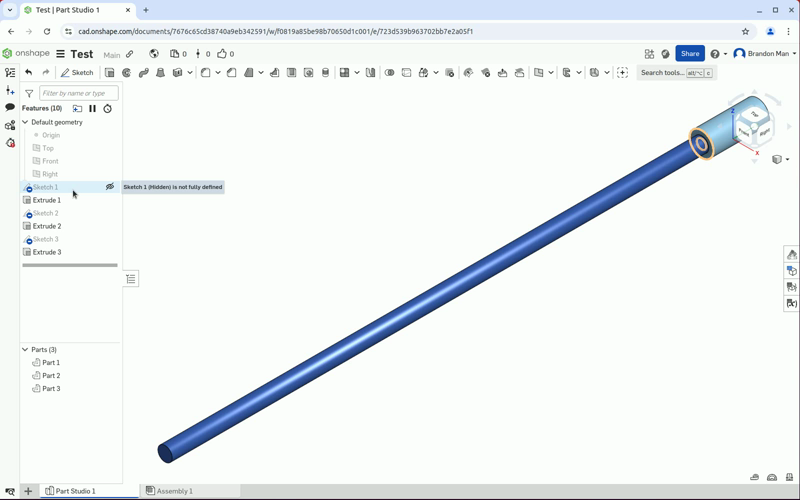
click(73, 189)